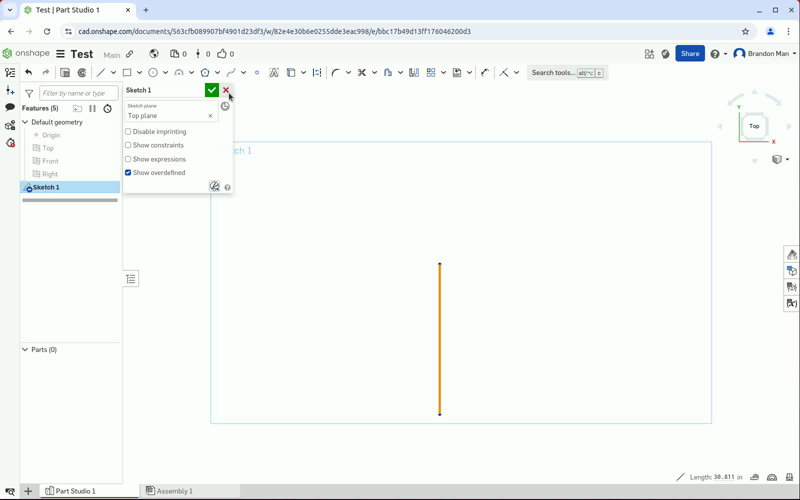
key(shift+h)
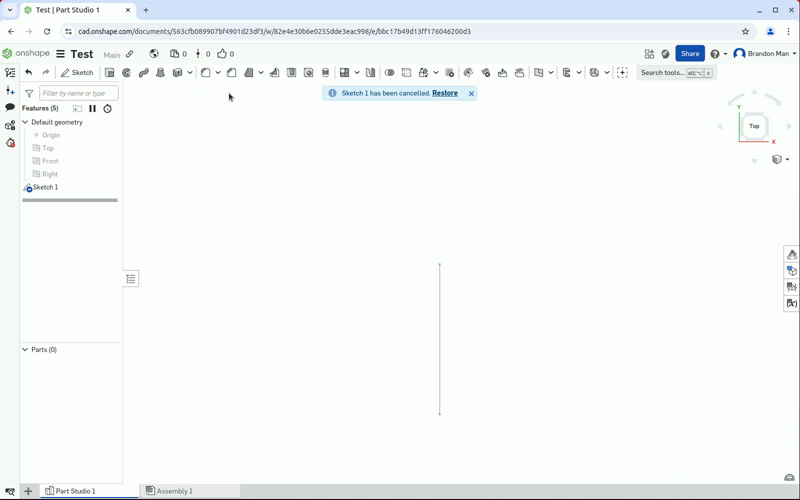
key(shift+s)
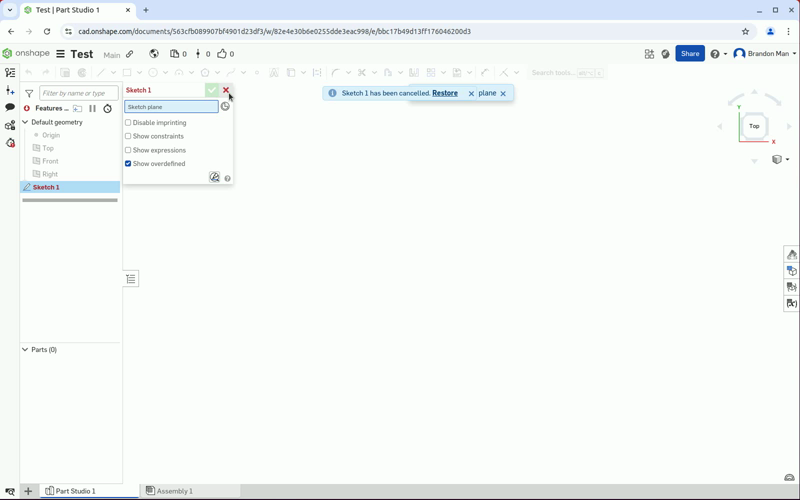
mouse_move(73, 150)
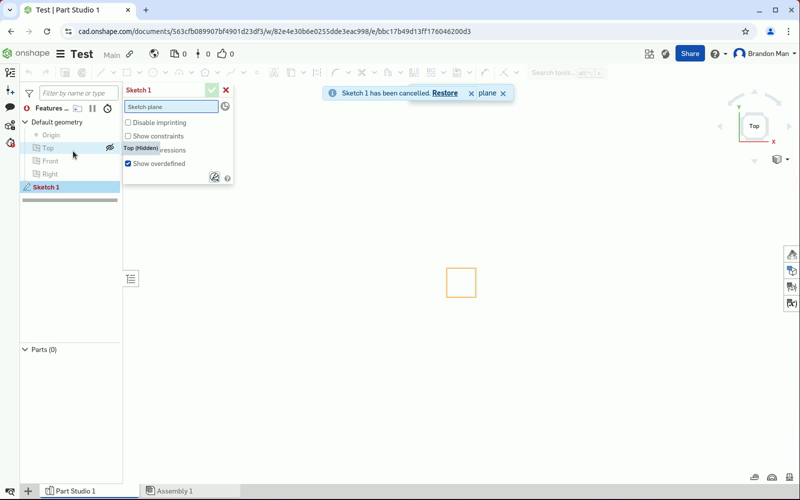
click(73, 150)
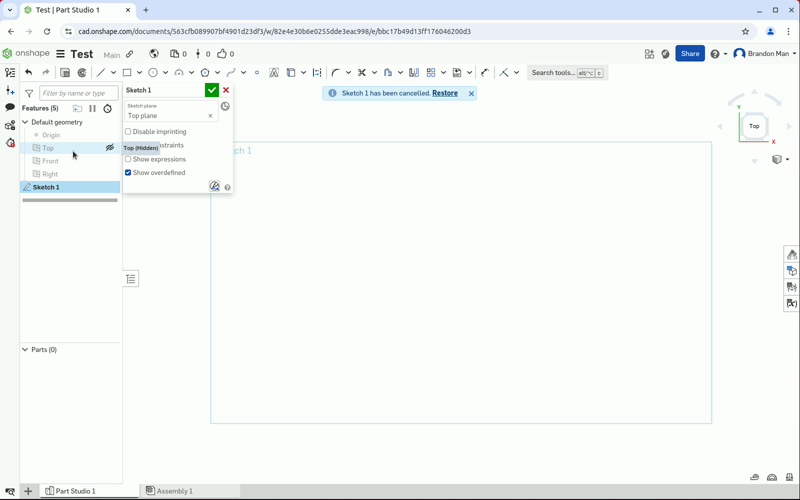
mouse_move(73, 352)
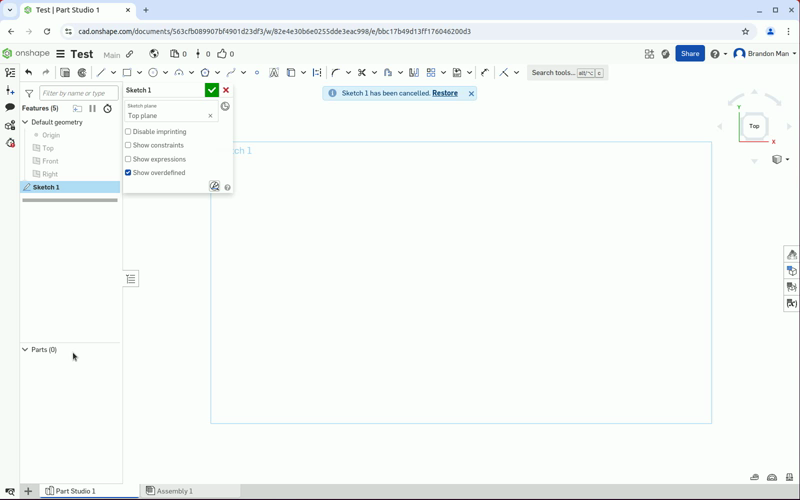
key(y)
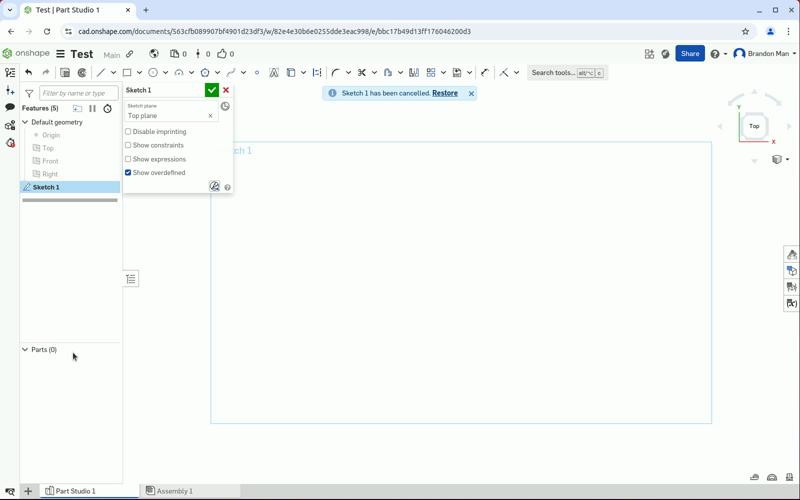
key(l)
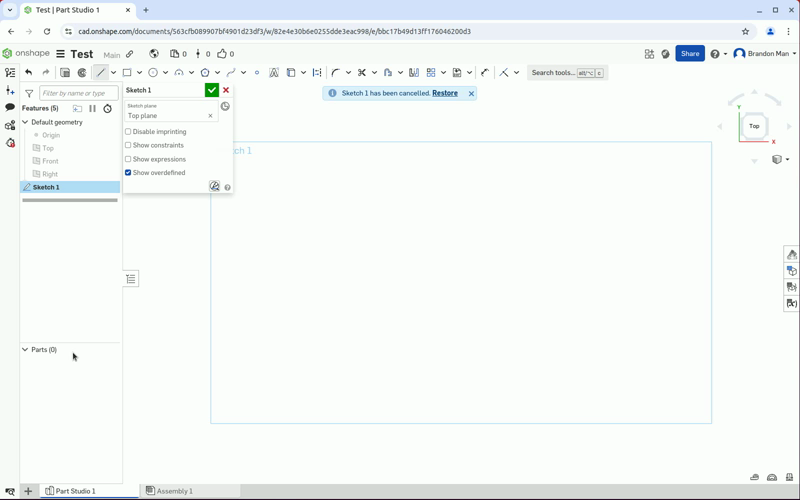
key_down(shift)
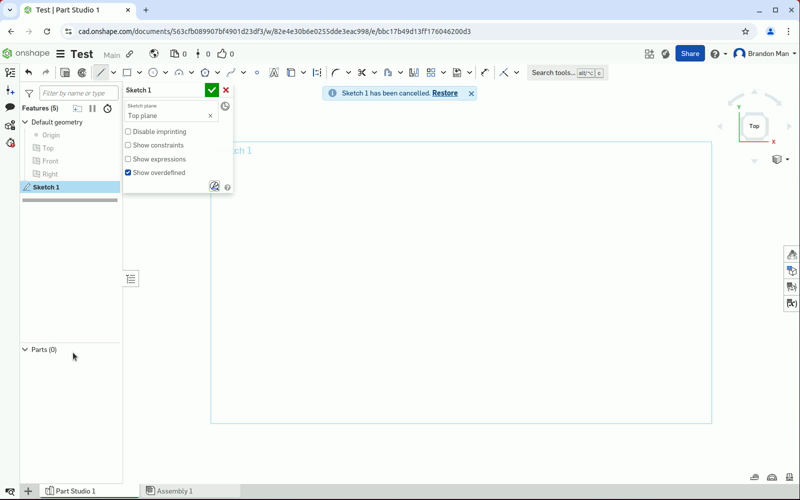
mouse_move(348, 395)
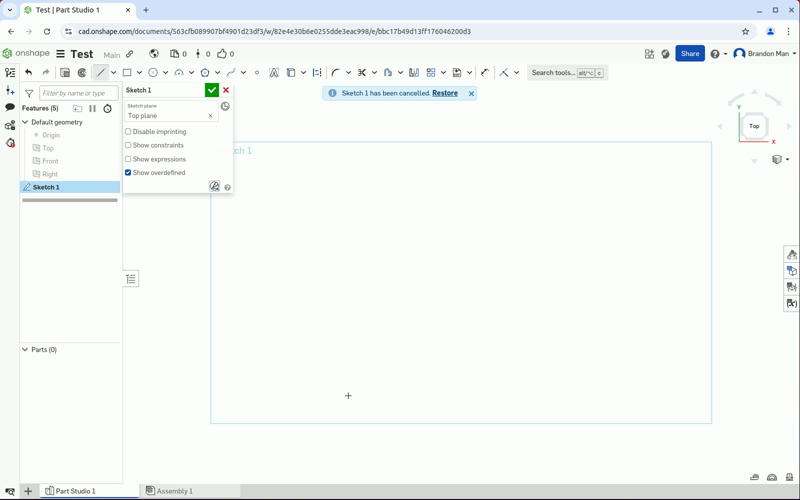
click(348, 395)
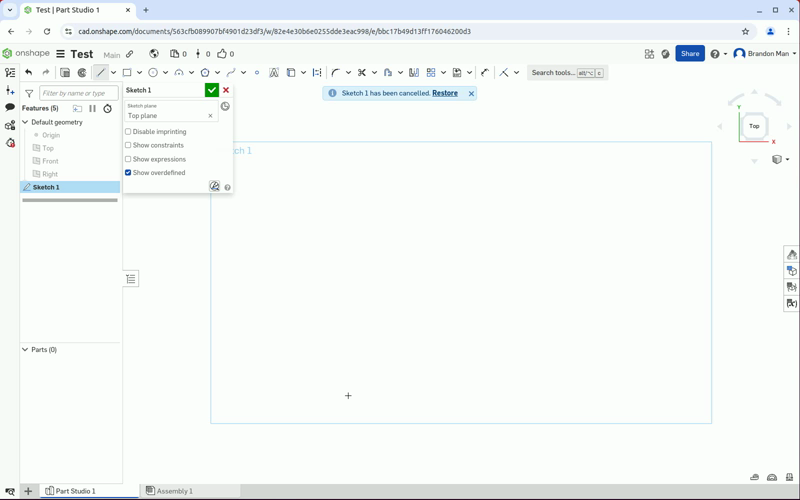
key_up(shift)
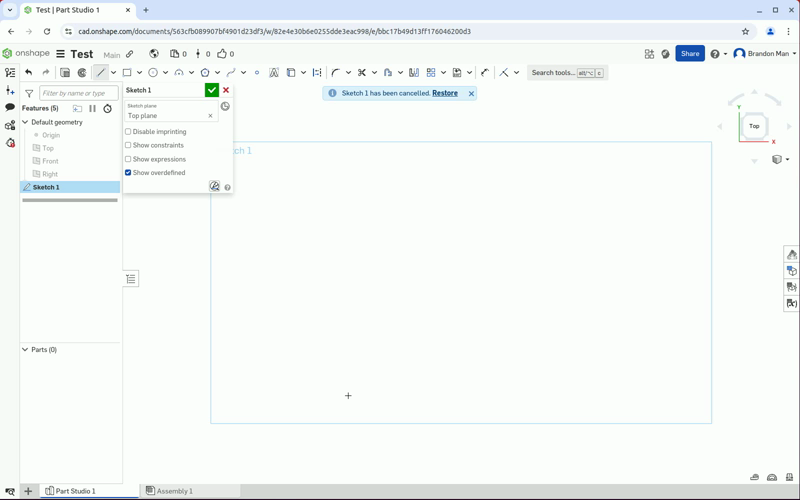
key_down(shift)
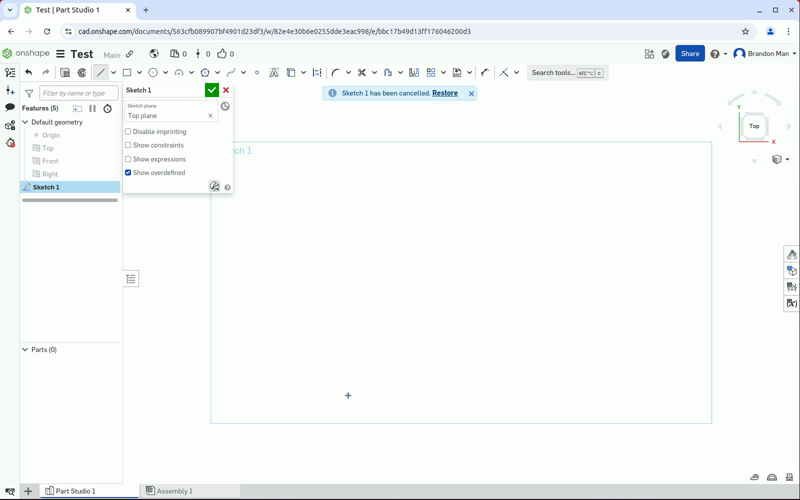
mouse_move(572, 395)
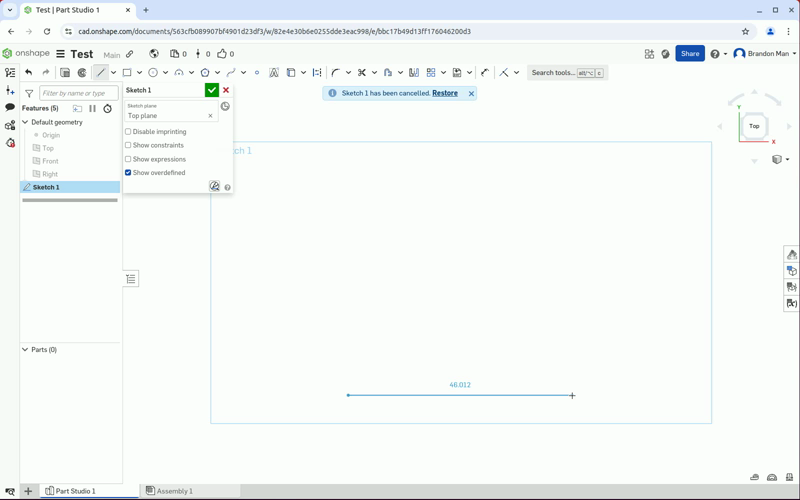
click(572, 395)
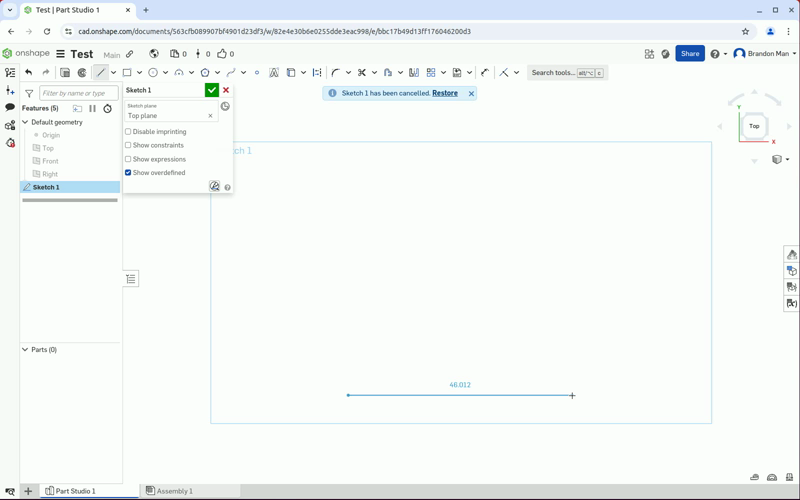
key_up(shift)
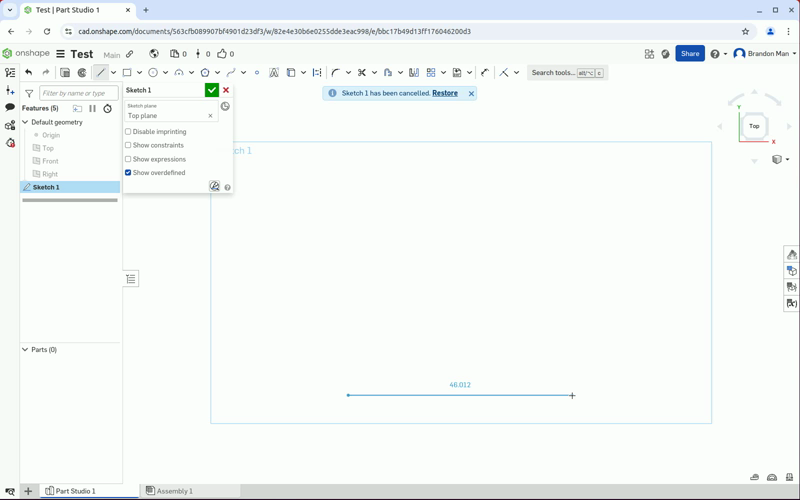
key_down(shift)
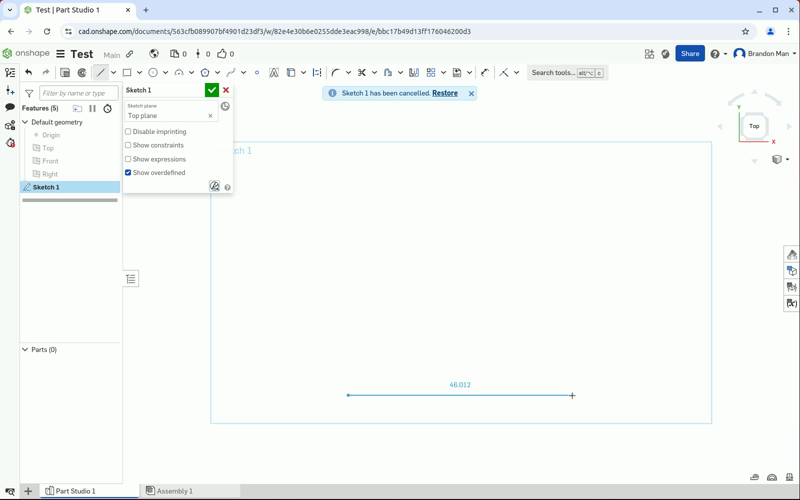
mouse_move(572, 171)
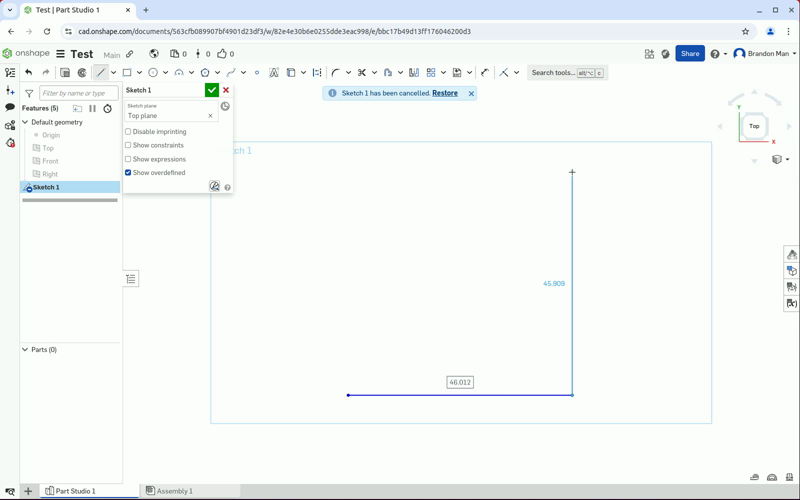
click(572, 171)
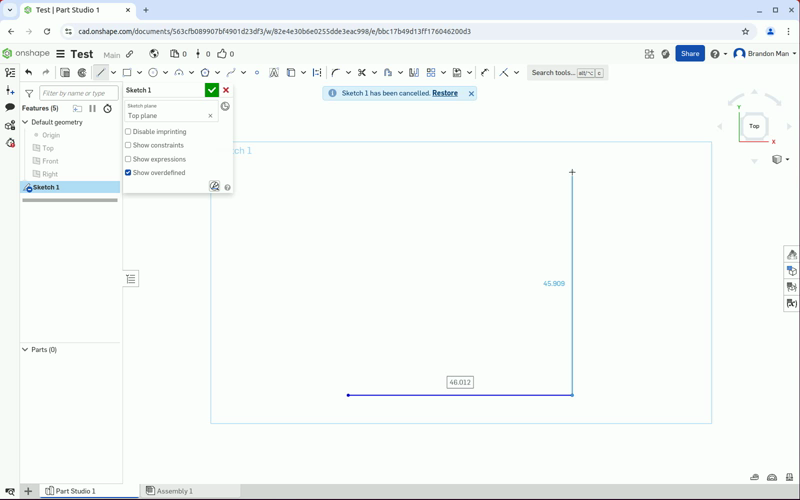
key_up(shift)
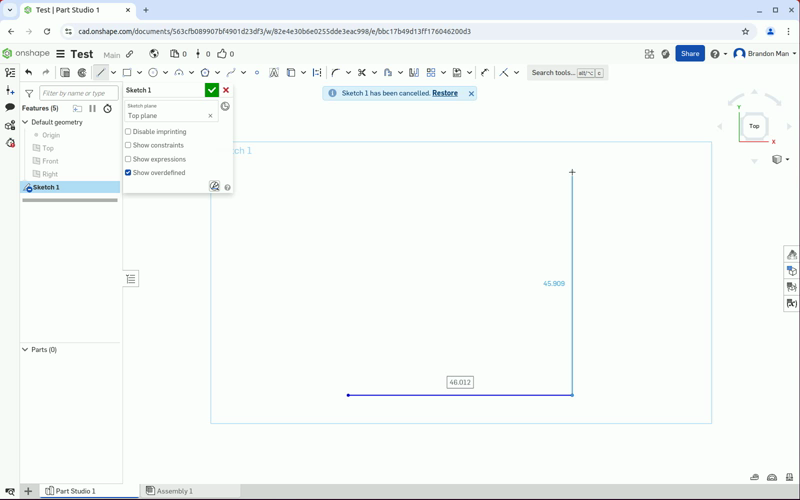
key_down(shift)
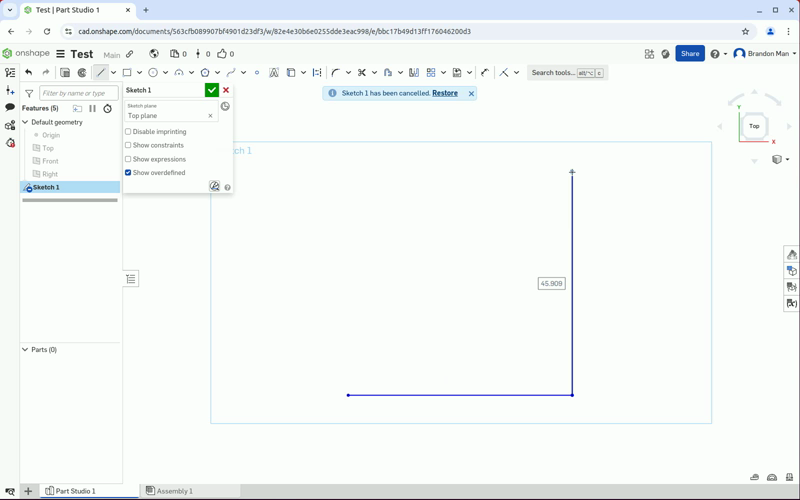
mouse_move(348, 171)
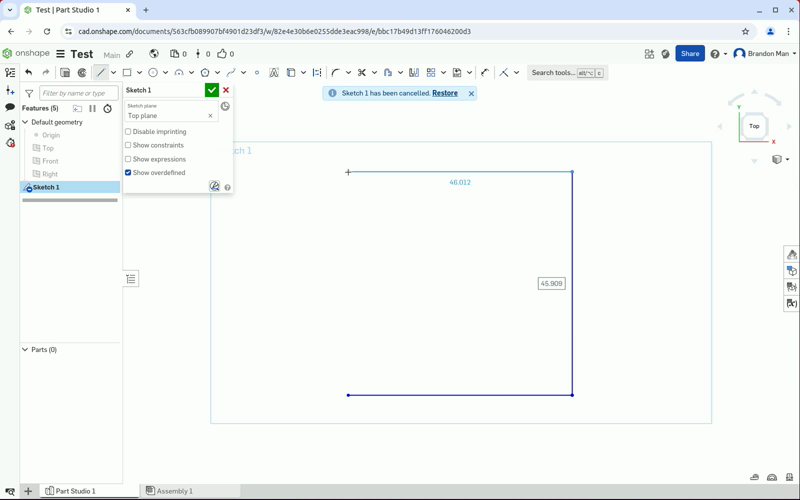
click(348, 171)
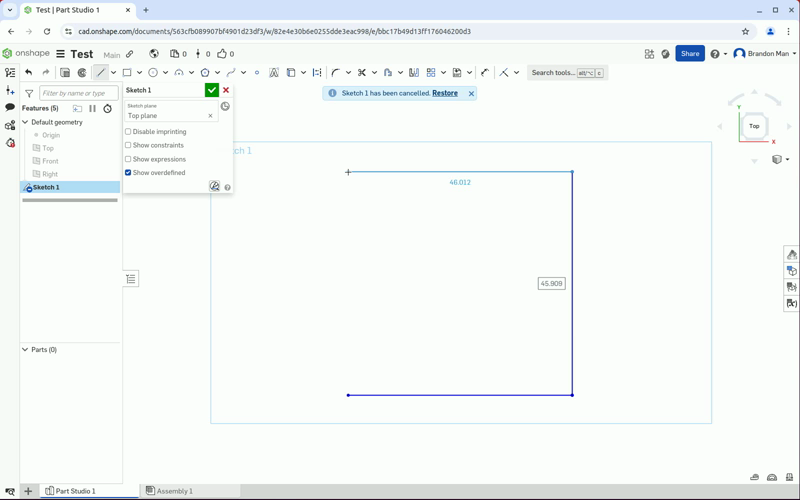
key_up(shift)
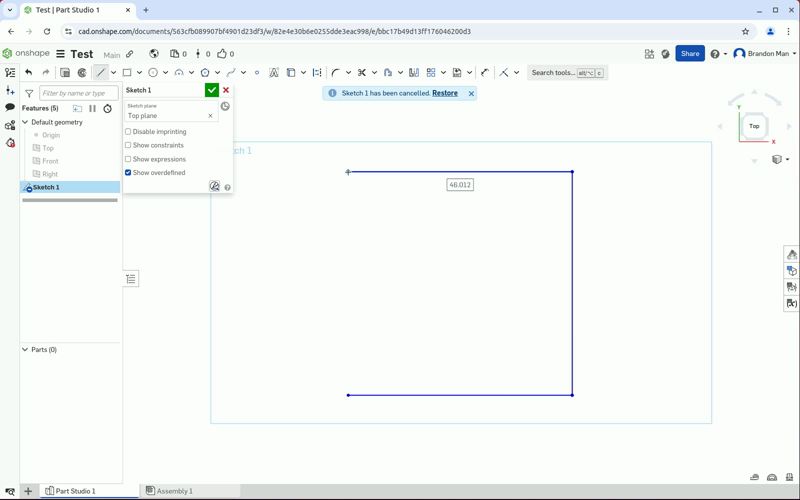
key_down(shift)
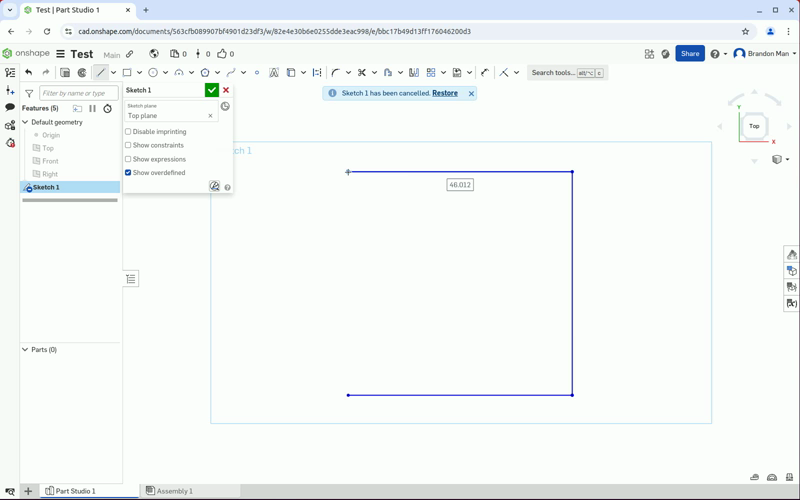
mouse_move(348, 395)
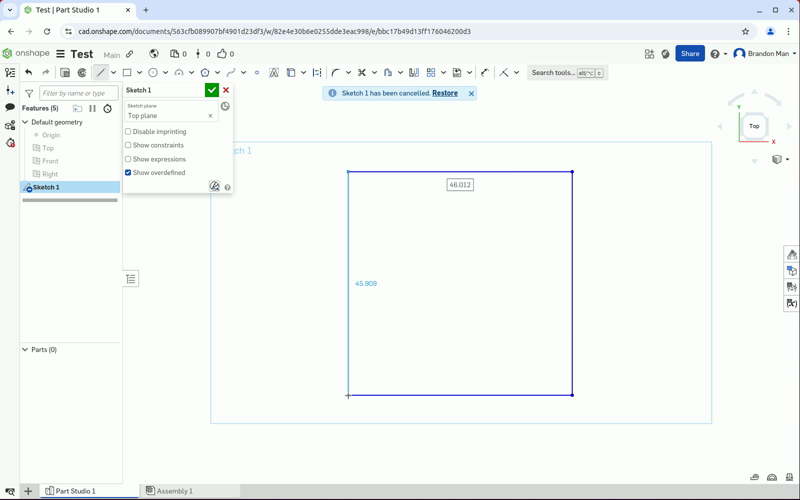
key_up(shift)
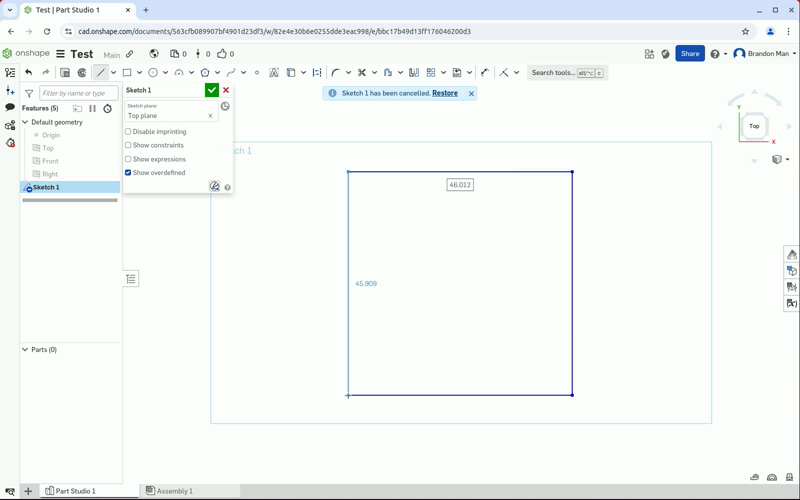
click(348, 395)
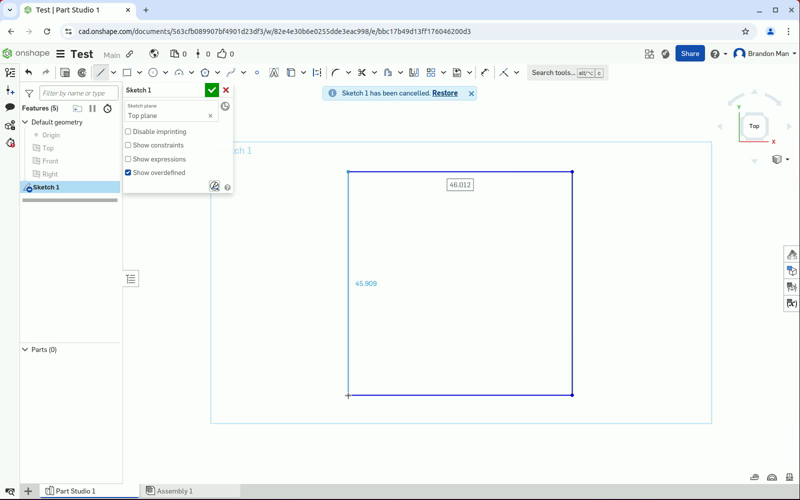
key(esc)
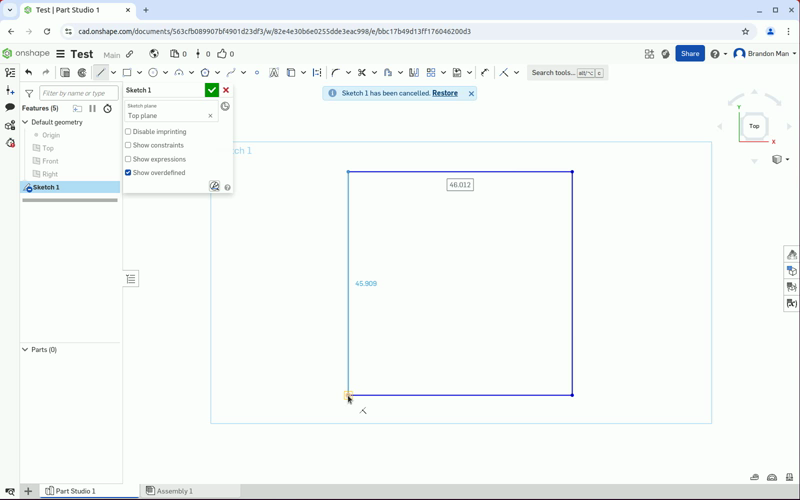
key(l)
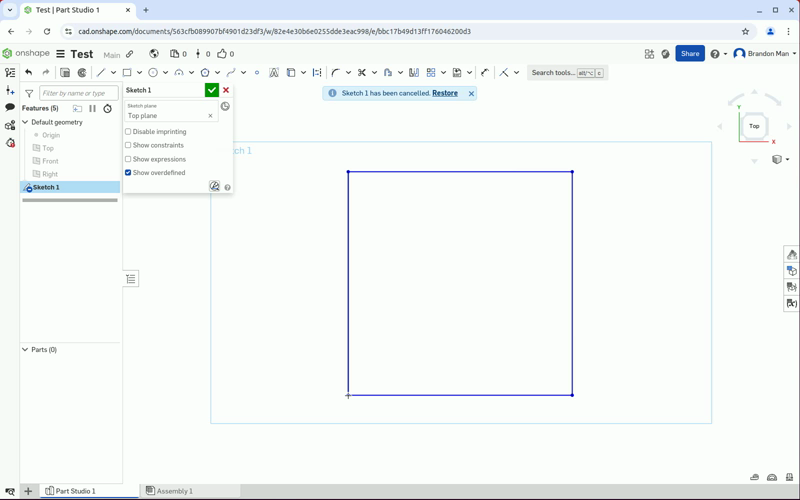
key_down(shift)
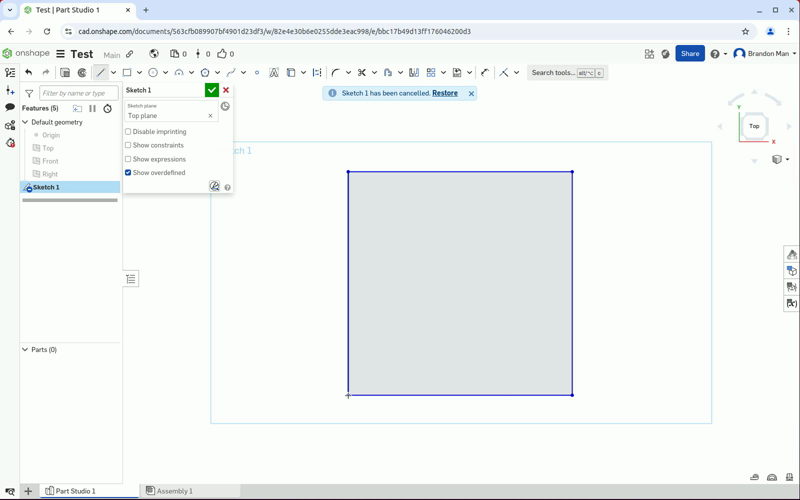
mouse_move(364, 378)
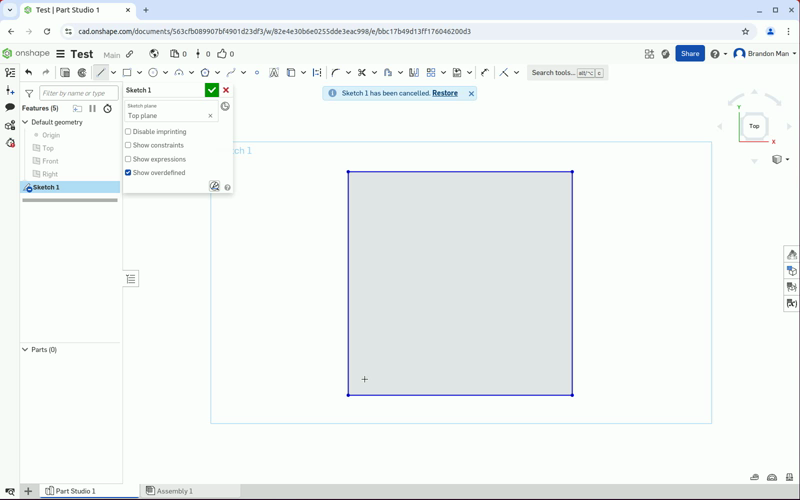
click(364, 378)
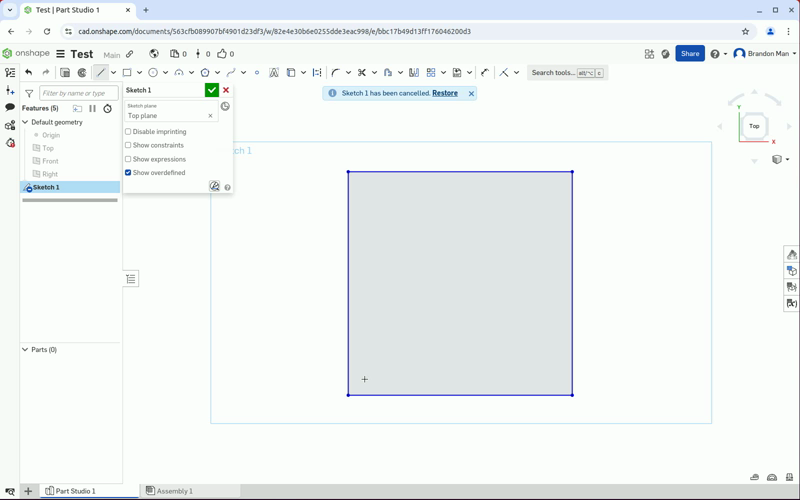
key_up(shift)
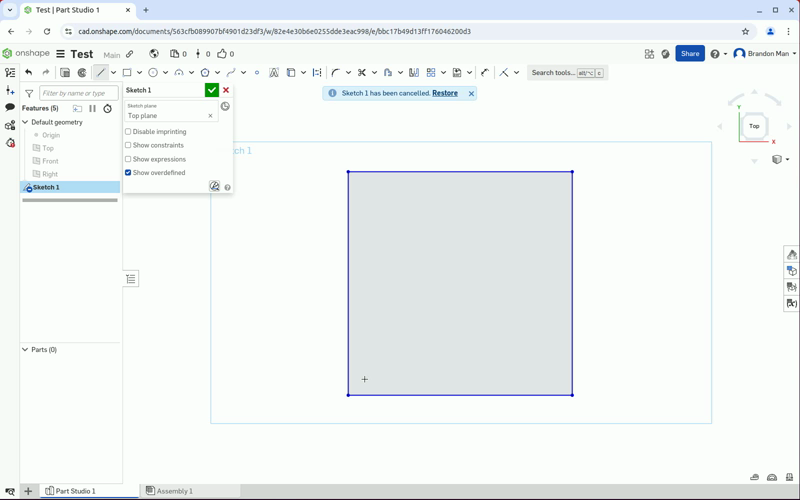
key_down(shift)
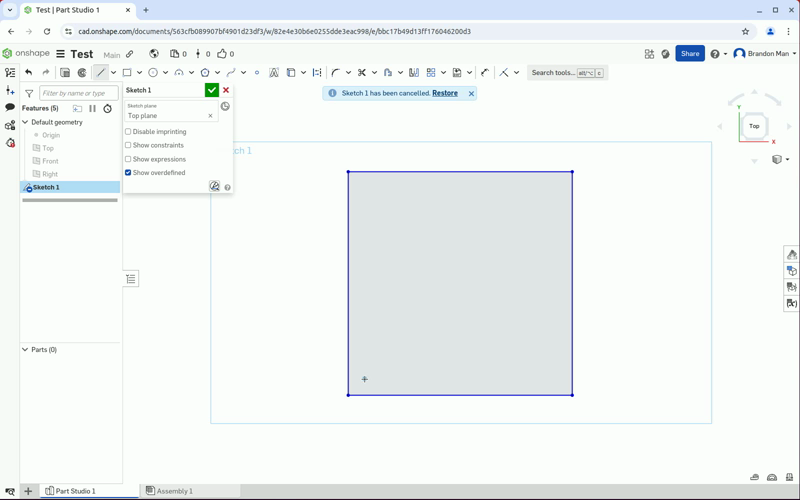
mouse_move(555, 378)
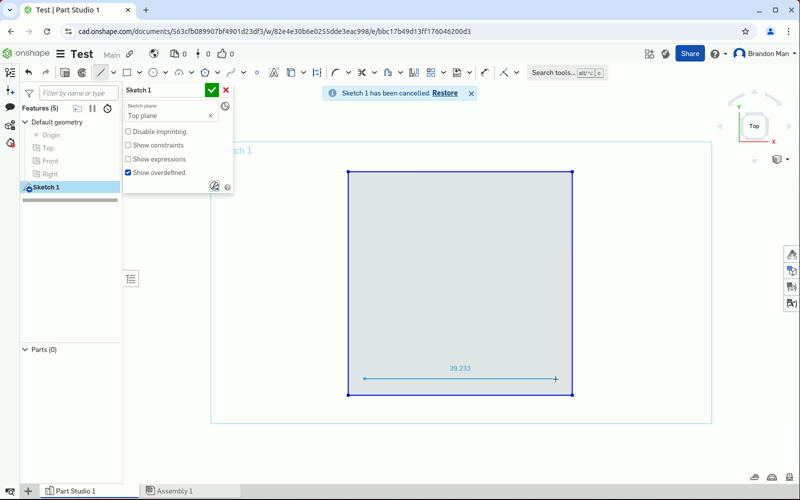
click(555, 378)
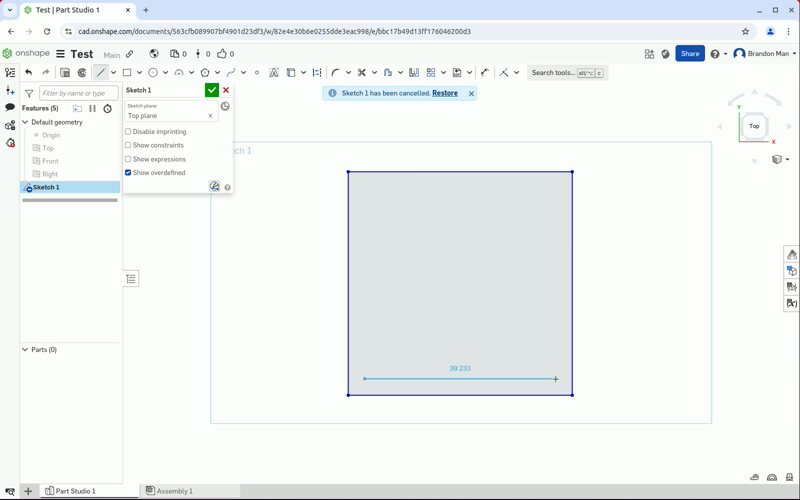
key_up(shift)
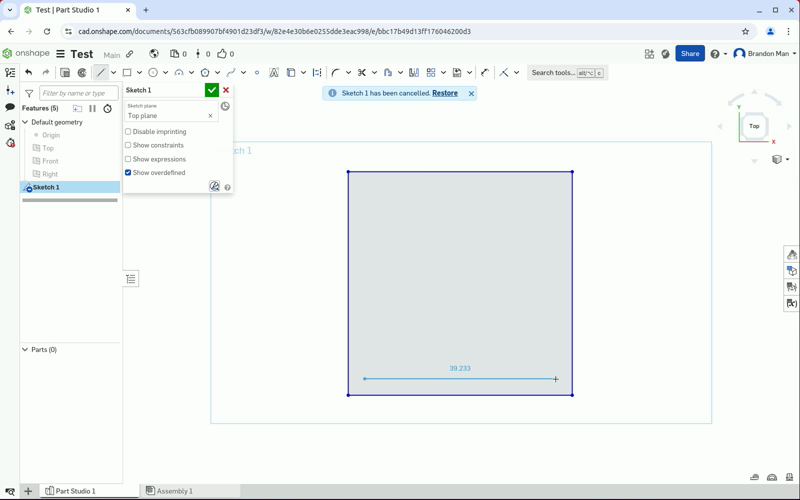
key_down(shift)
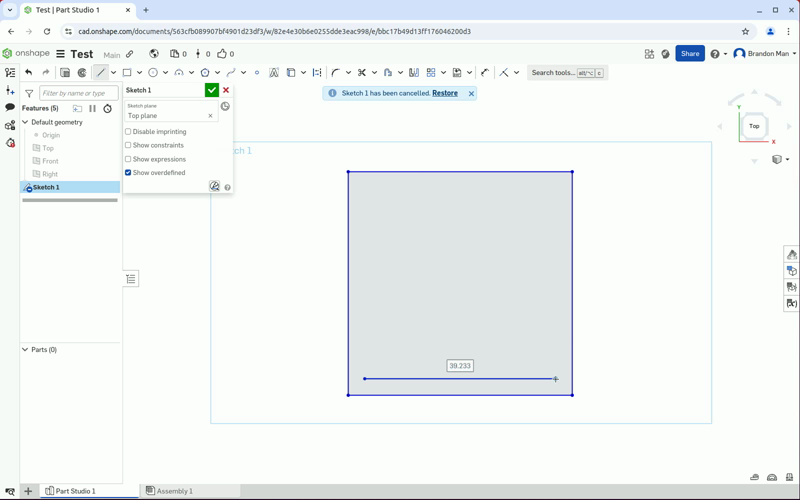
mouse_move(555, 188)
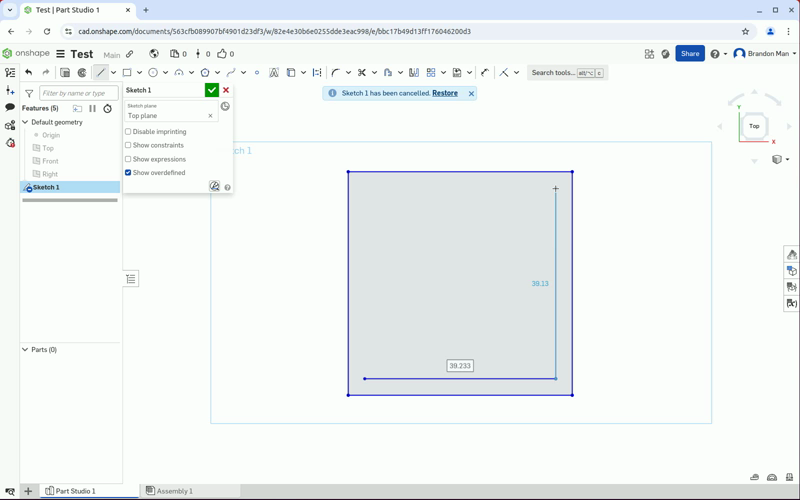
click(555, 188)
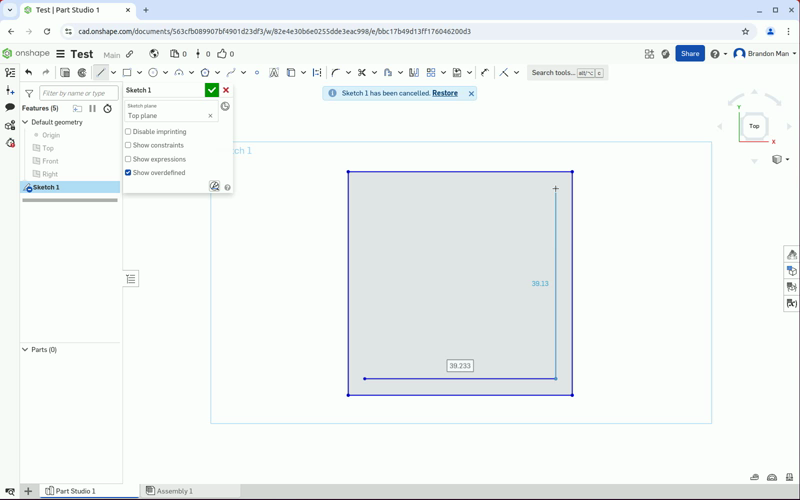
key_up(shift)
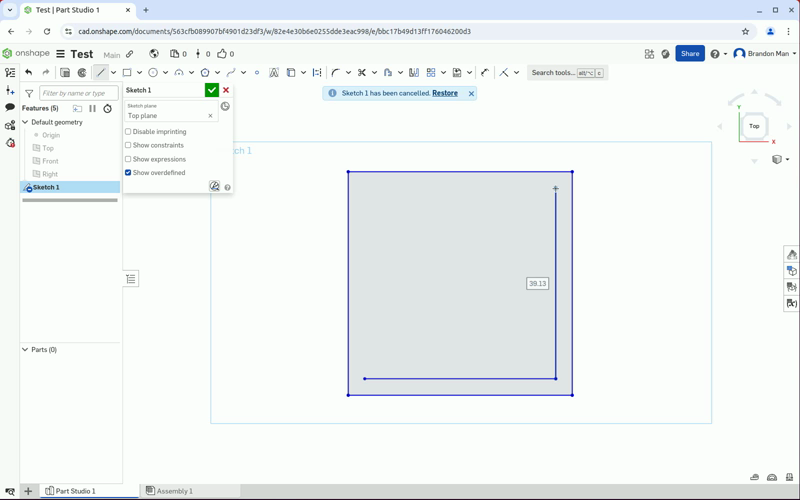
key_down(shift)
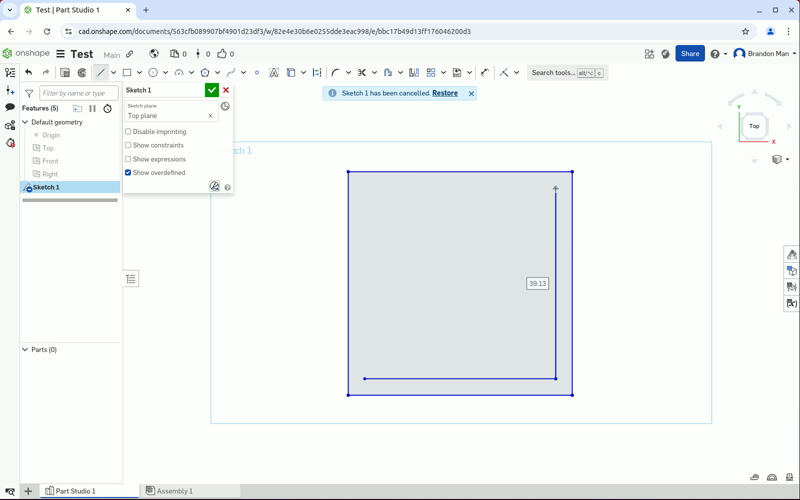
mouse_move(397, 188)
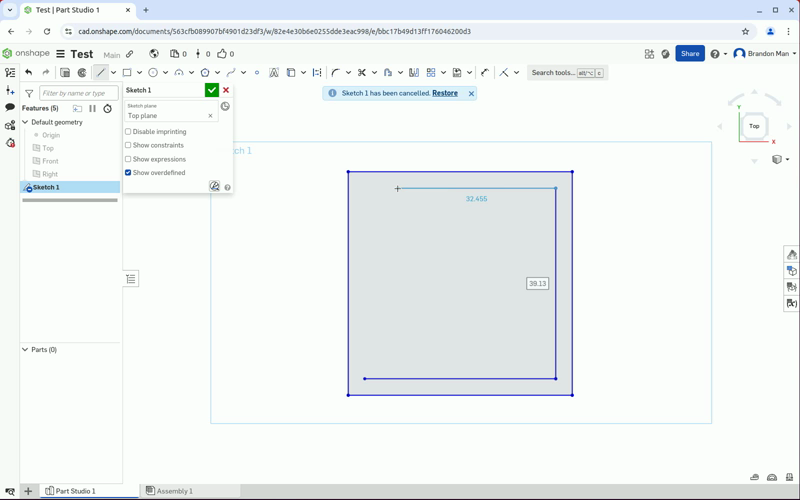
click(397, 188)
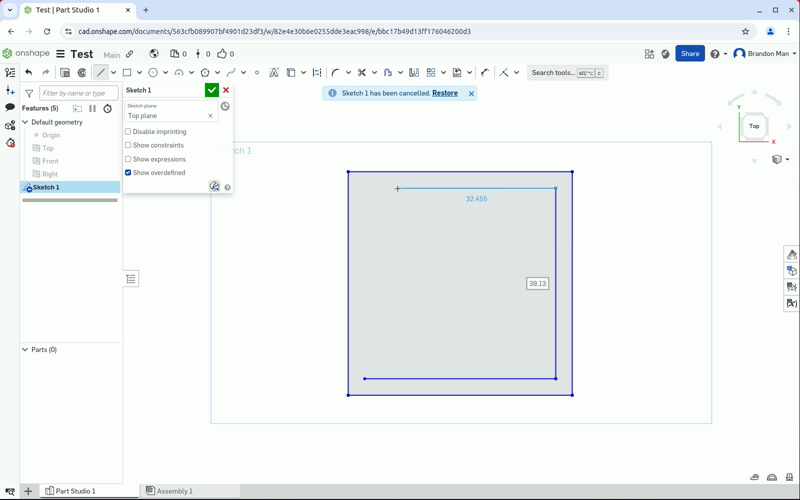
key_up(shift)
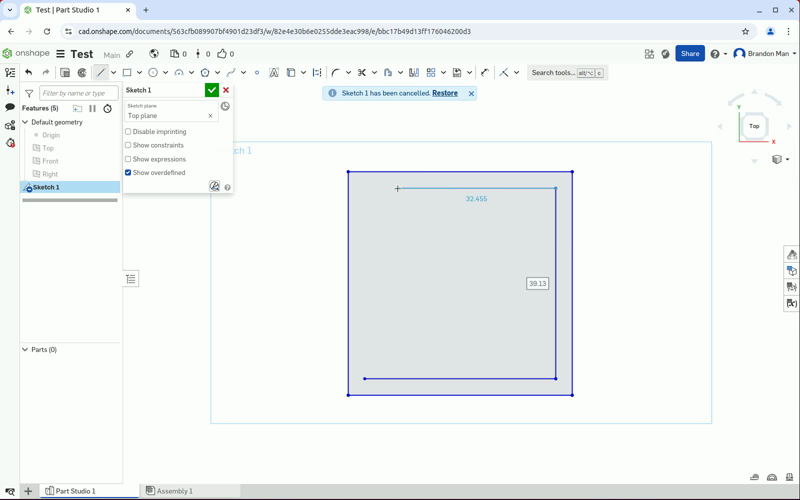
key_down(shift)
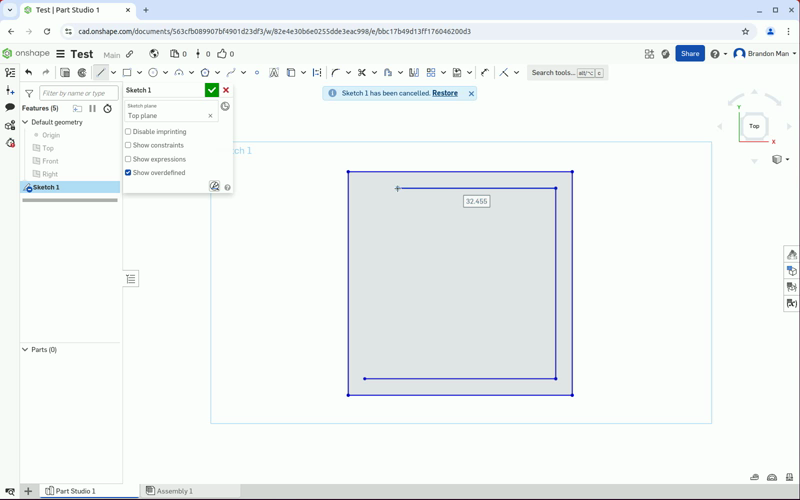
mouse_move(427, 188)
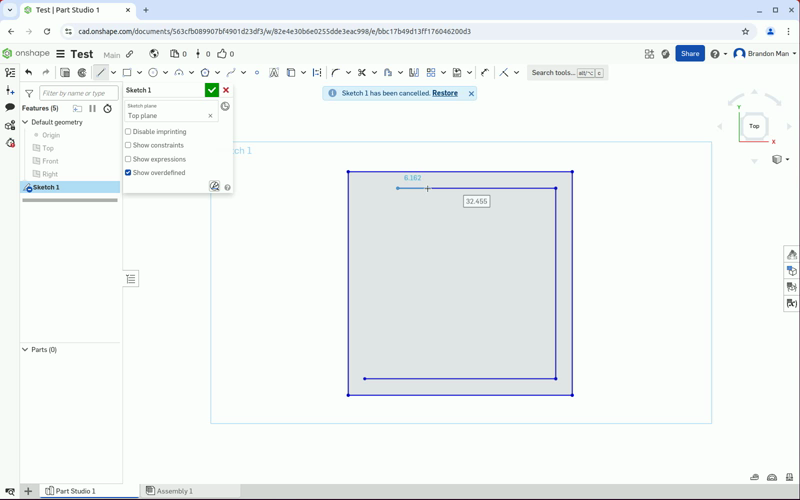
mouse_move(364, 188)
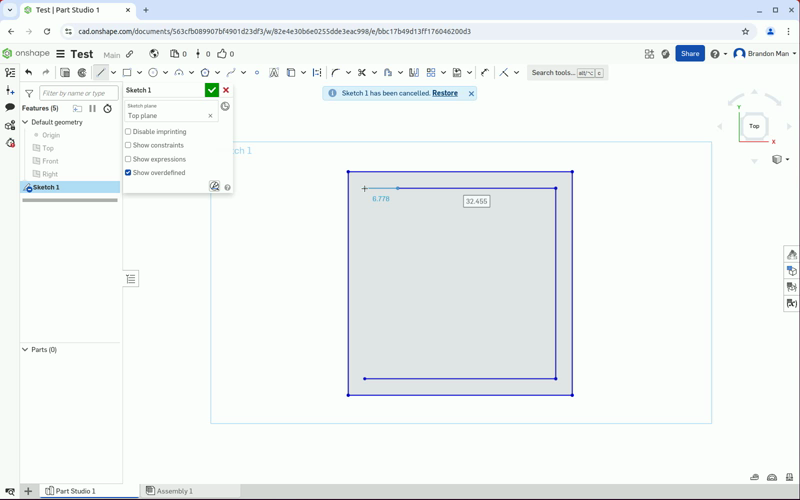
click(364, 188)
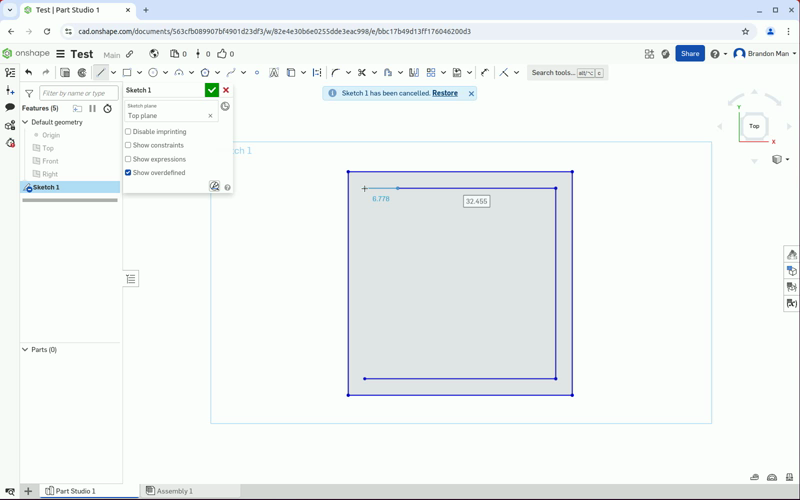
key_up(shift)
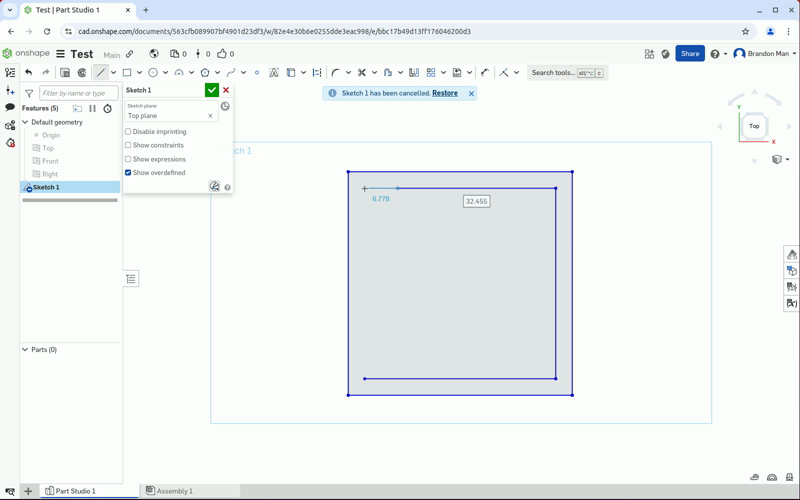
key_down(shift)
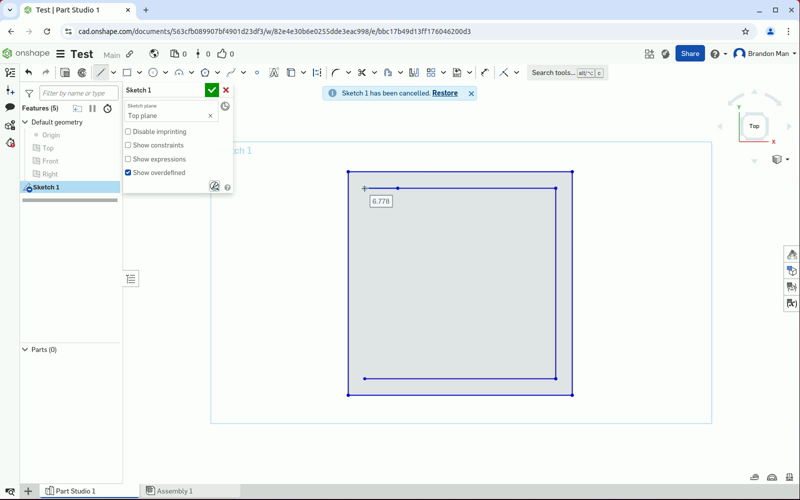
mouse_move(394, 188)
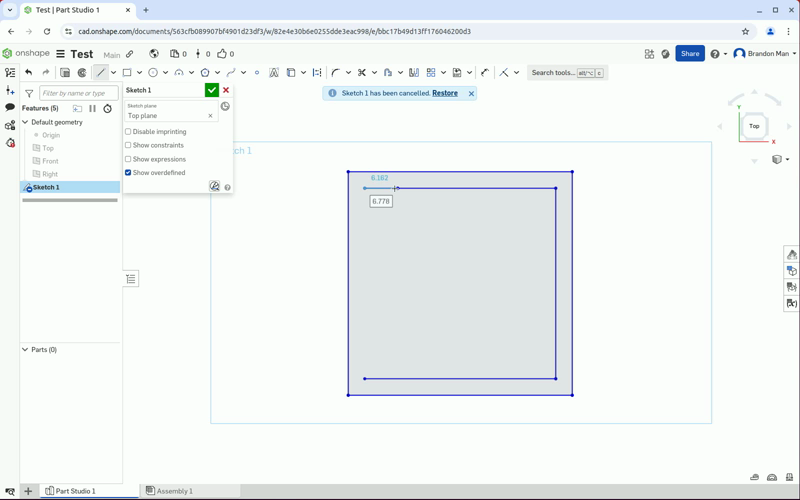
mouse_move(364, 221)
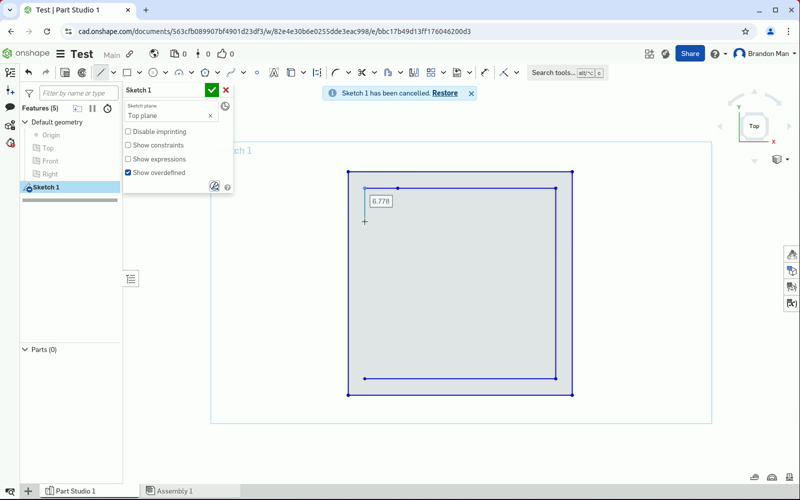
click(364, 221)
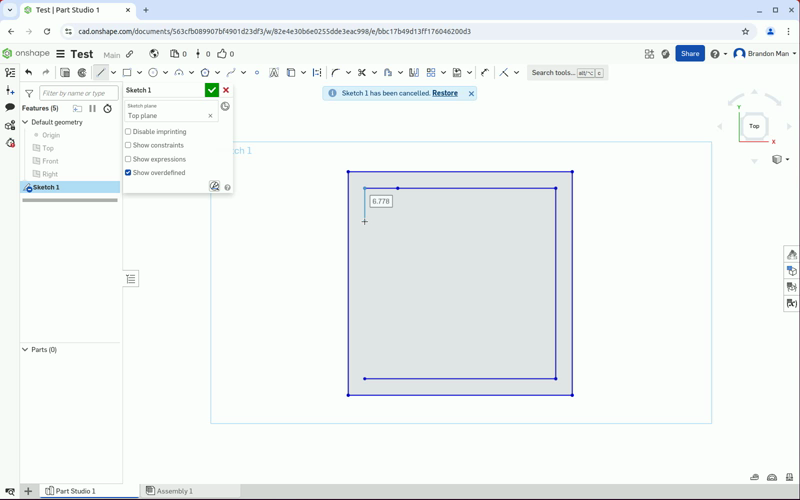
key_up(shift)
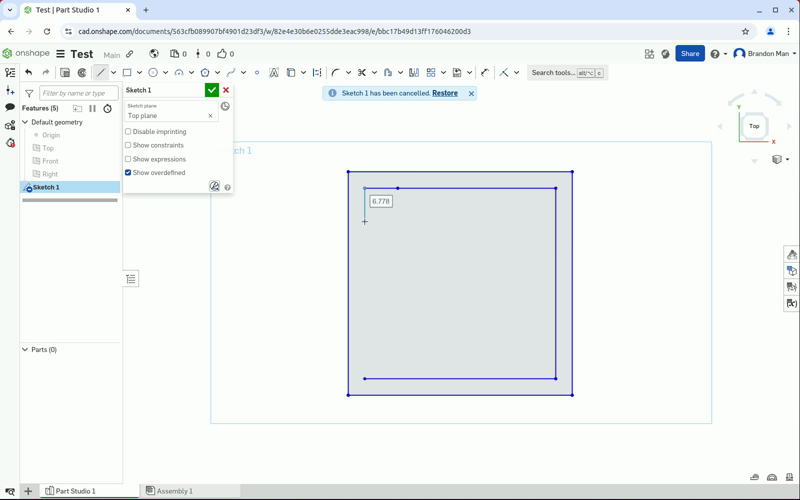
key_down(shift)
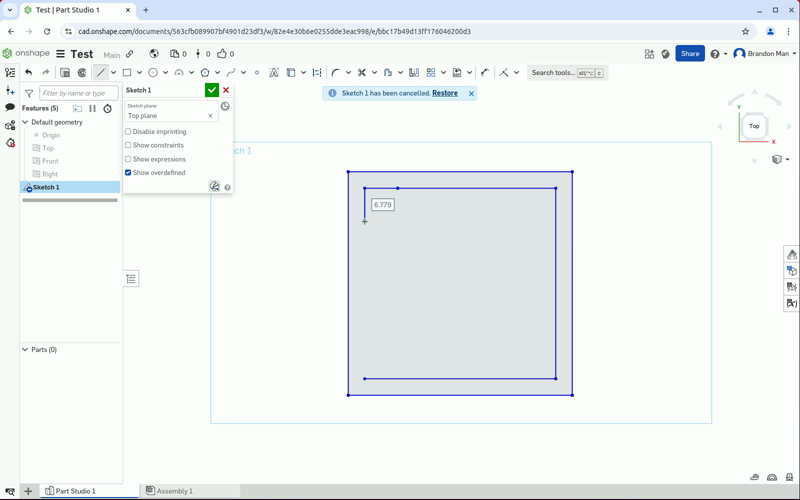
mouse_move(364, 378)
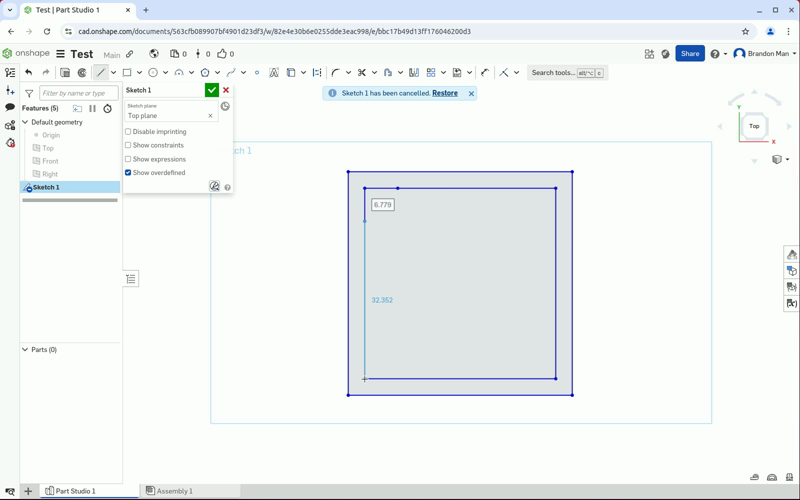
key_up(shift)
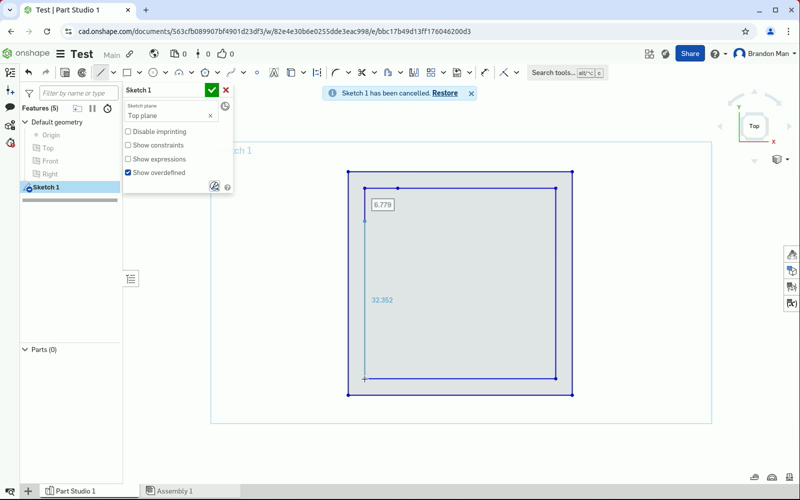
click(364, 378)
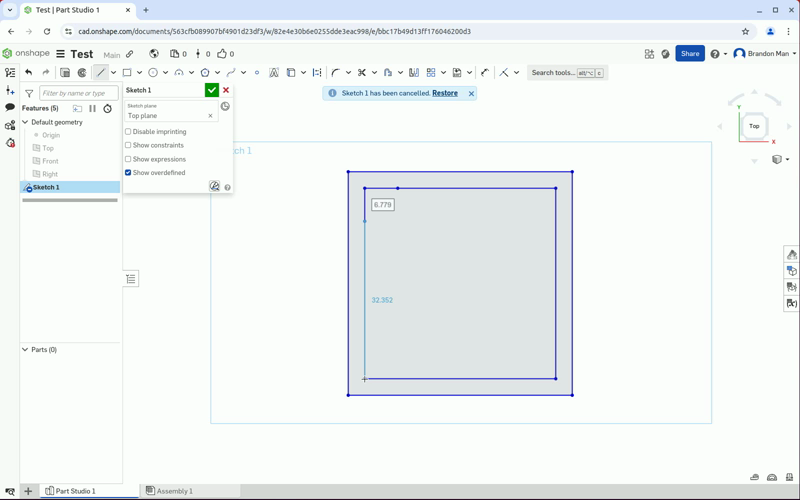
key(esc)
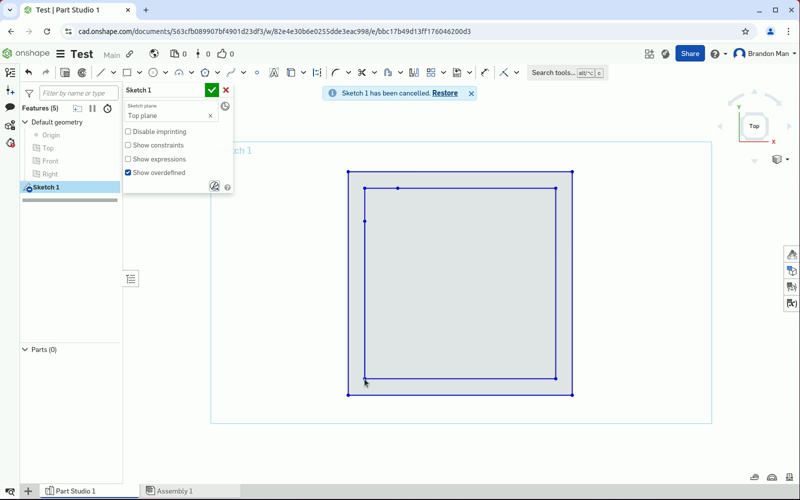
mouse_move(357, 181)
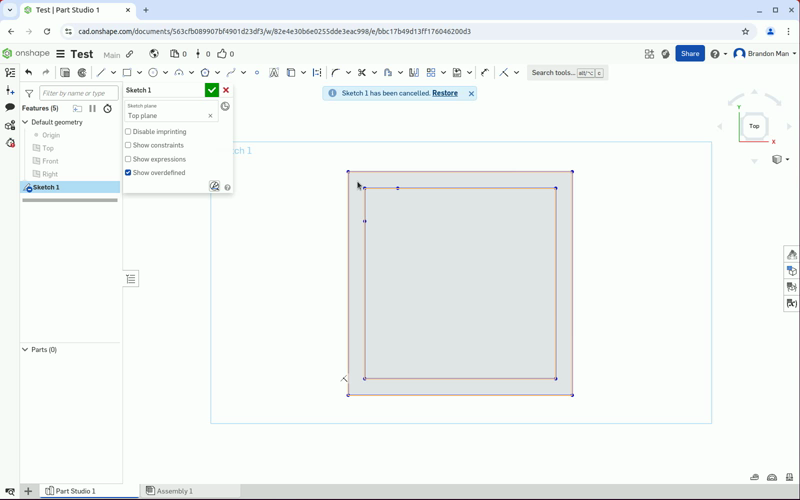
click(357, 181)
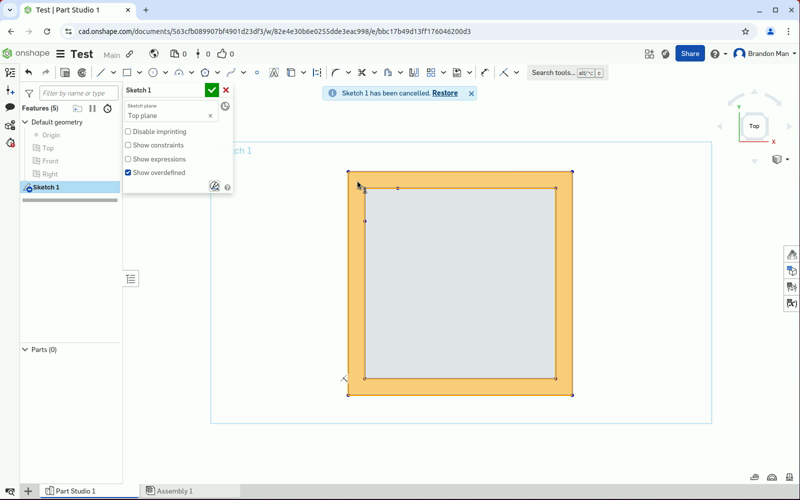
mouse_move(73, 352)
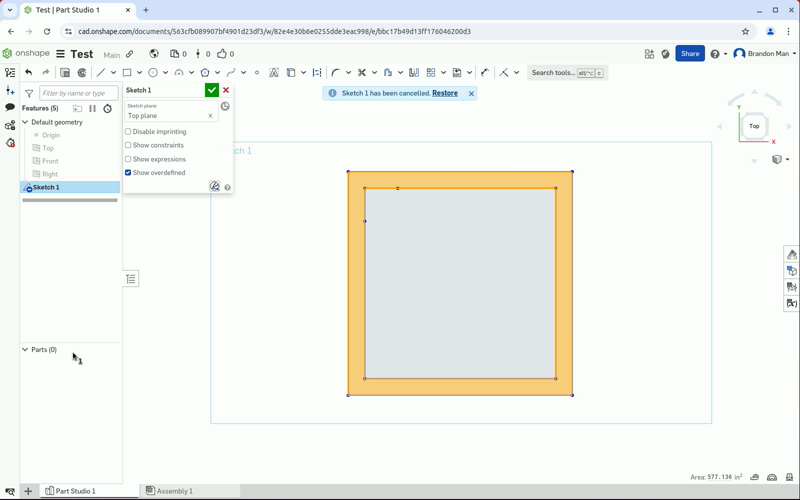
key(shift+y)
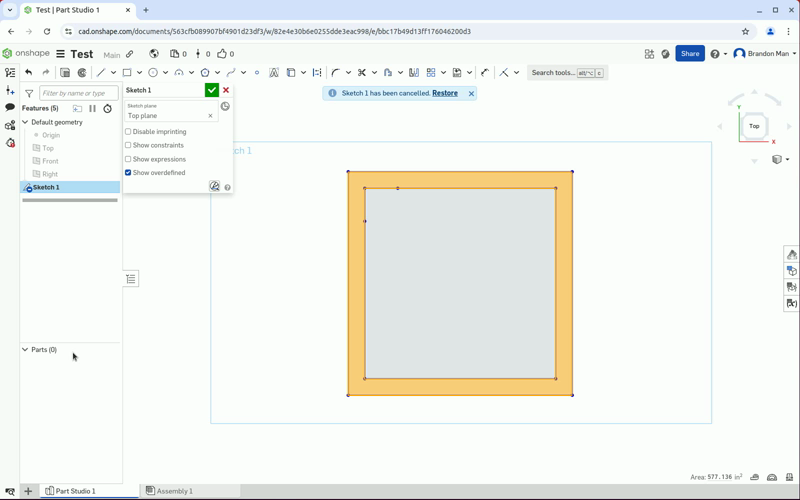
key(shift+e)
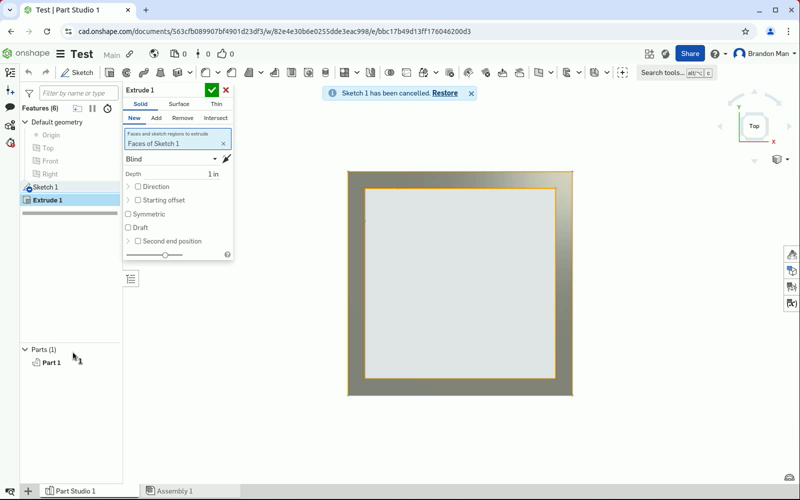
mouse_move(143, 106)
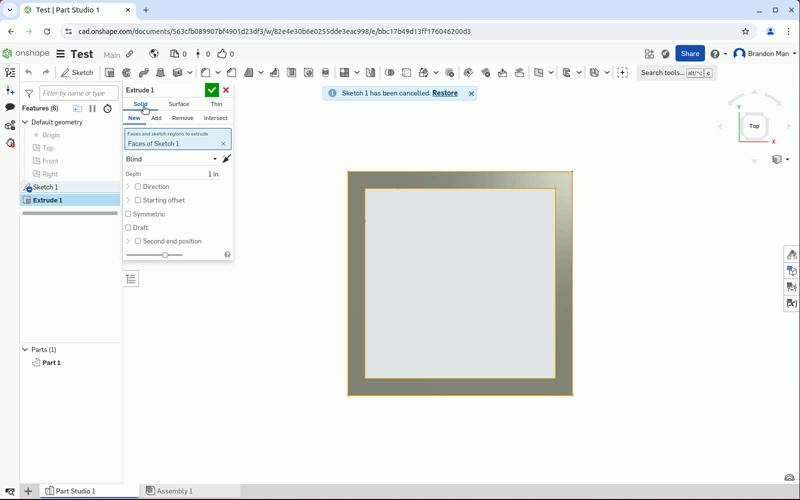
click(143, 106)
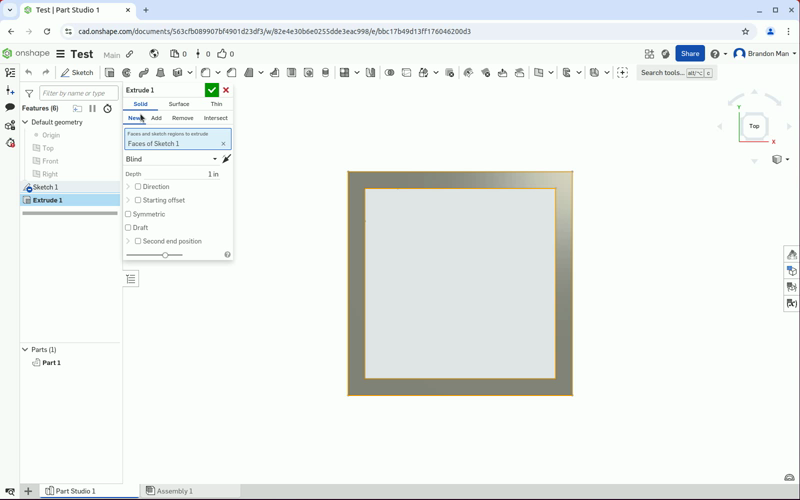
mouse_move(137, 120)
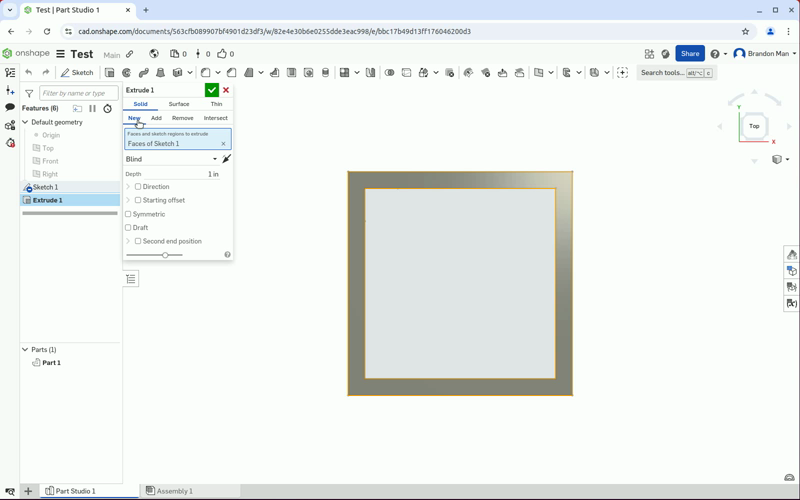
click(137, 120)
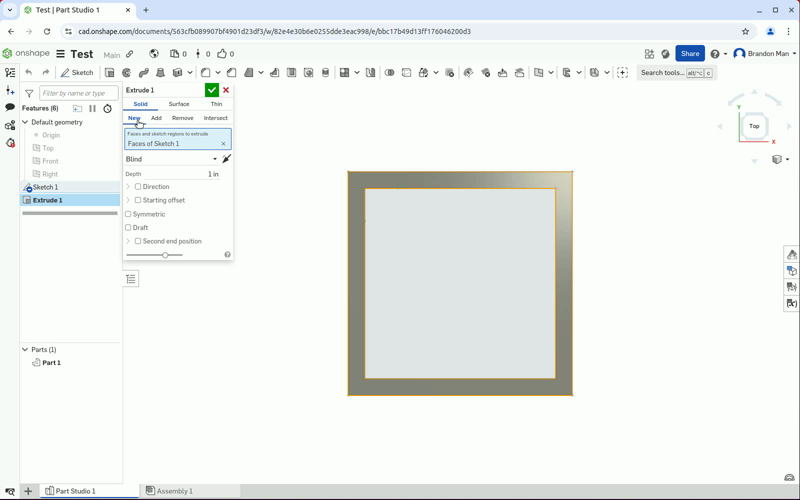
key(tab, 4)
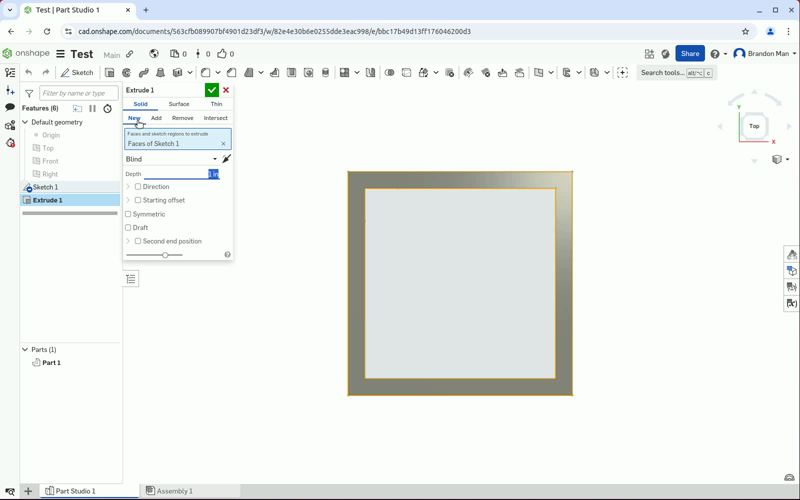
text(5.055)
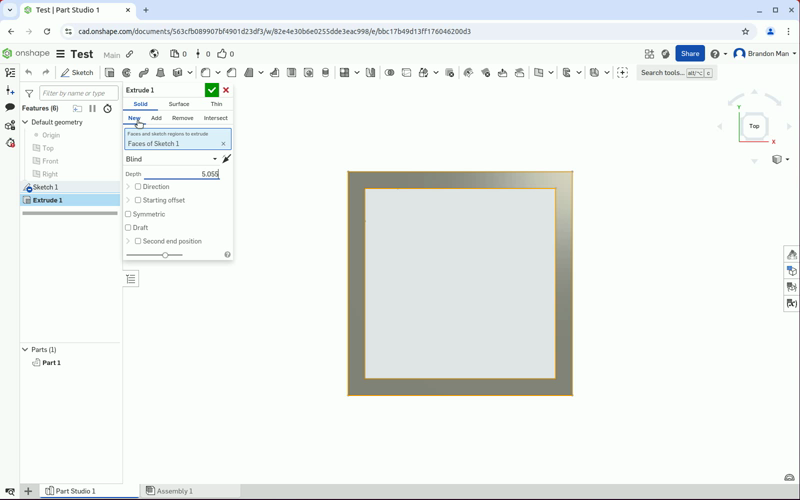
key(enter)
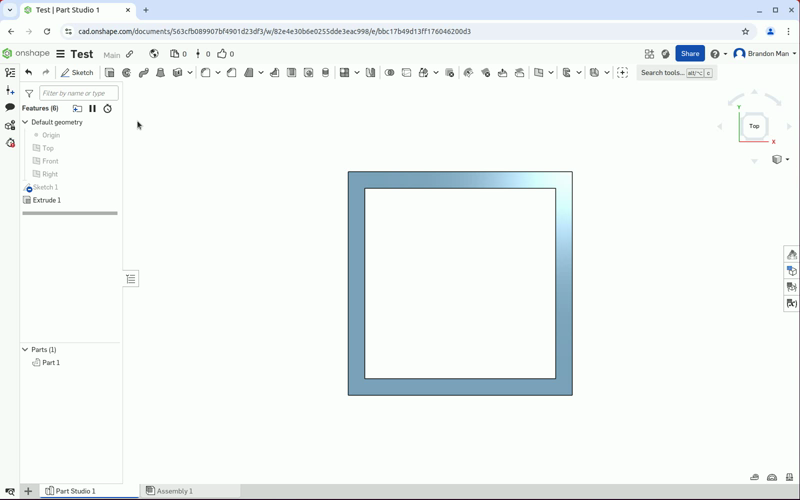
key(shift+h)
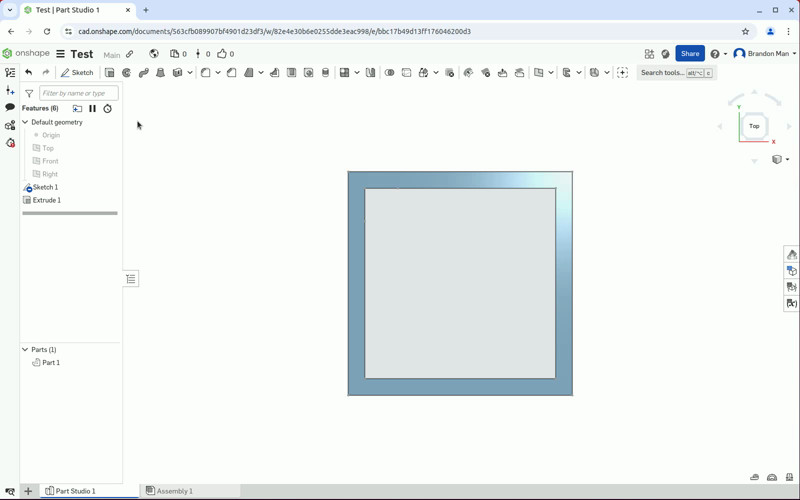
key(shift+h)
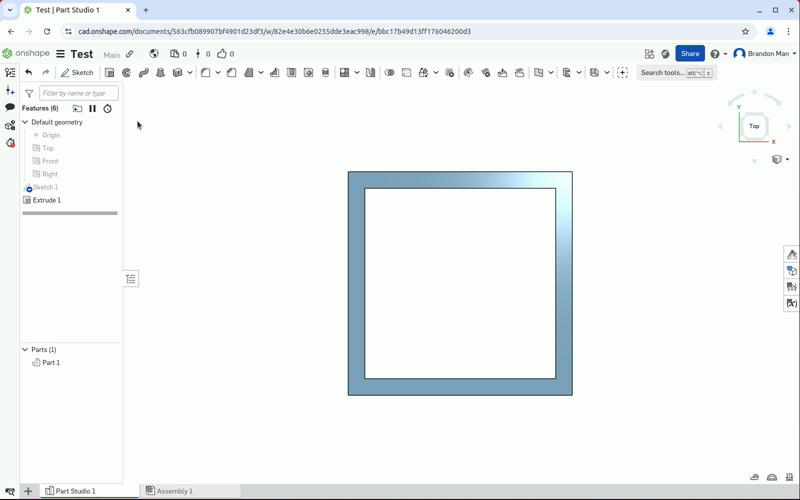
mouse_move(73, 189)
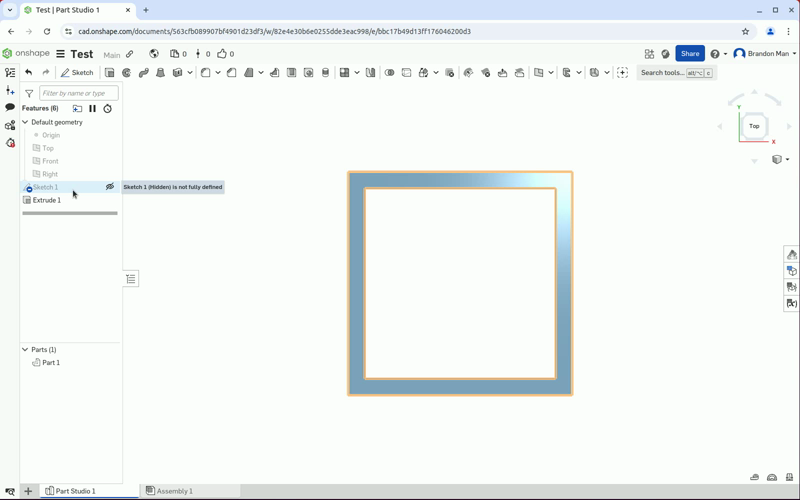
click(73, 189)
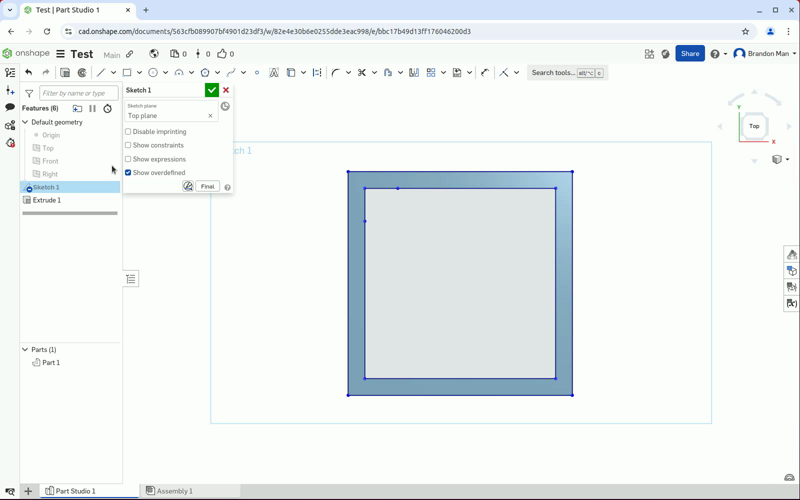
mouse_move(229, 92)
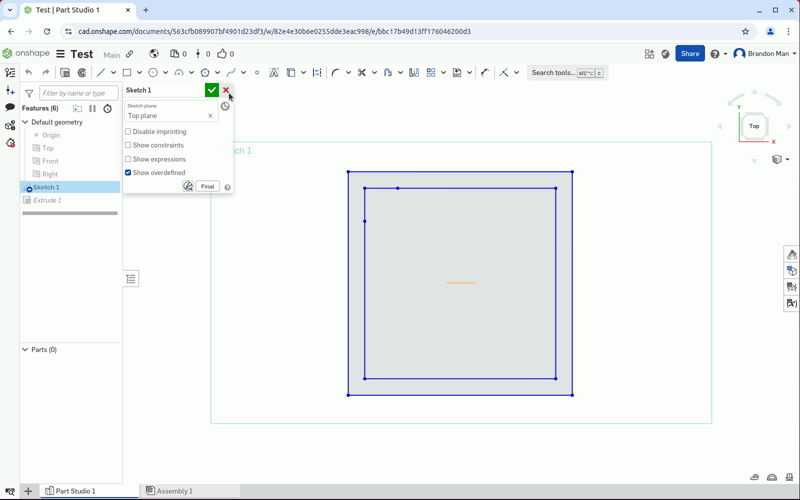
click(229, 92)
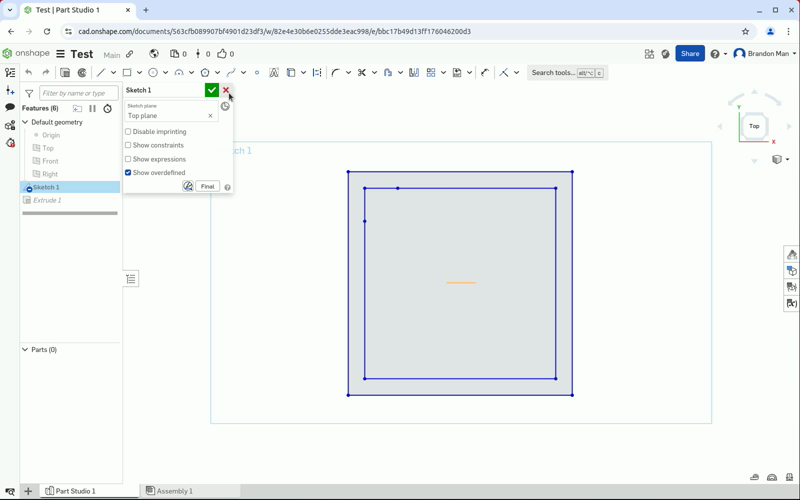
key(shift+s)
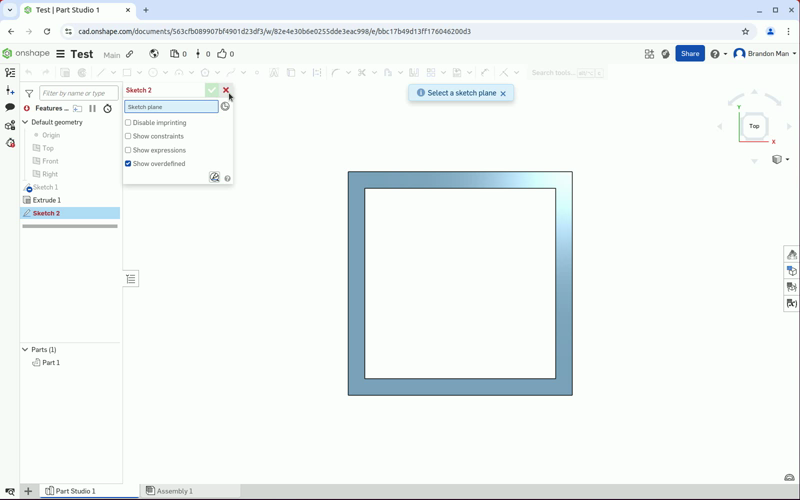
mouse_move(73, 150)
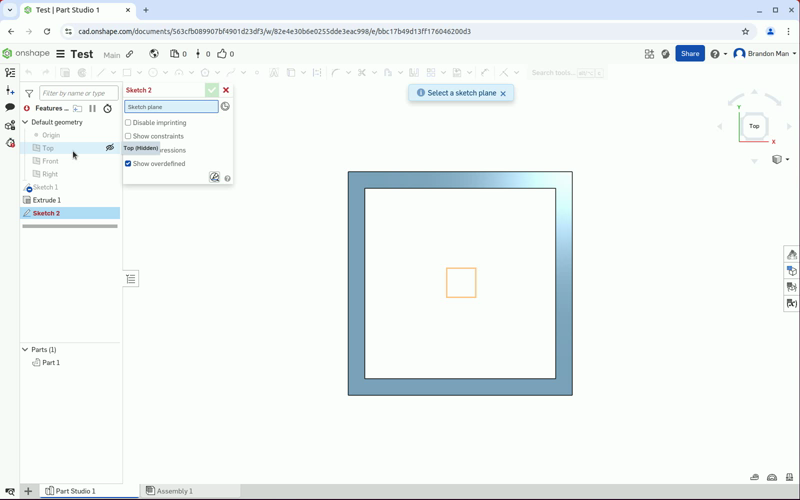
click(73, 150)
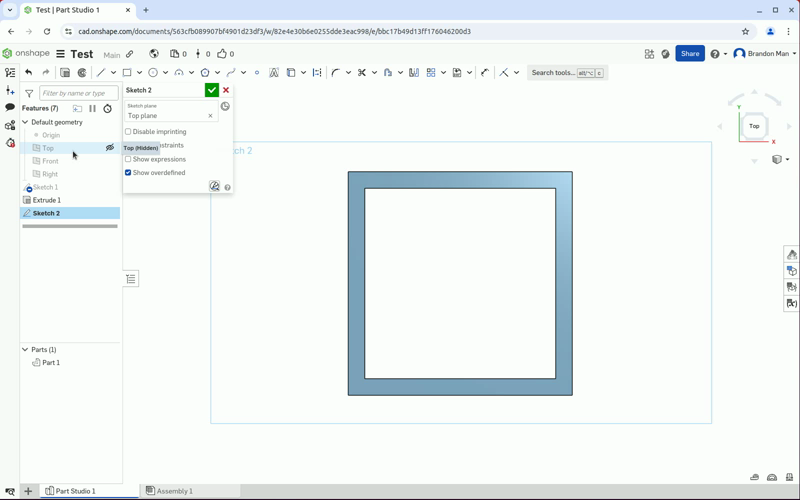
mouse_move(73, 352)
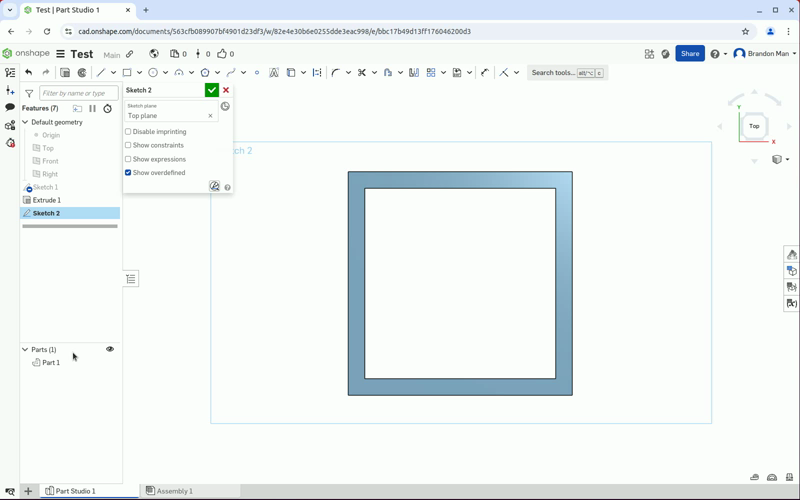
key(y)
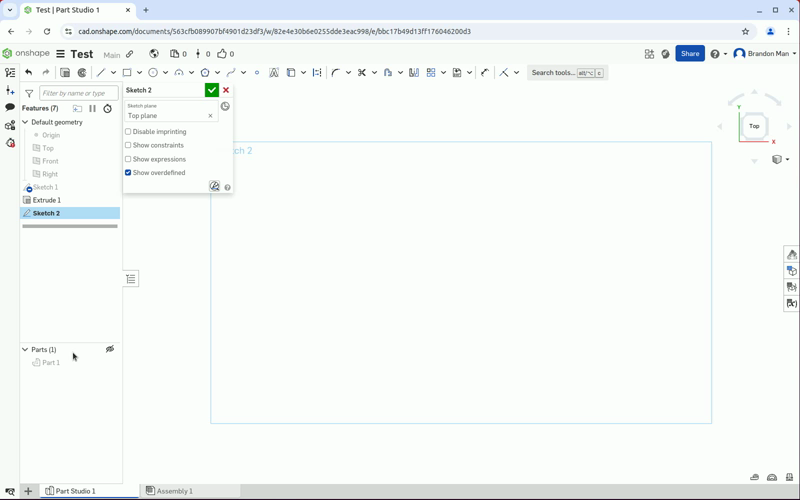
key(l)
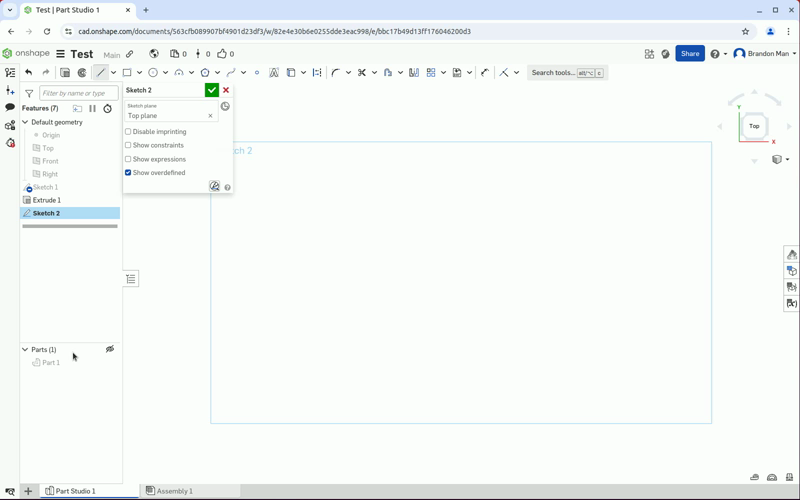
key_down(shift)
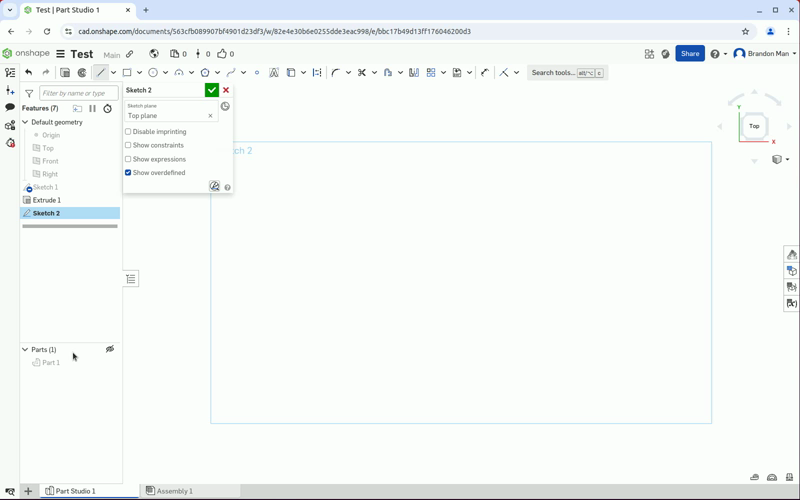
mouse_move(364, 379)
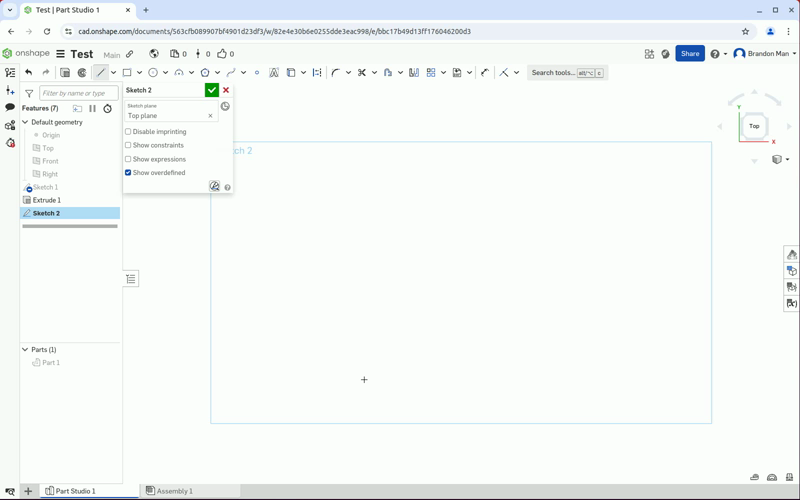
click(364, 379)
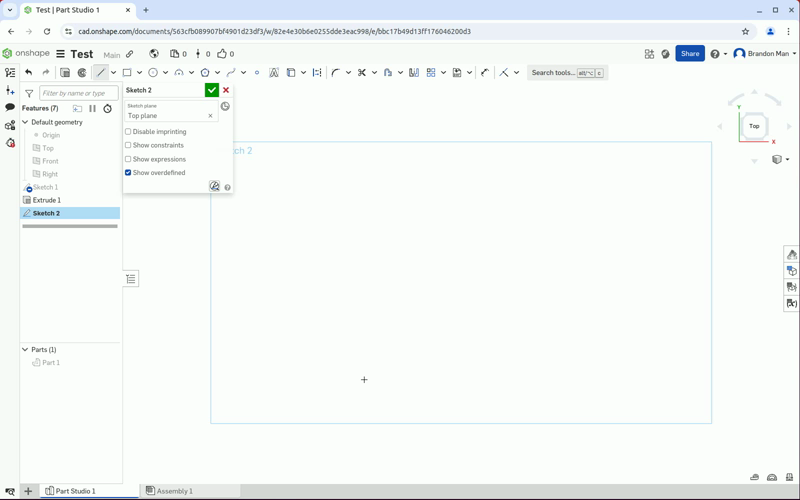
key_up(shift)
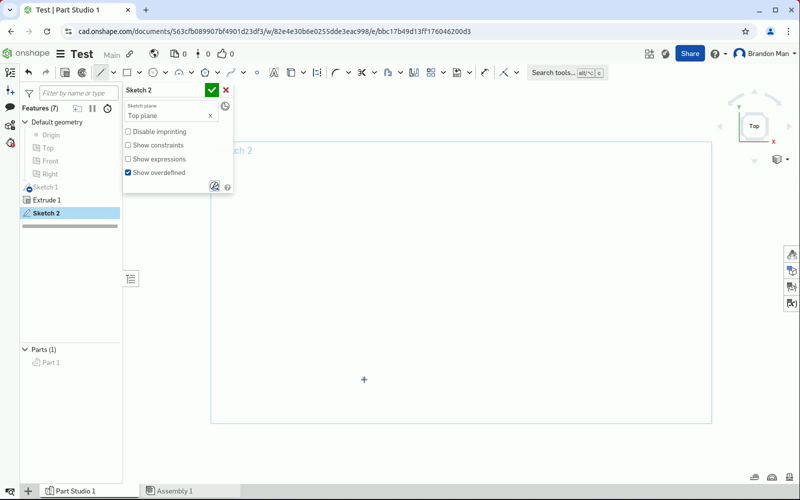
key_down(shift)
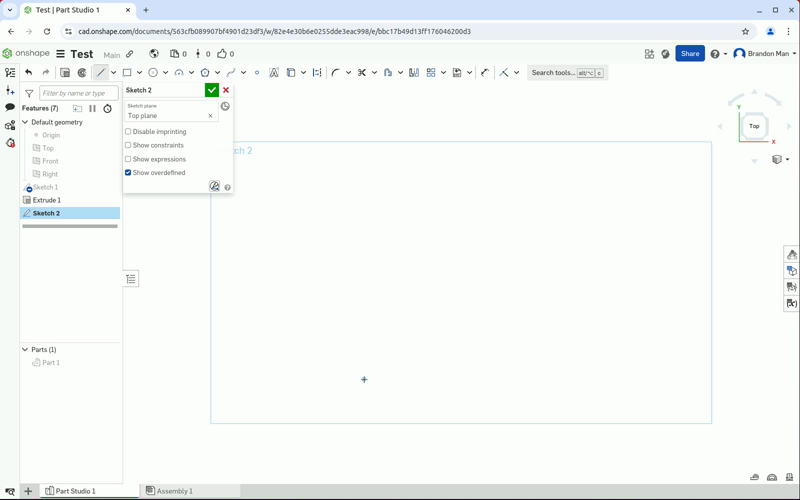
mouse_move(555, 379)
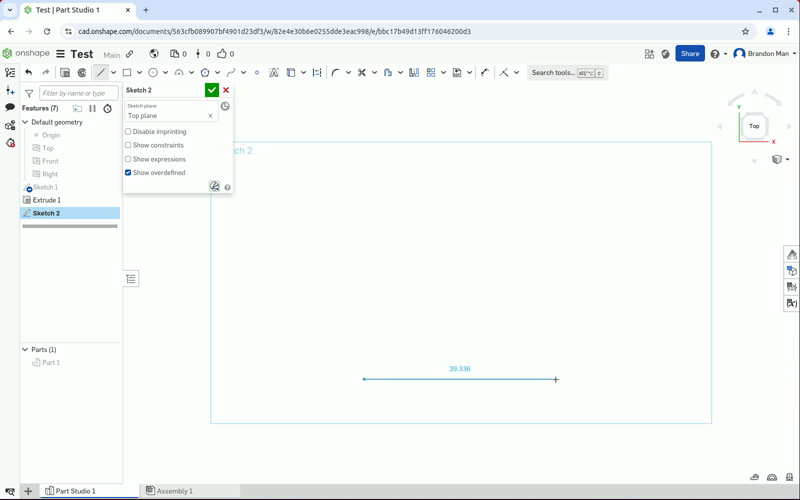
click(555, 379)
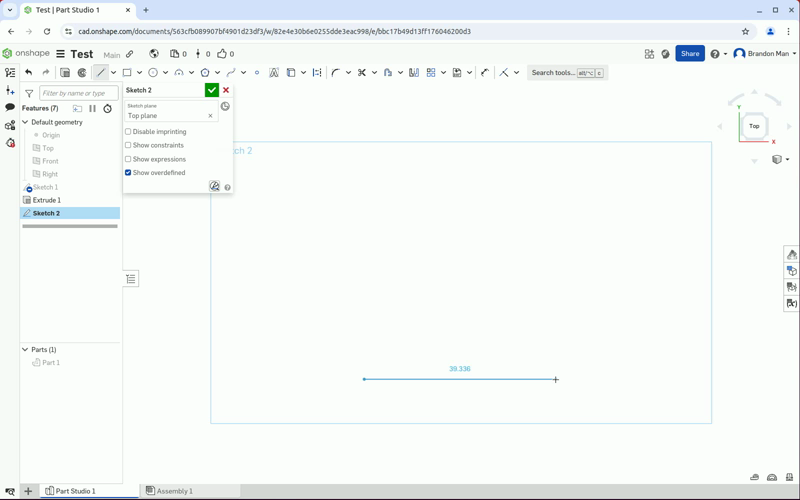
key_up(shift)
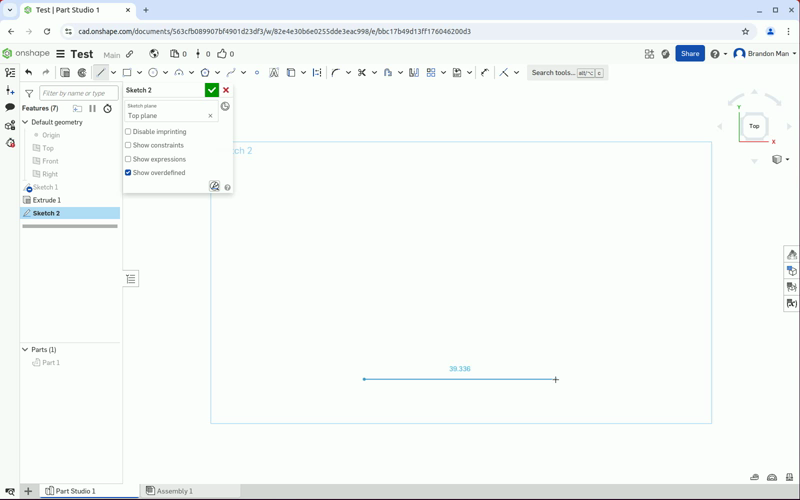
key_down(shift)
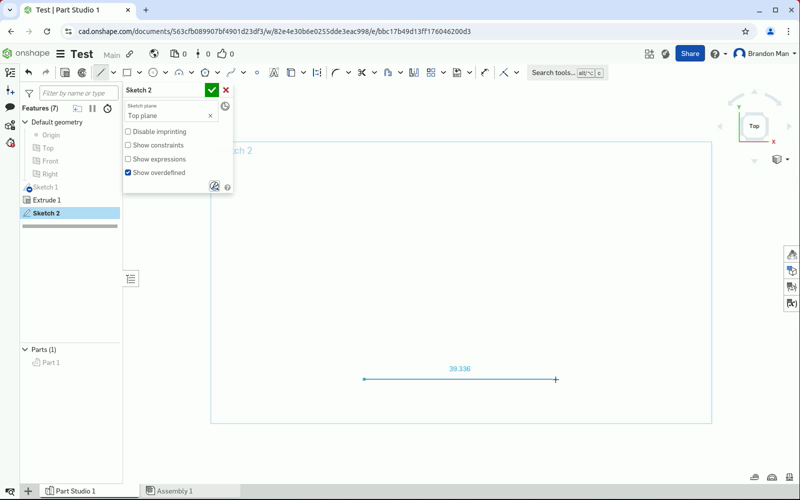
mouse_move(555, 187)
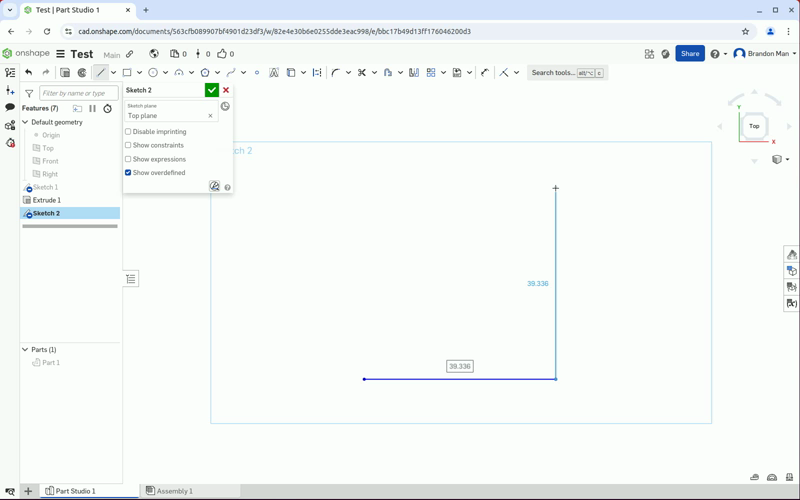
click(555, 187)
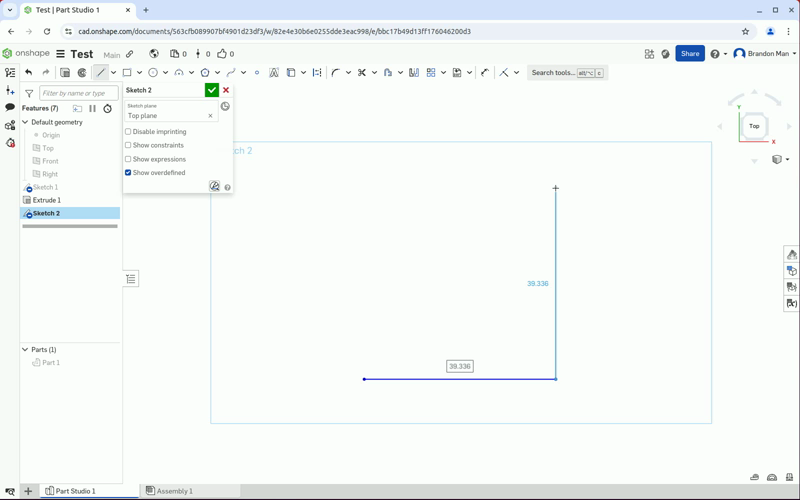
key_up(shift)
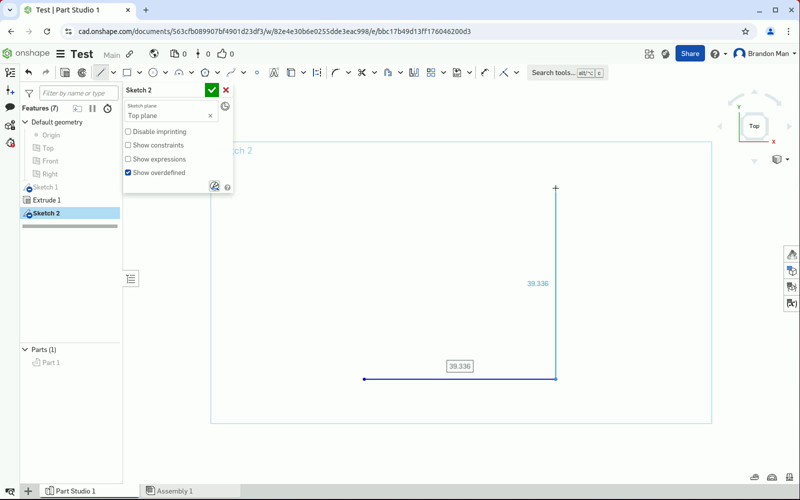
key_down(shift)
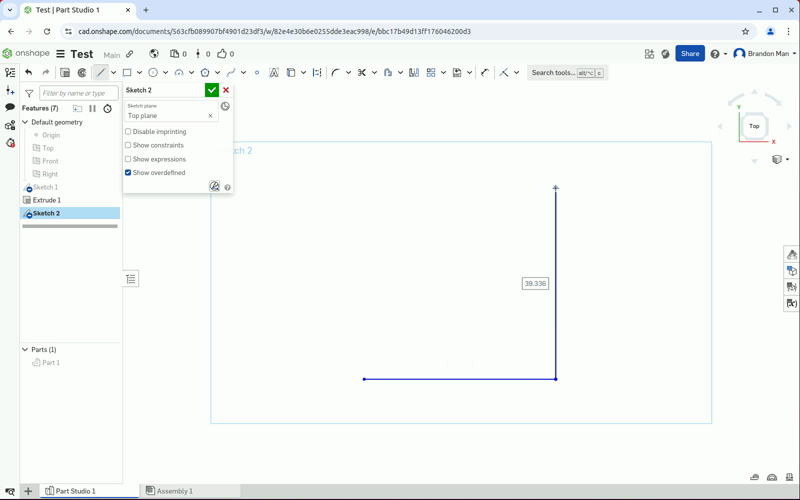
mouse_move(398, 187)
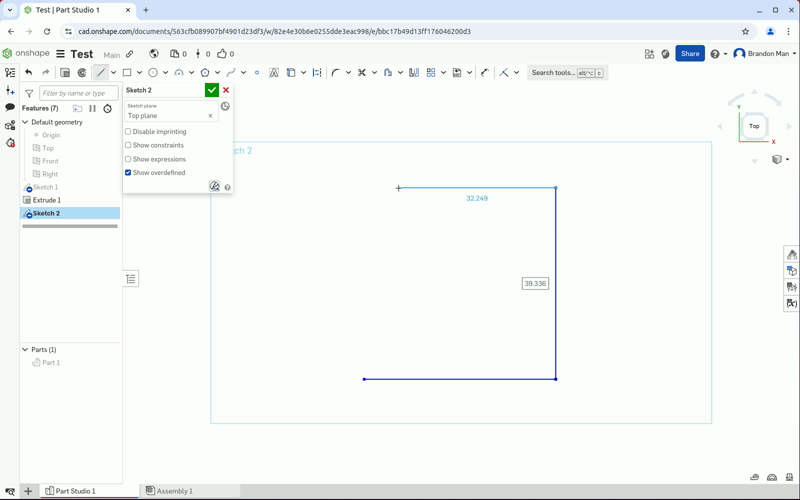
click(398, 187)
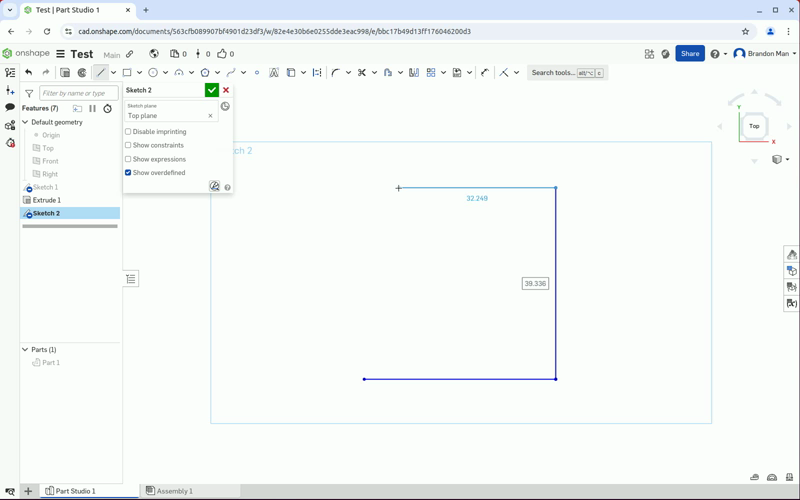
key_up(shift)
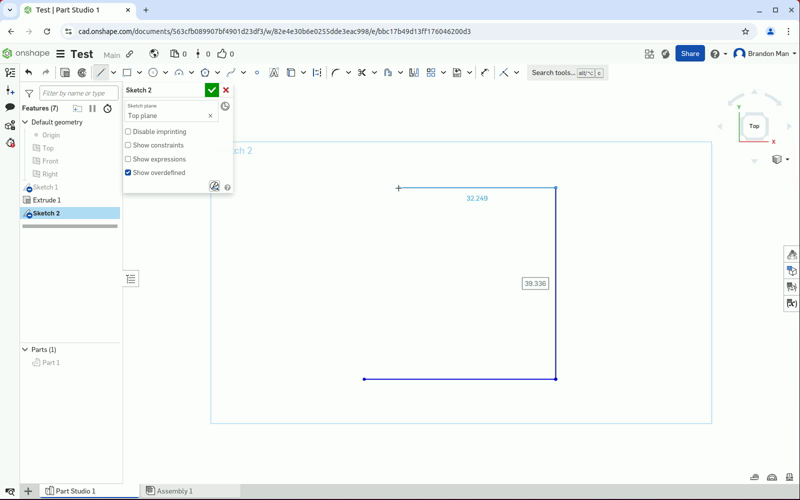
key_down(shift)
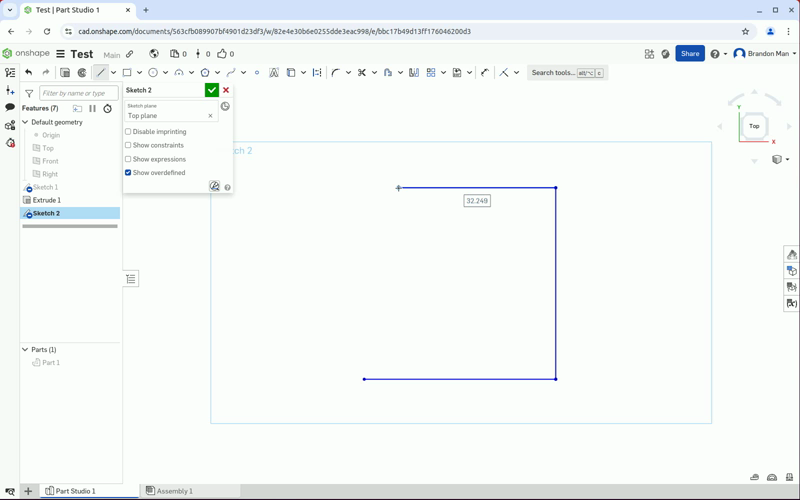
mouse_move(428, 187)
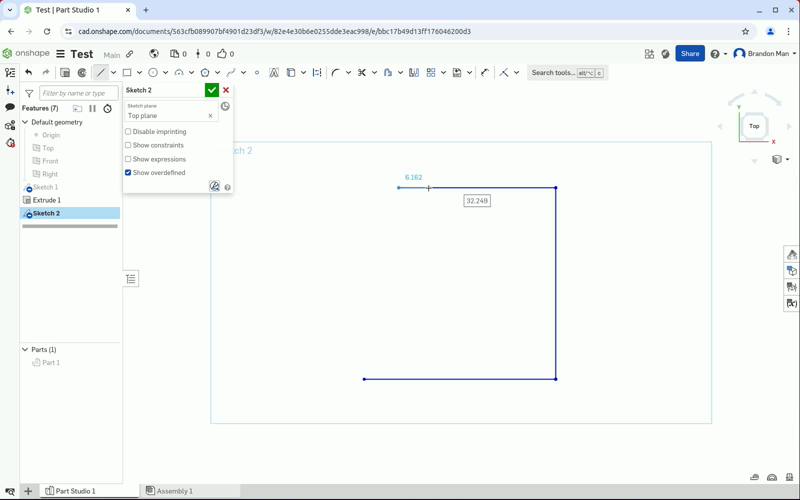
mouse_move(398, 222)
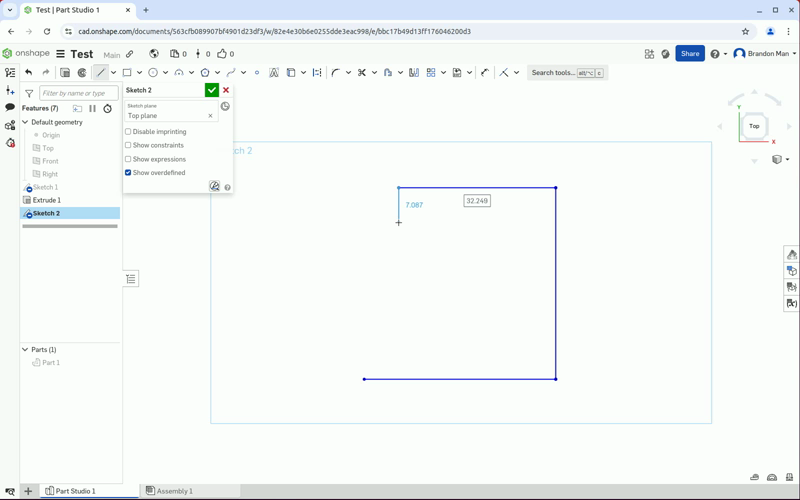
click(398, 222)
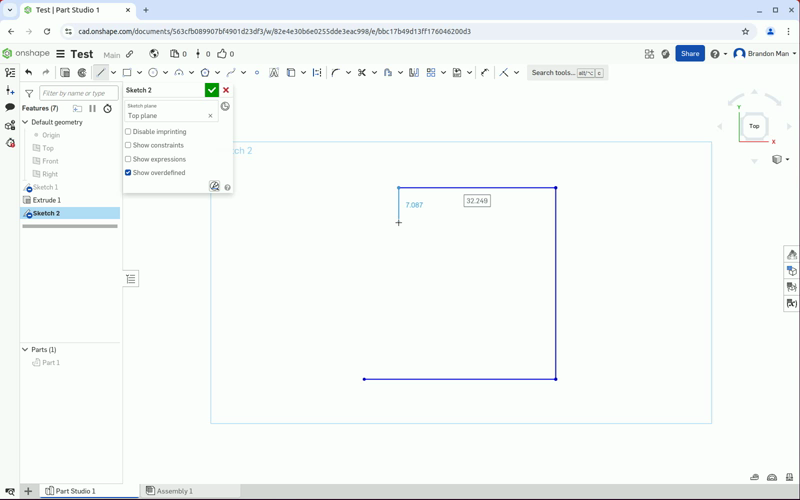
key_up(shift)
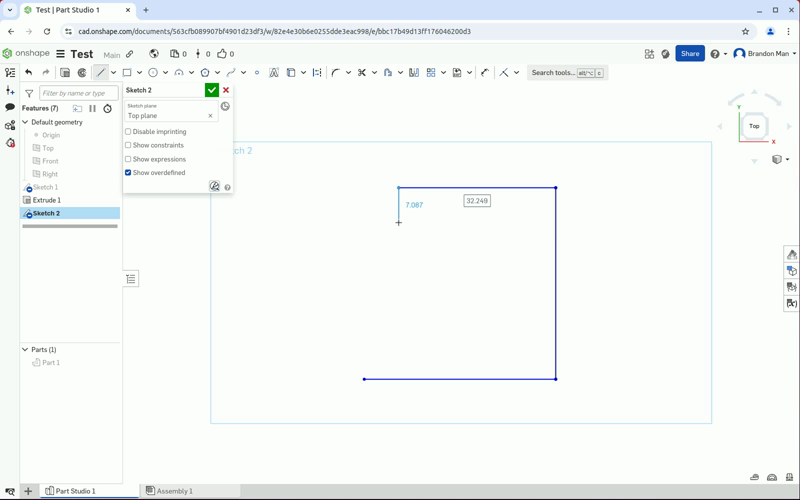
key_down(shift)
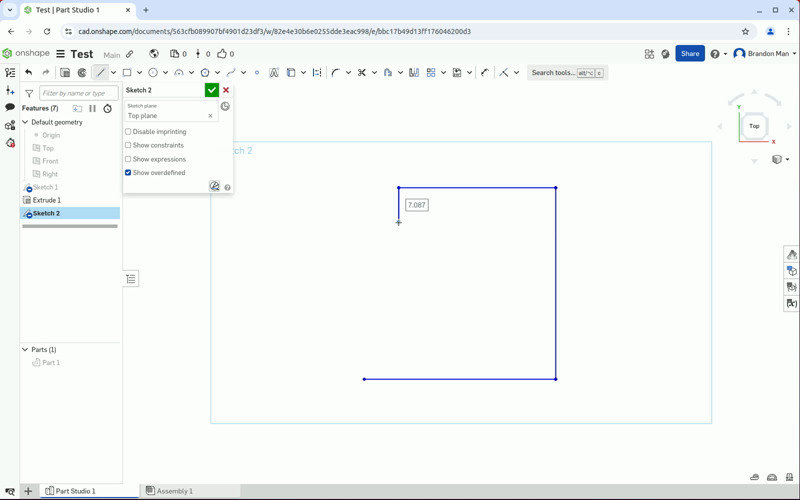
mouse_move(428, 222)
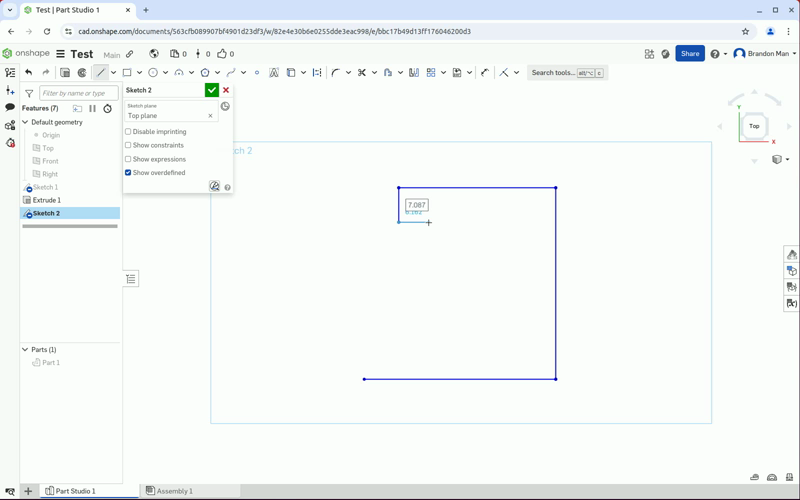
mouse_move(364, 222)
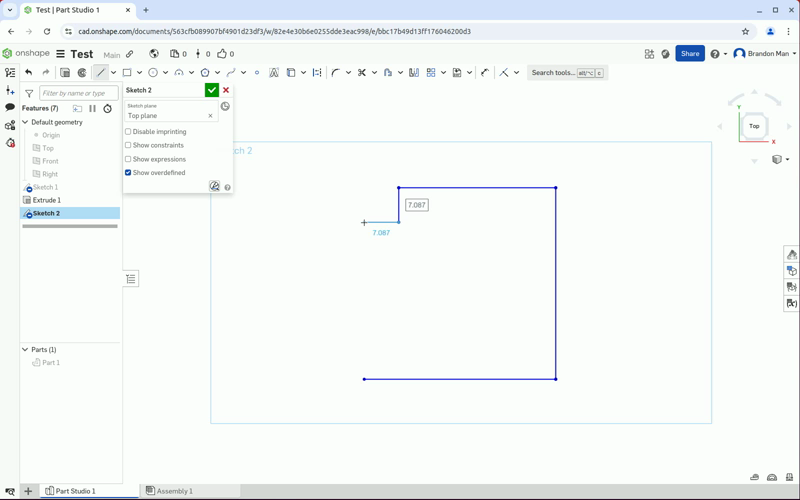
click(364, 222)
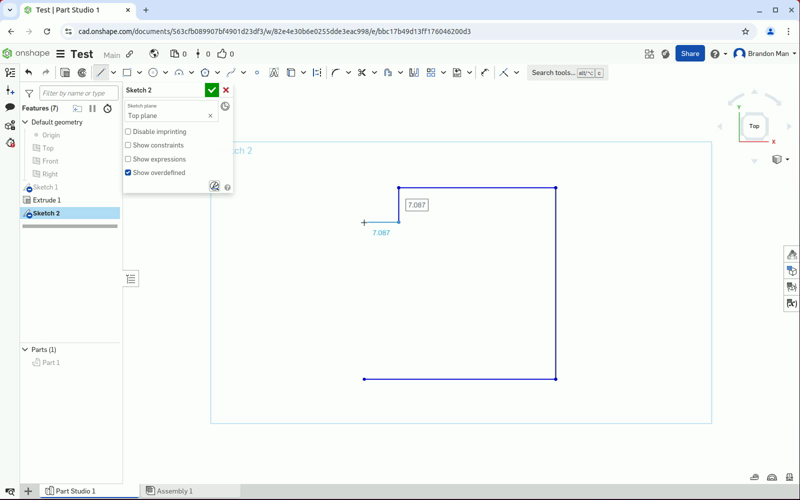
key_up(shift)
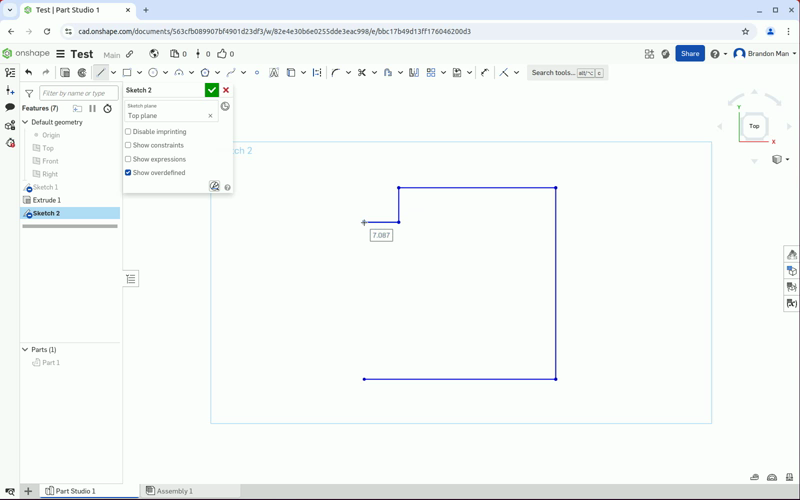
key_down(shift)
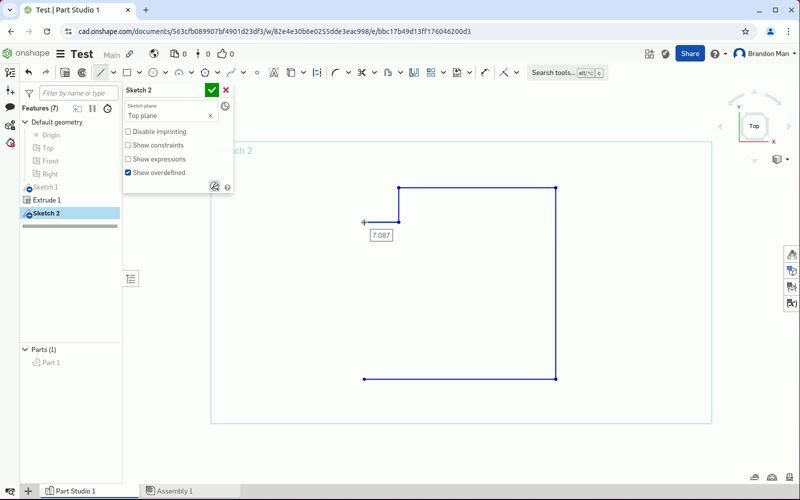
mouse_move(364, 379)
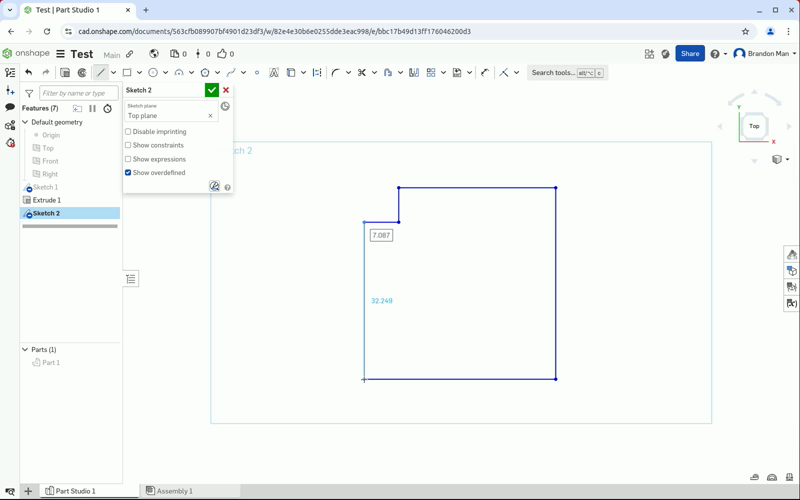
key_up(shift)
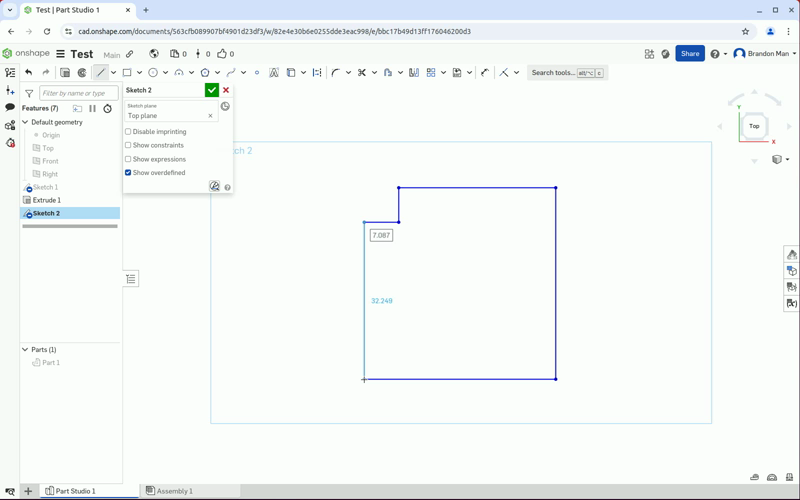
click(364, 379)
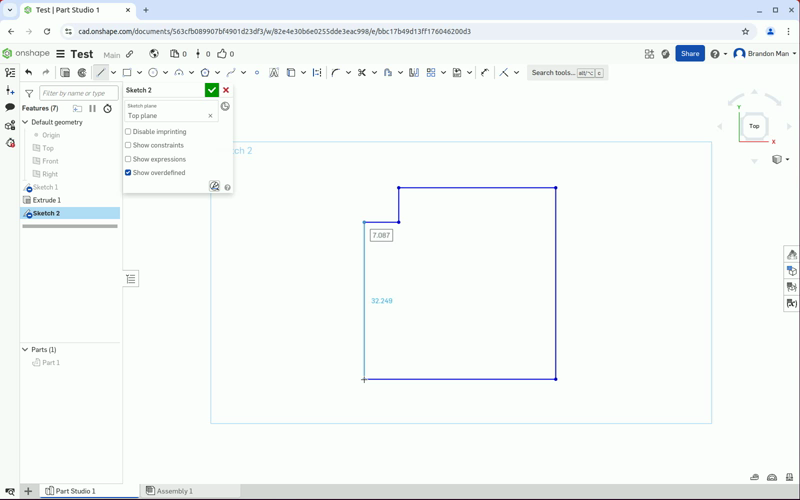
key(esc)
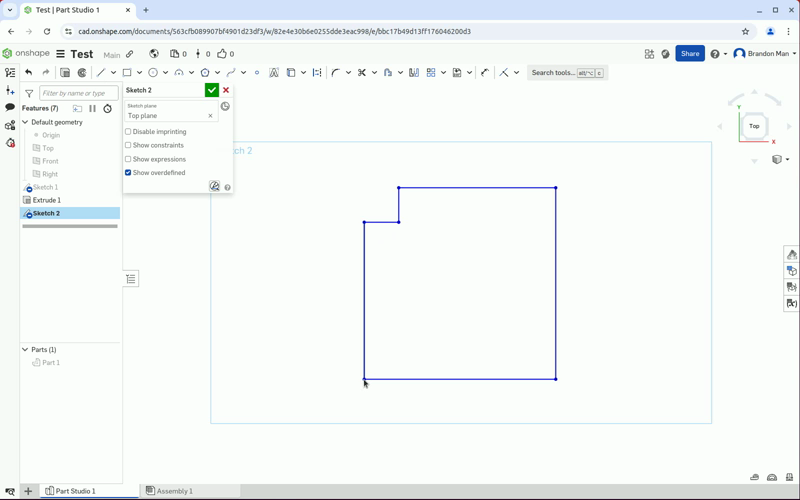
mouse_move(469, 257)
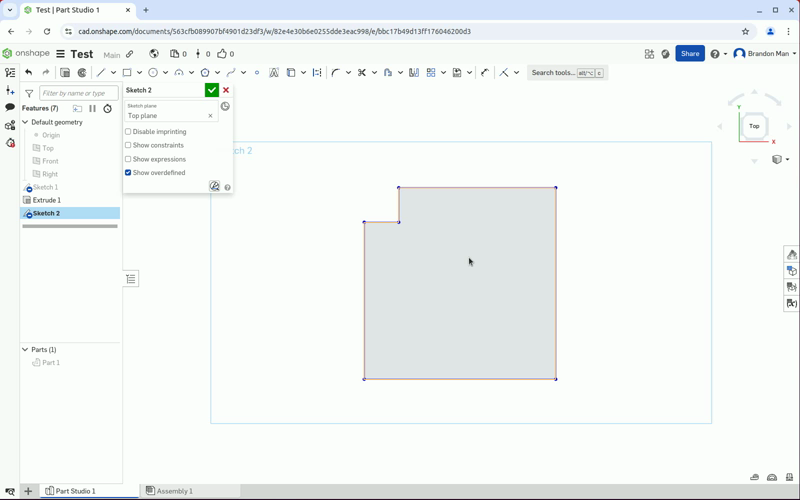
click(469, 257)
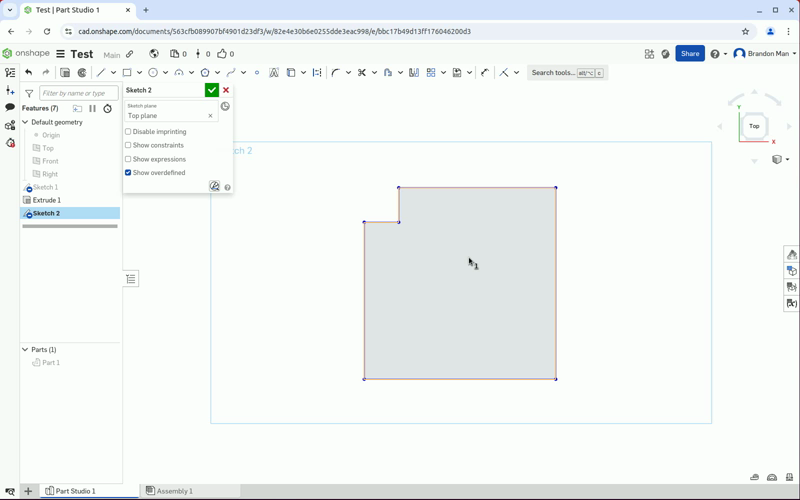
mouse_move(73, 352)
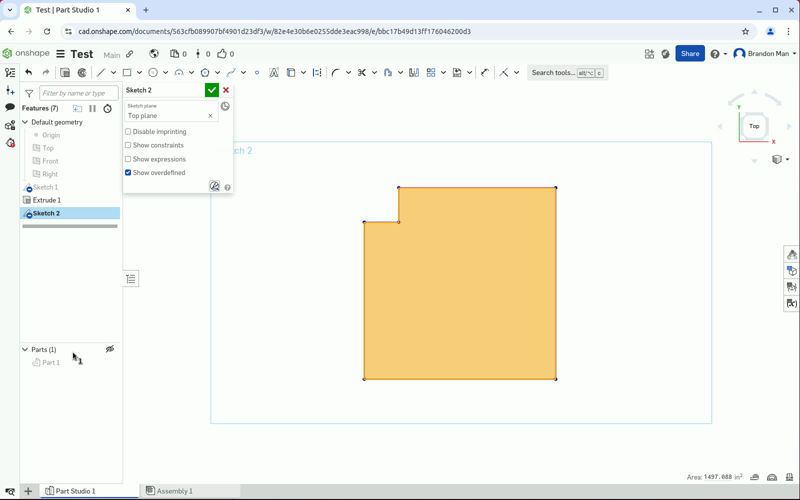
key(shift+y)
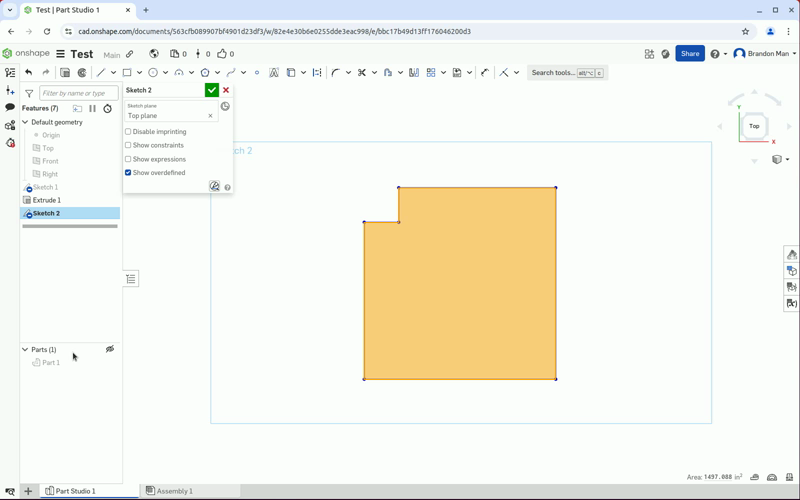
key(shift+e)
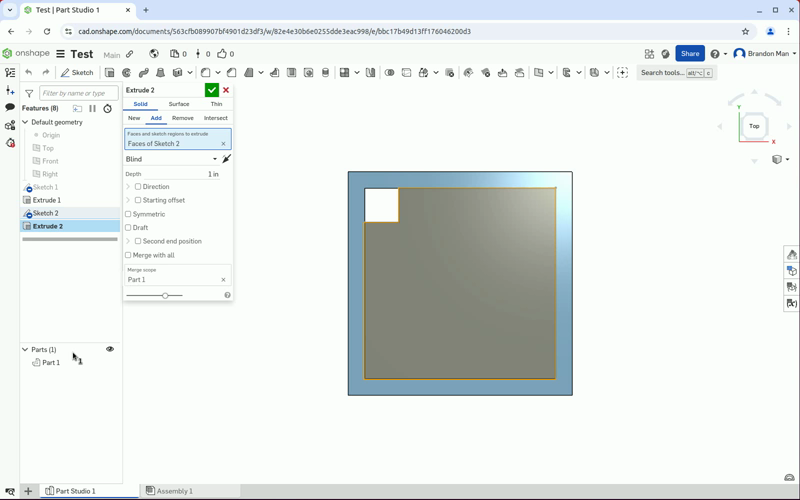
mouse_move(143, 106)
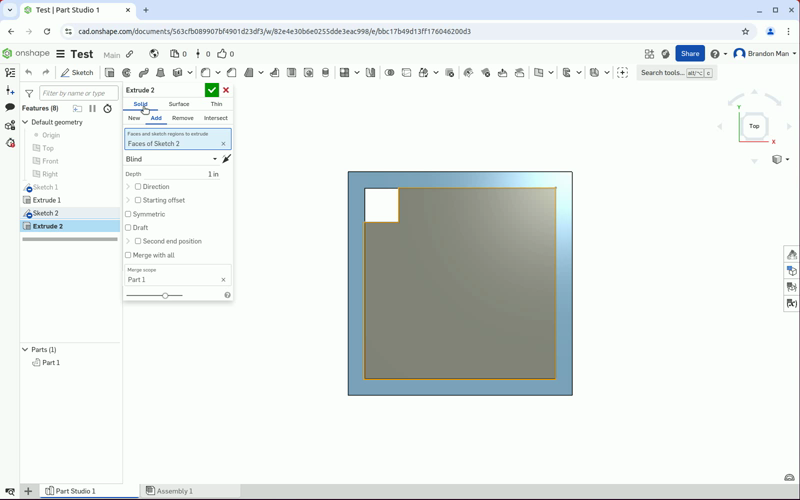
click(143, 106)
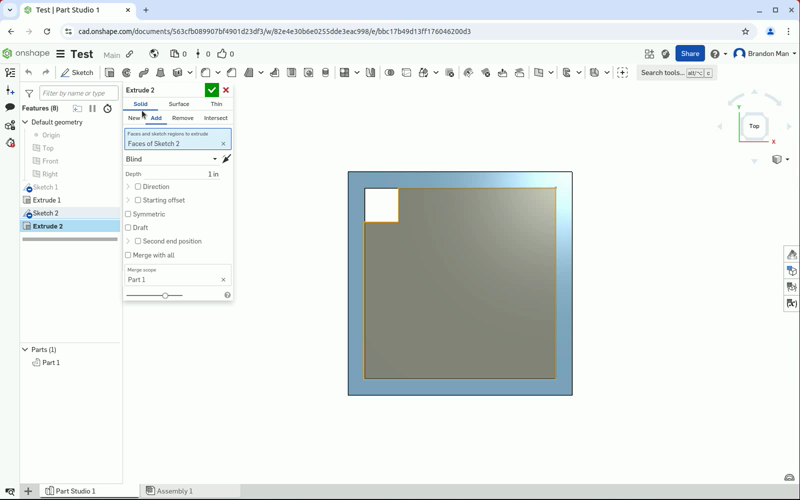
mouse_move(137, 120)
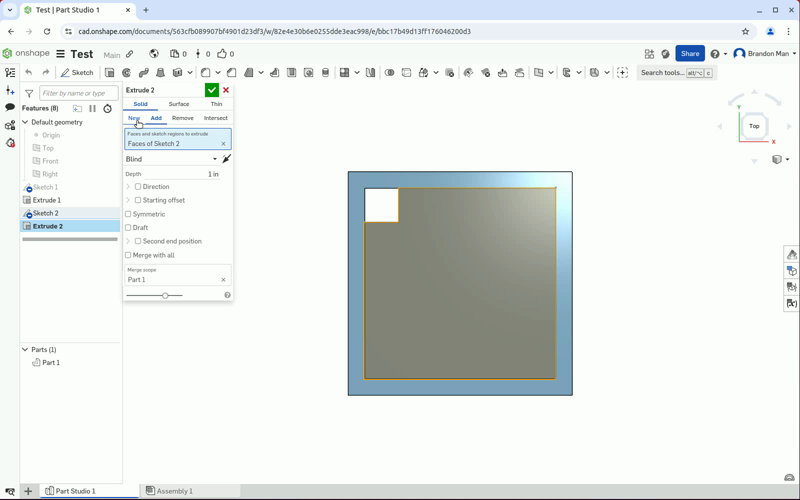
click(137, 120)
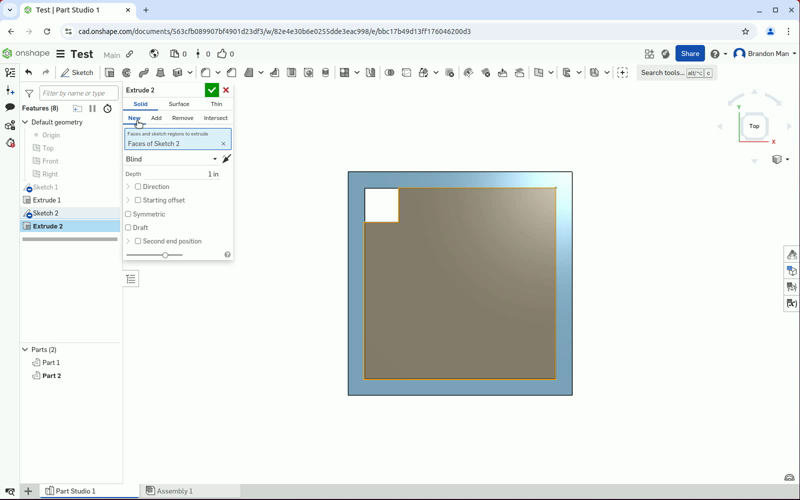
key(tab, 4)
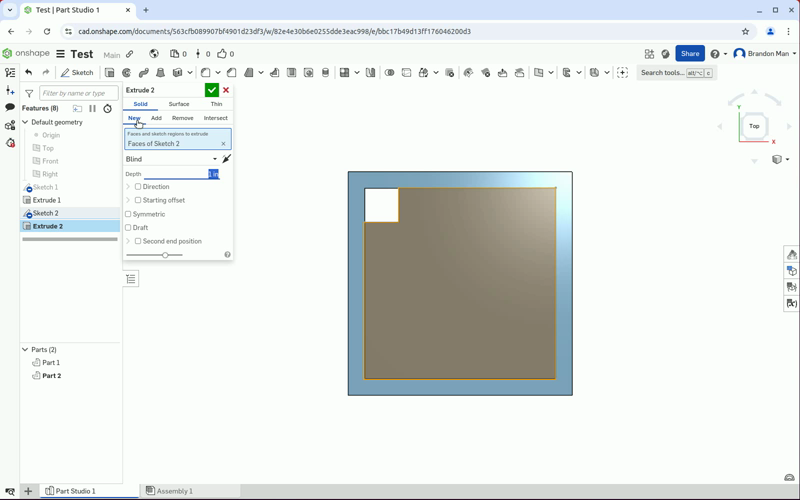
text(3.37)
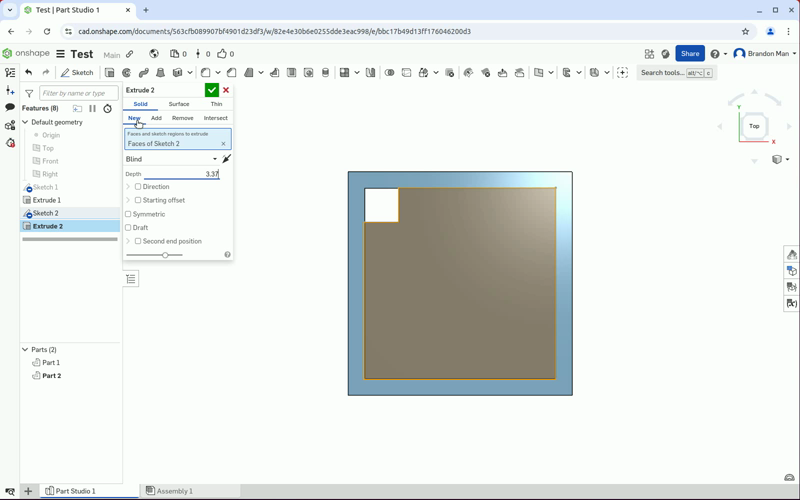
key(enter)
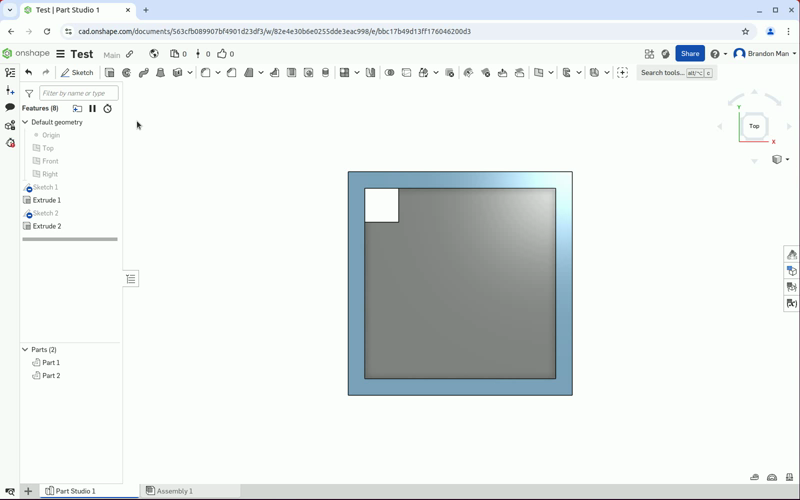
key(shift+h)
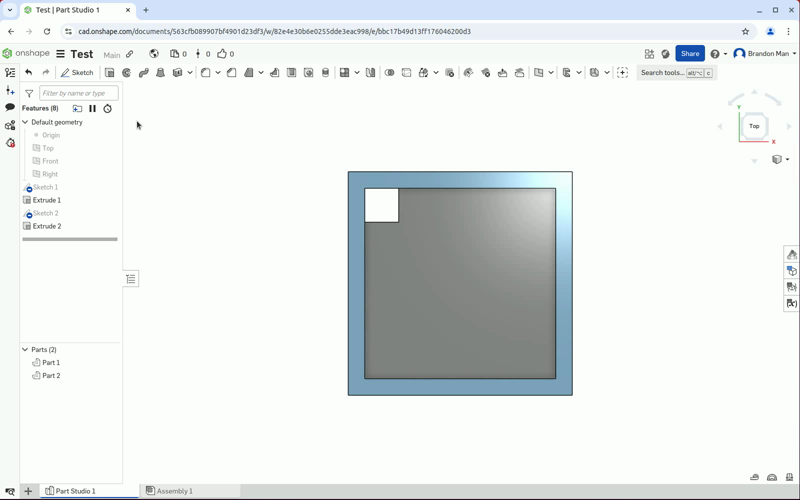
key(shift+h)
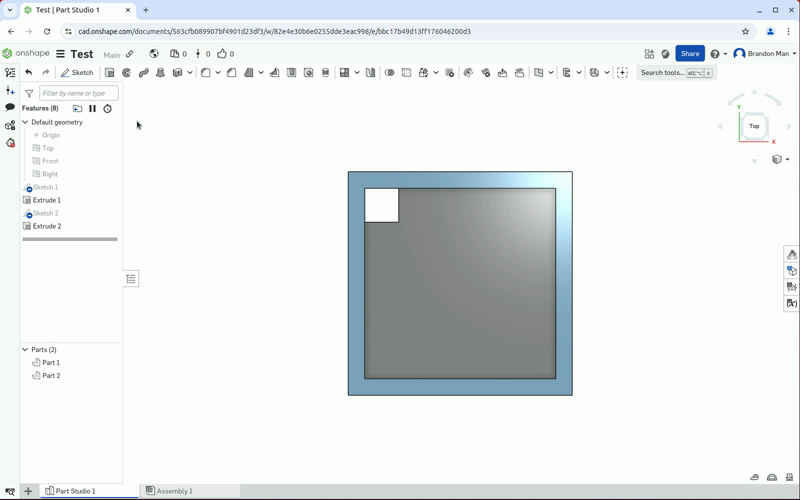
mouse_move(73, 189)
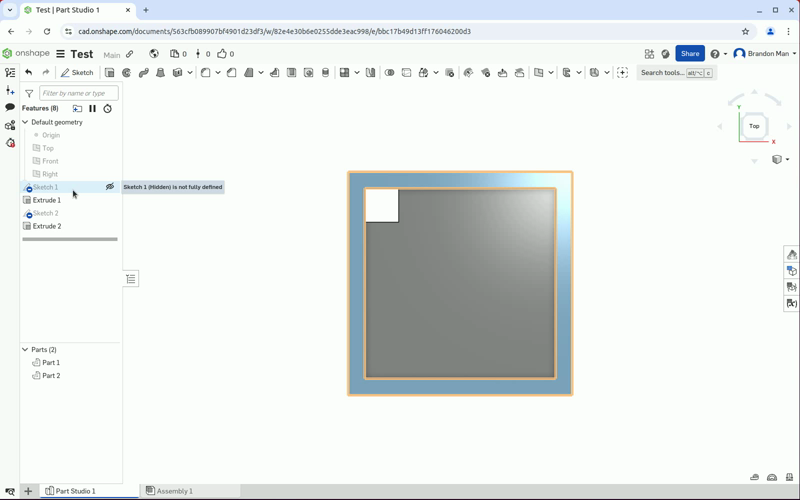
click(73, 189)
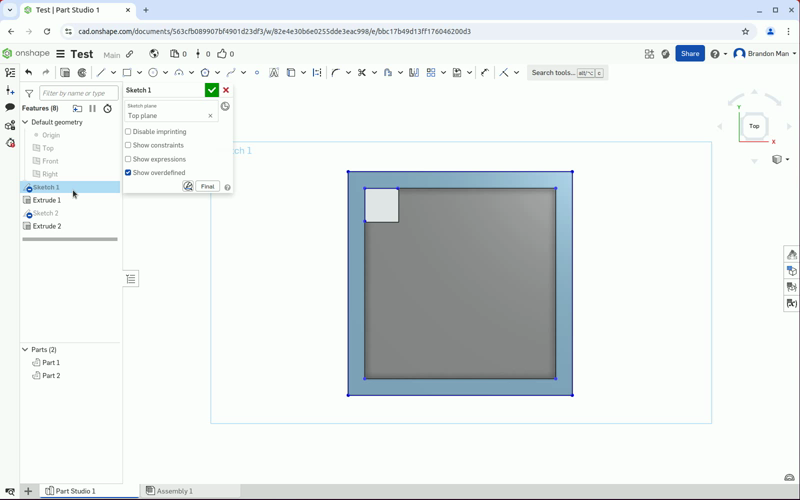
mouse_move(229, 92)
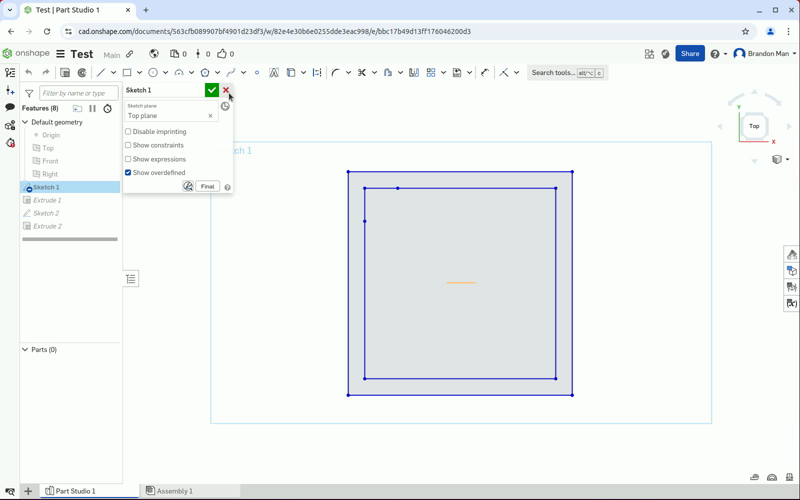
click(229, 92)
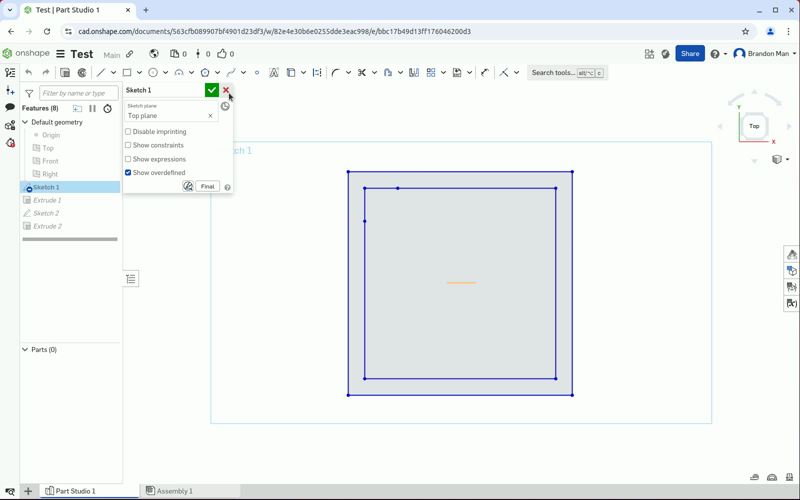
key(shift+s)
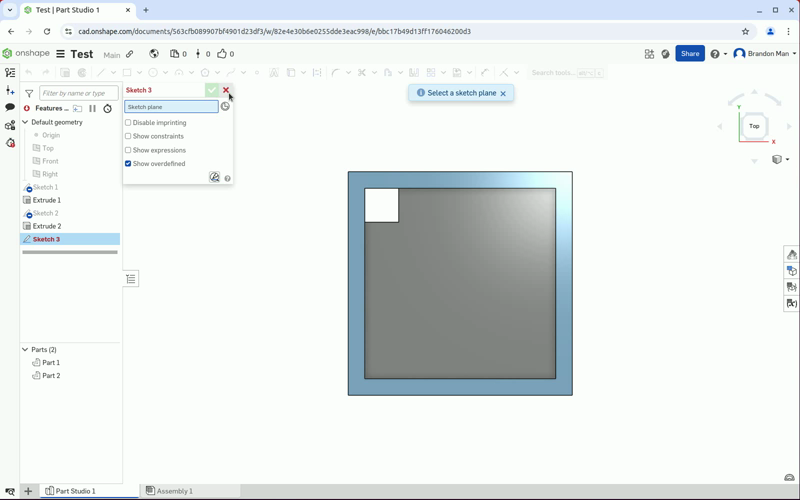
mouse_move(73, 150)
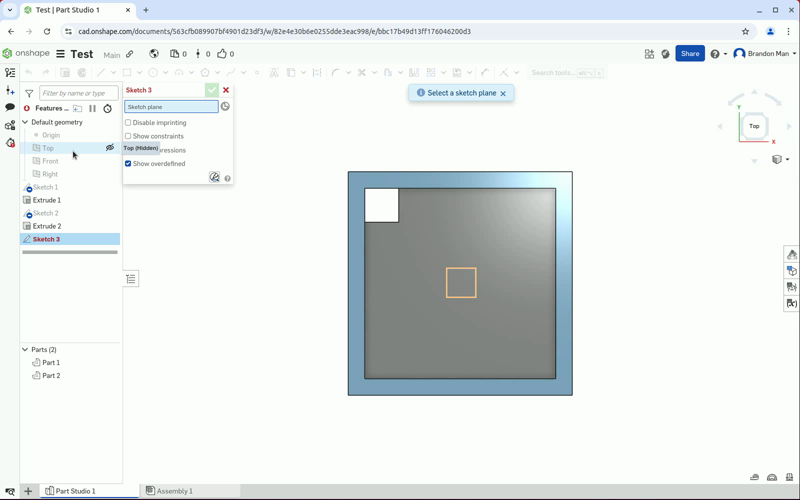
click(73, 150)
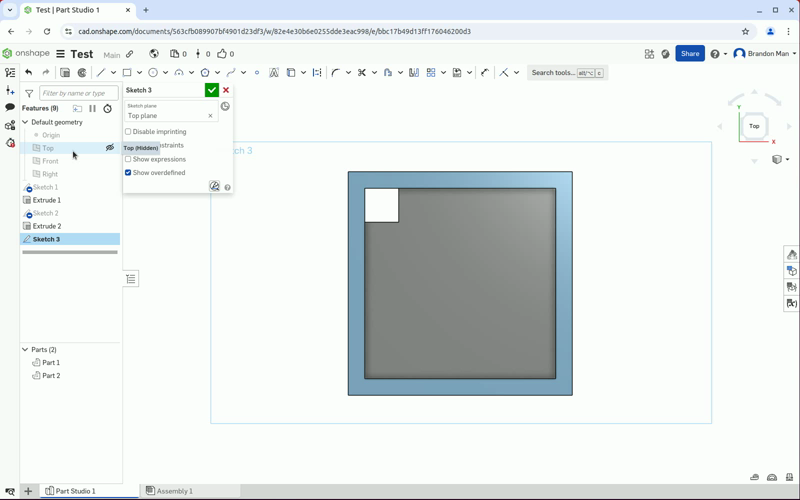
mouse_move(73, 352)
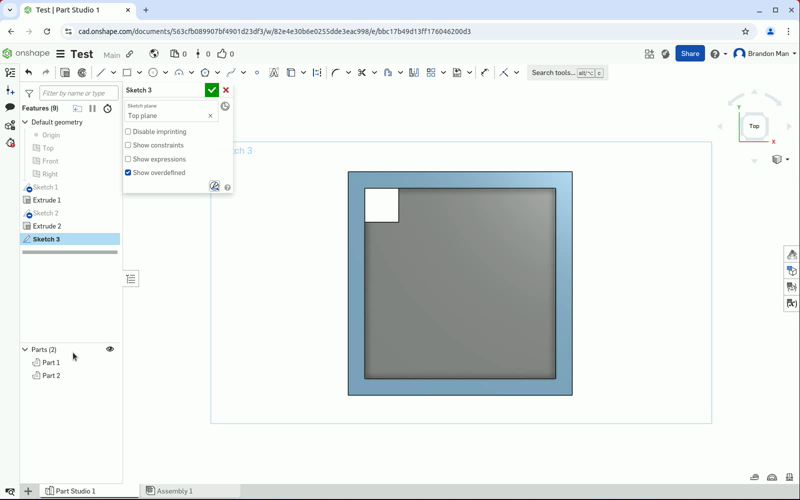
key(y)
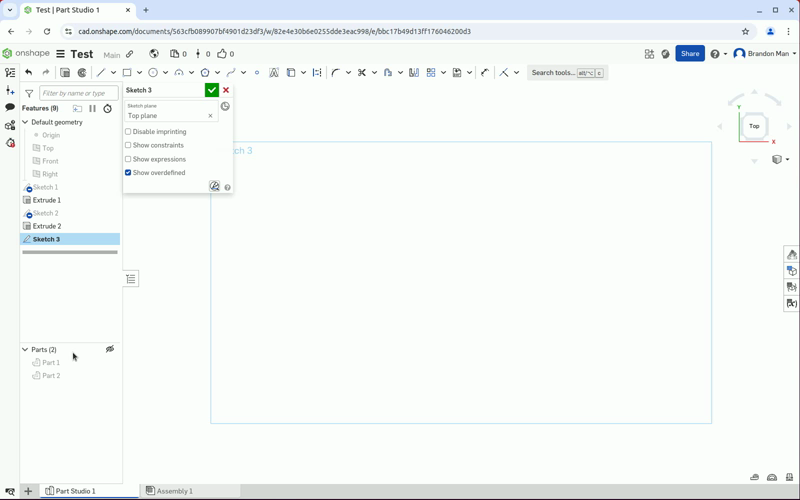
key(l)
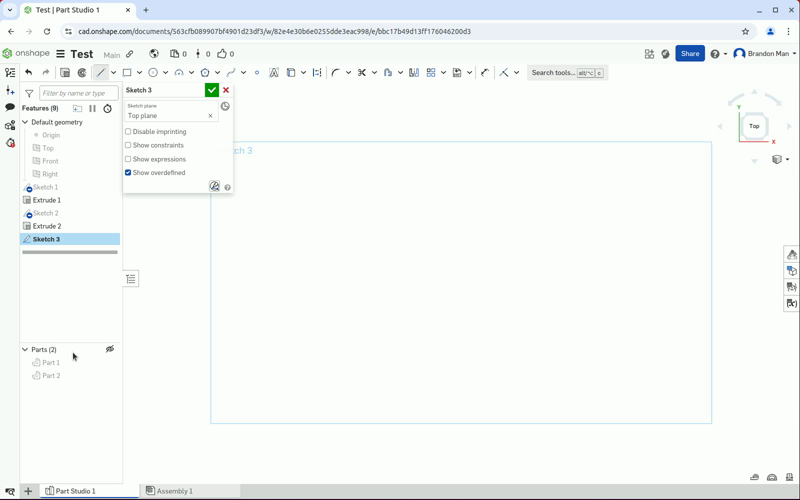
key_down(shift)
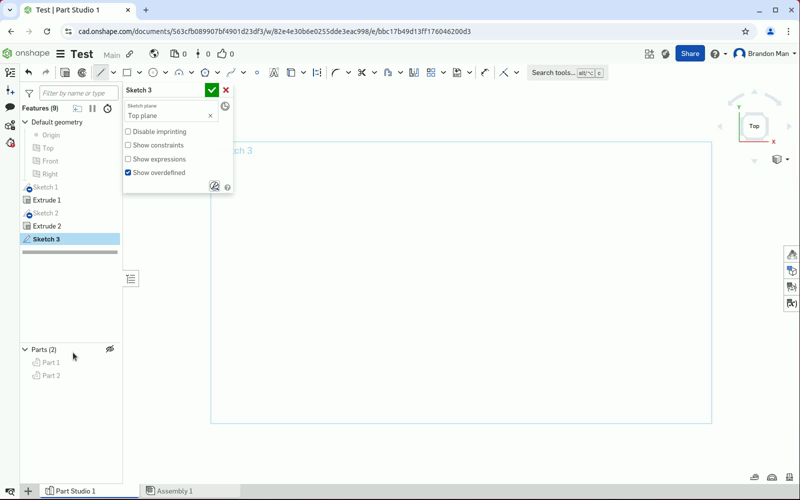
mouse_move(364, 220)
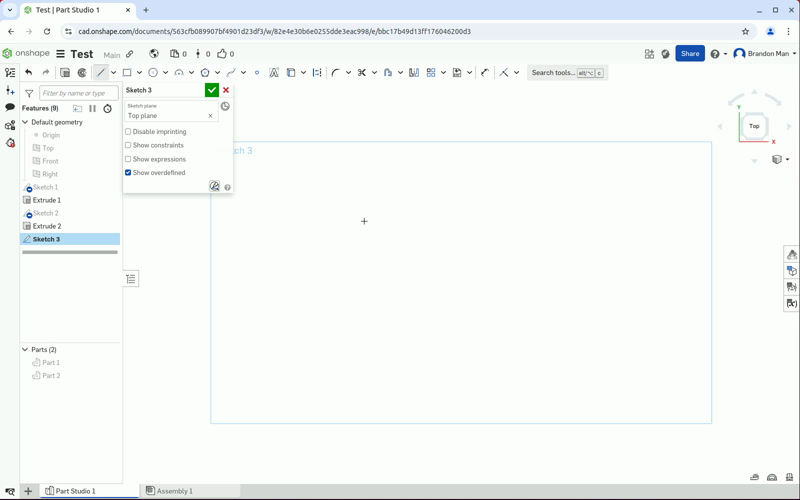
click(364, 220)
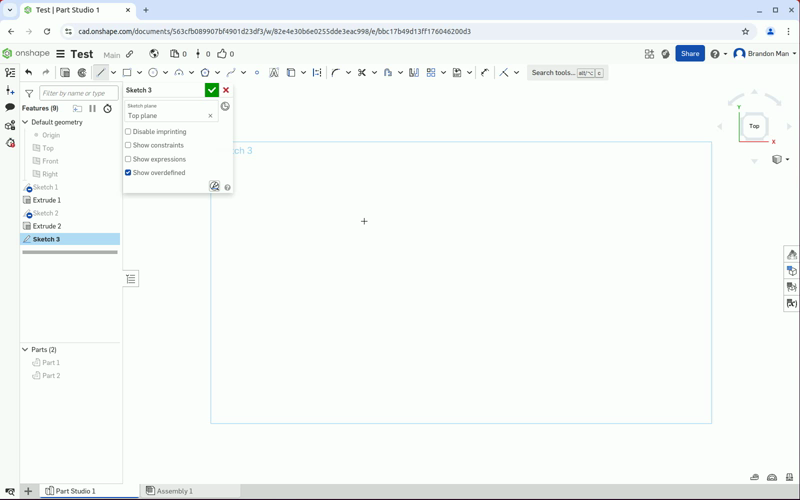
key_up(shift)
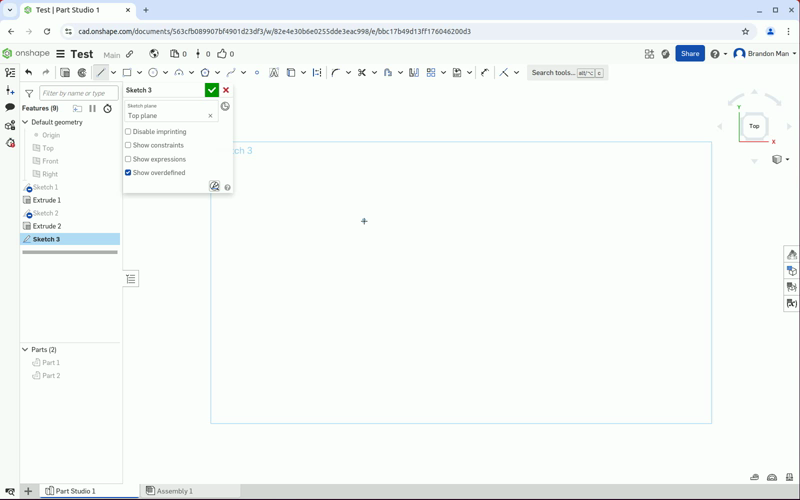
key_down(shift)
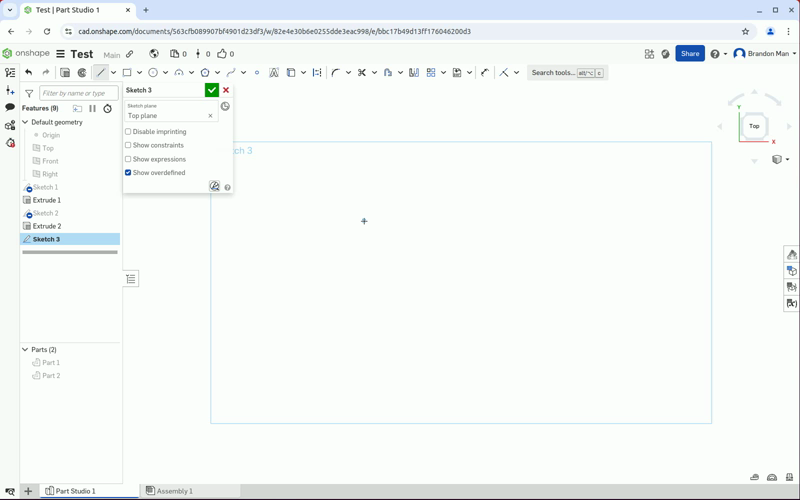
mouse_move(394, 220)
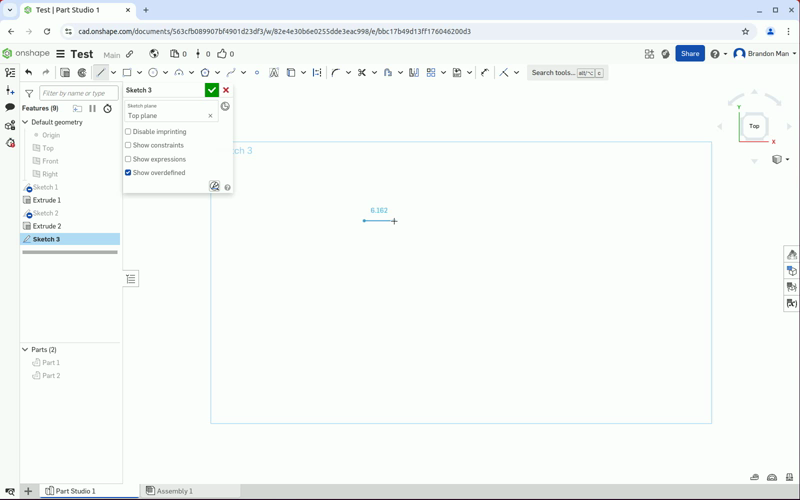
mouse_move(398, 220)
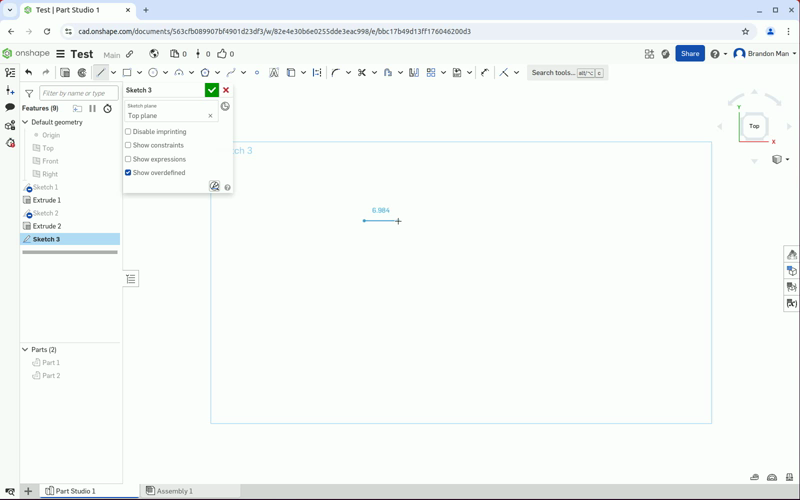
click(398, 220)
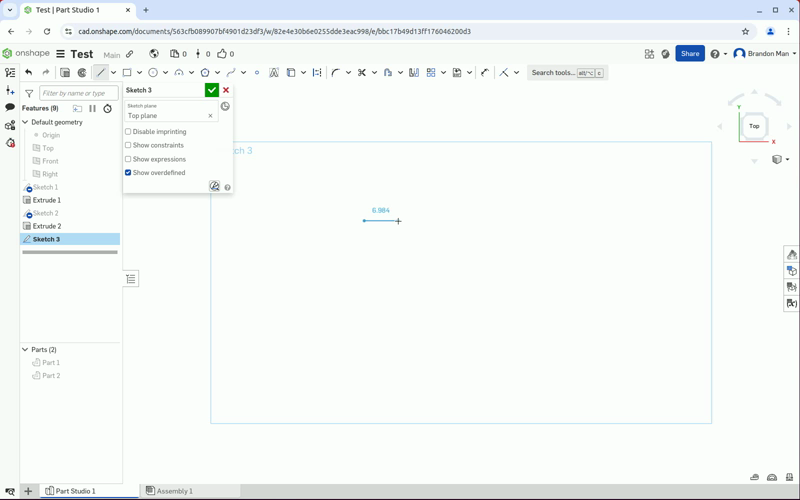
key_up(shift)
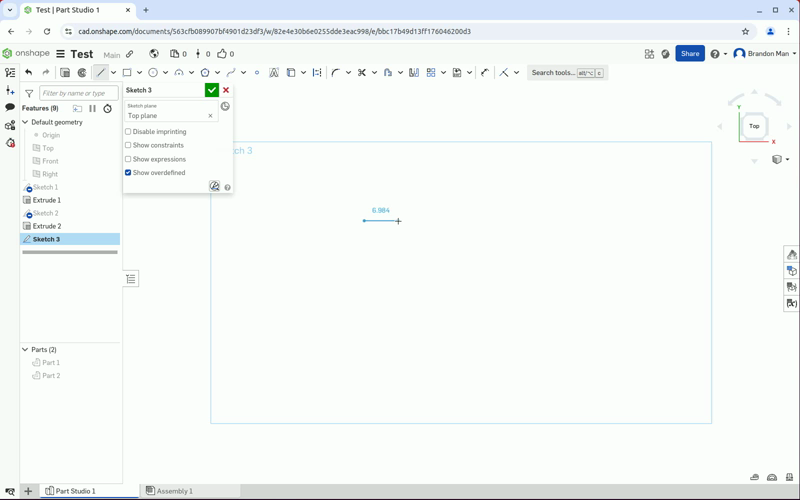
key_down(shift)
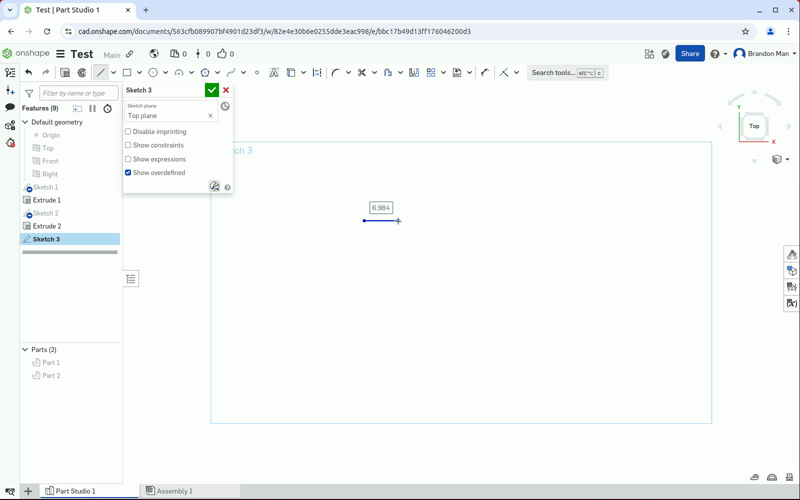
mouse_move(428, 220)
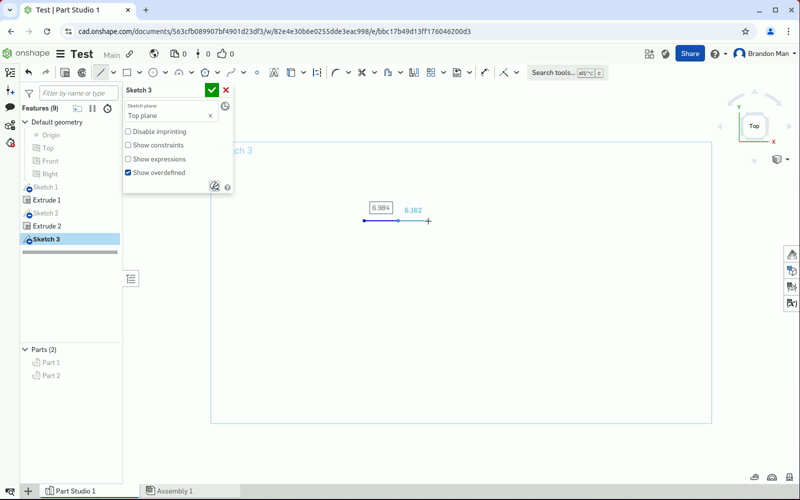
mouse_move(398, 187)
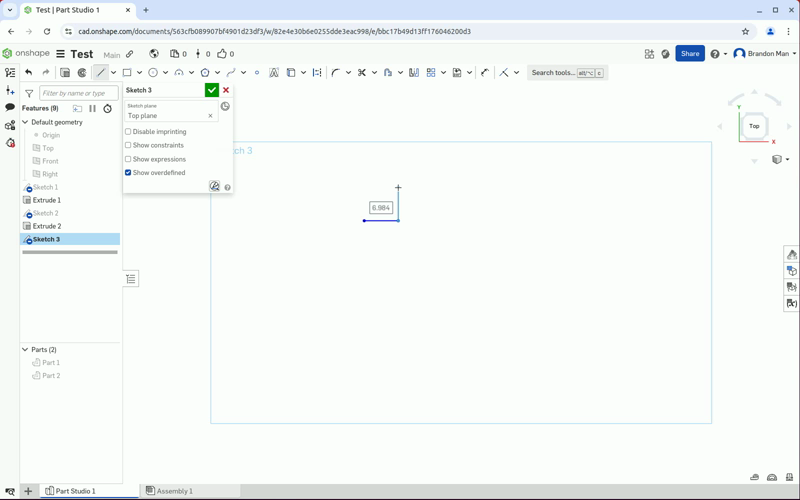
click(398, 187)
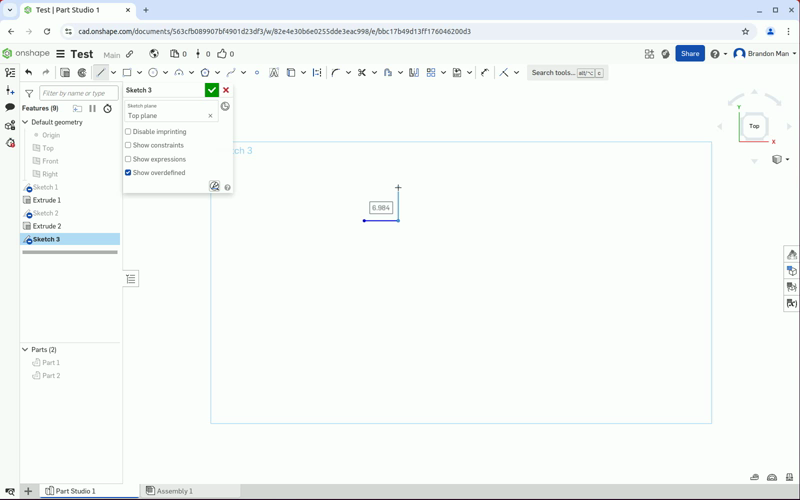
key_up(shift)
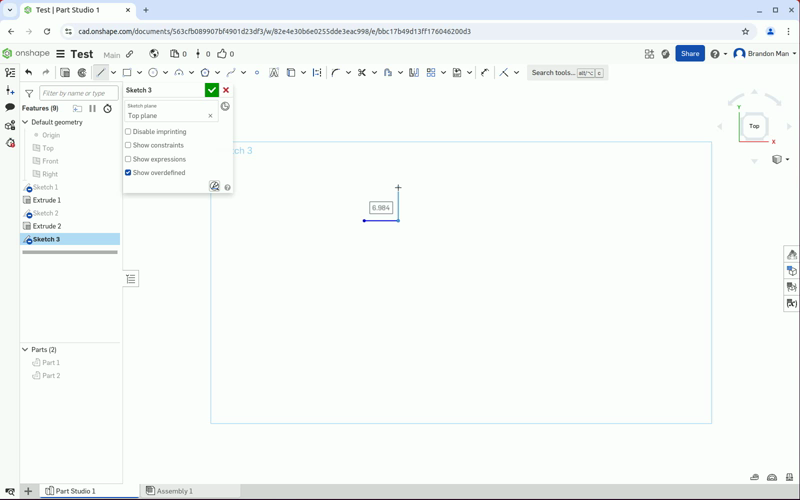
key_down(shift)
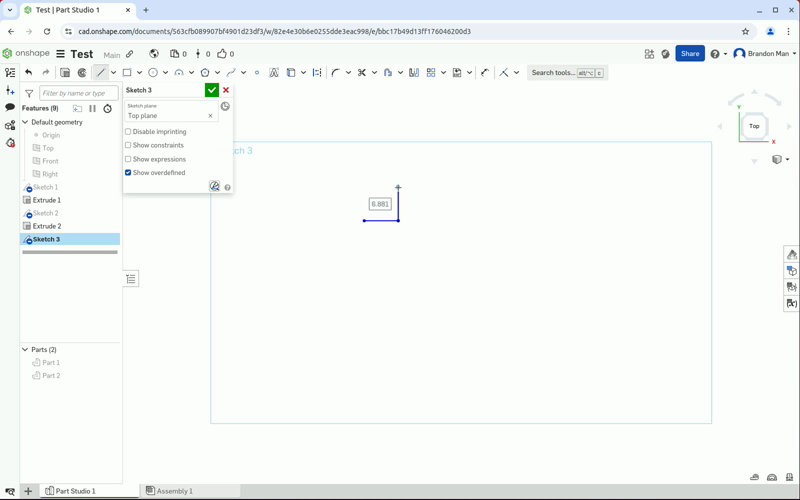
mouse_move(428, 187)
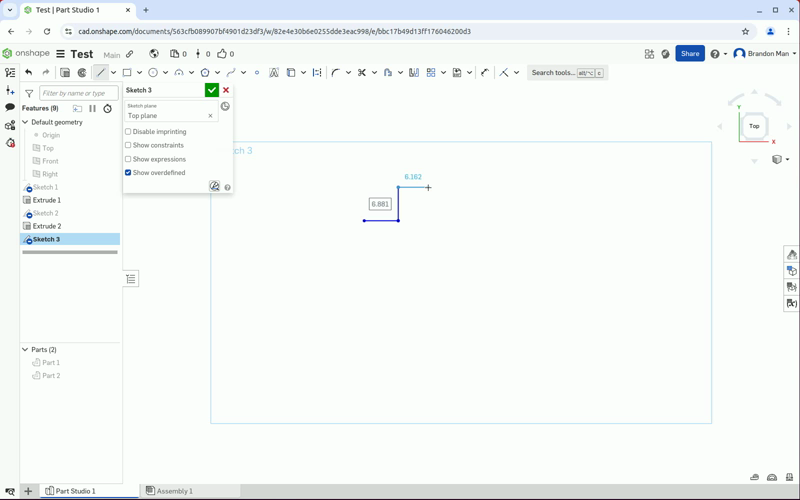
mouse_move(364, 187)
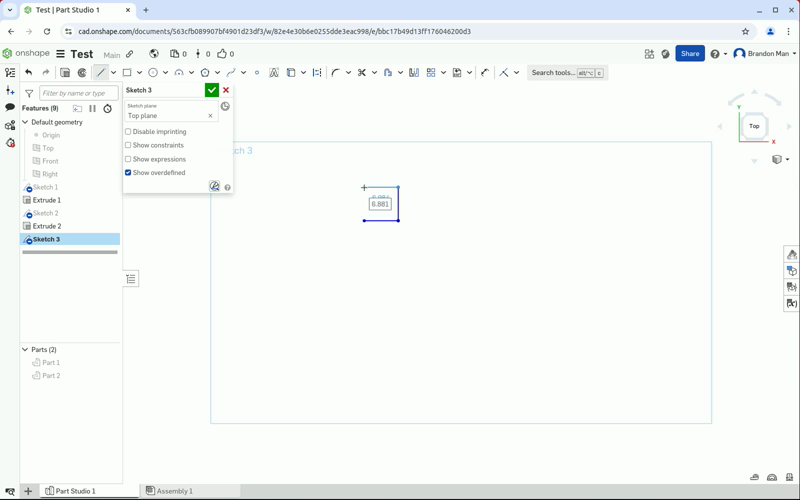
click(364, 187)
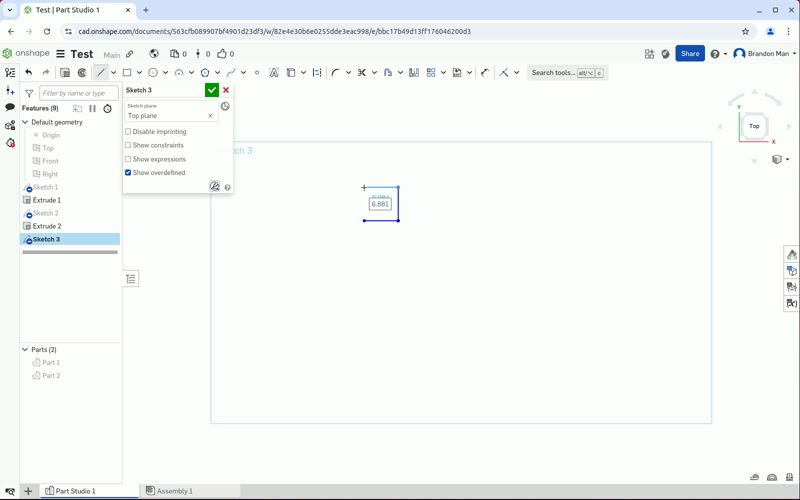
key_up(shift)
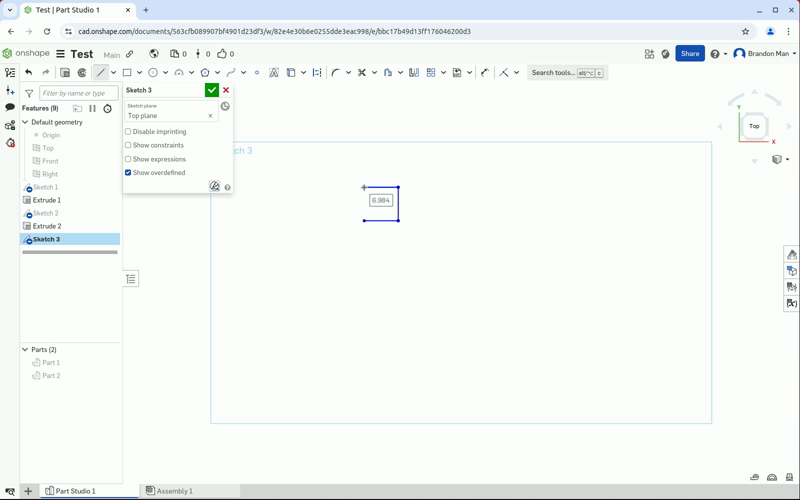
mouse_move(394, 187)
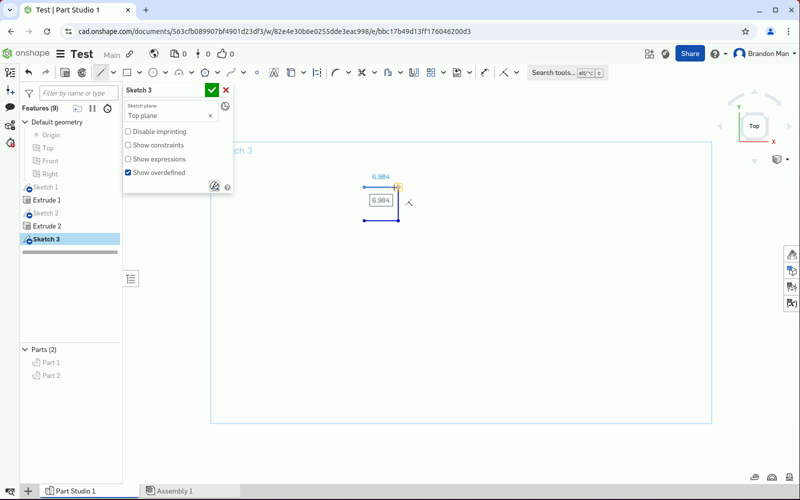
key_down(shift)
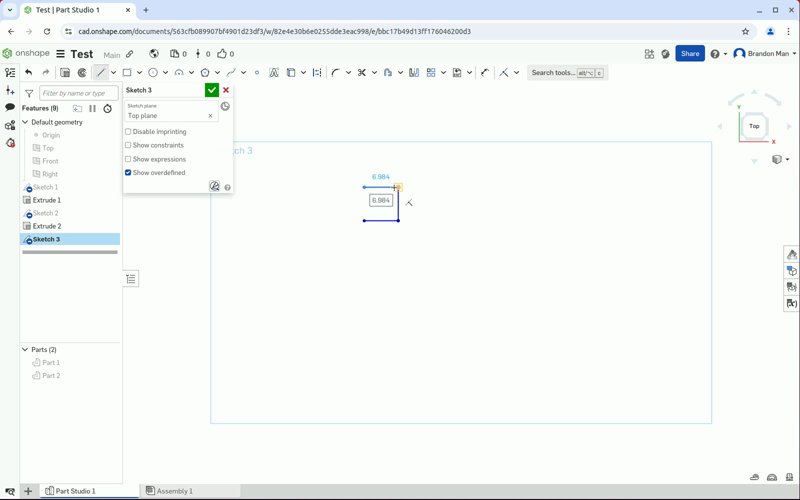
mouse_move(364, 220)
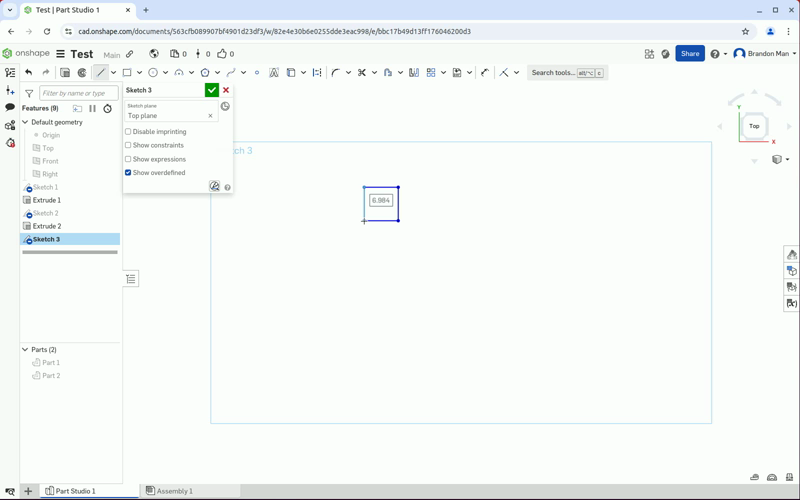
key_up(shift)
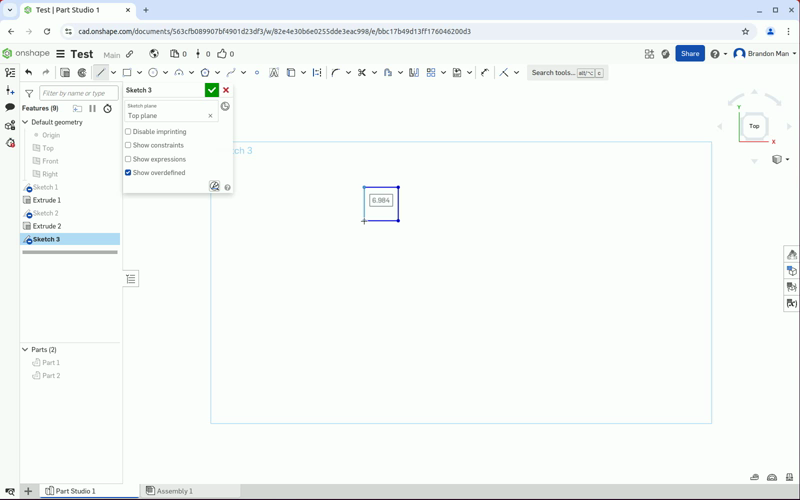
click(364, 220)
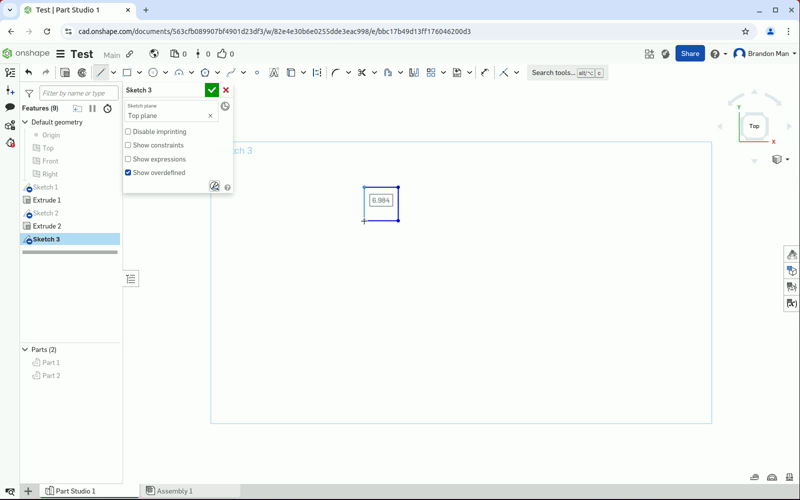
key(esc)
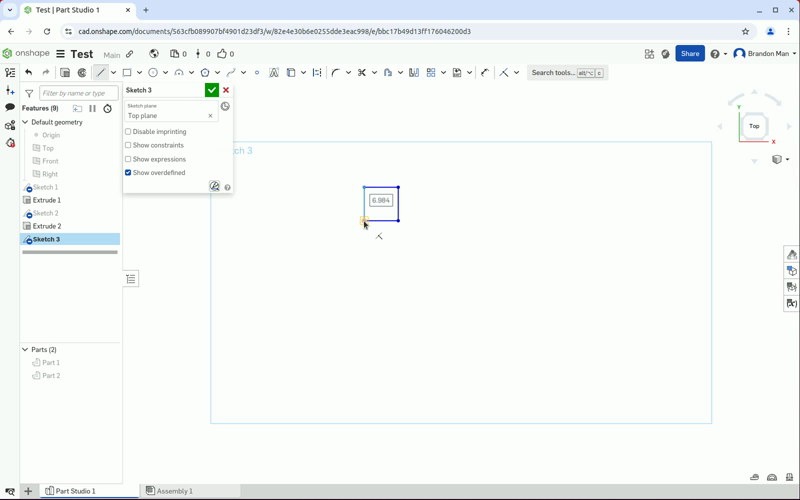
mouse_move(380, 191)
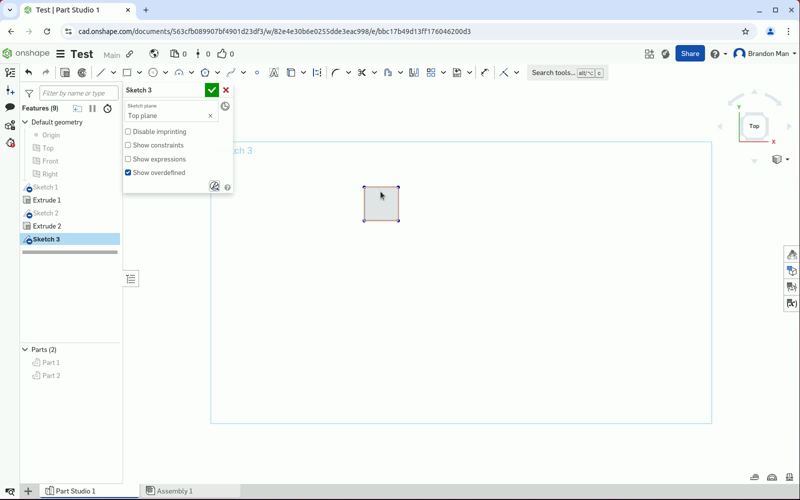
scroll(6)
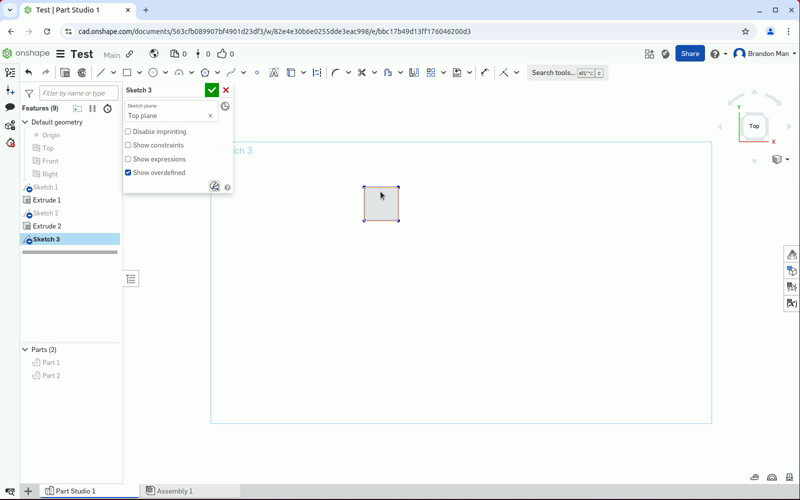
scroll(6)
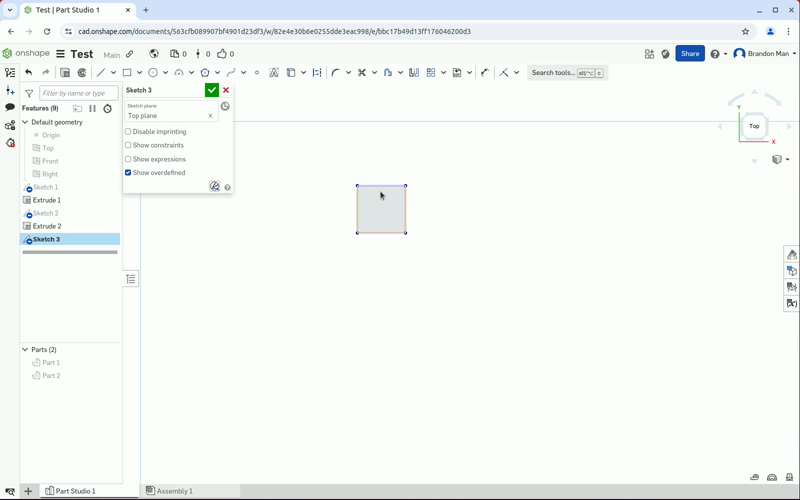
scroll(6)
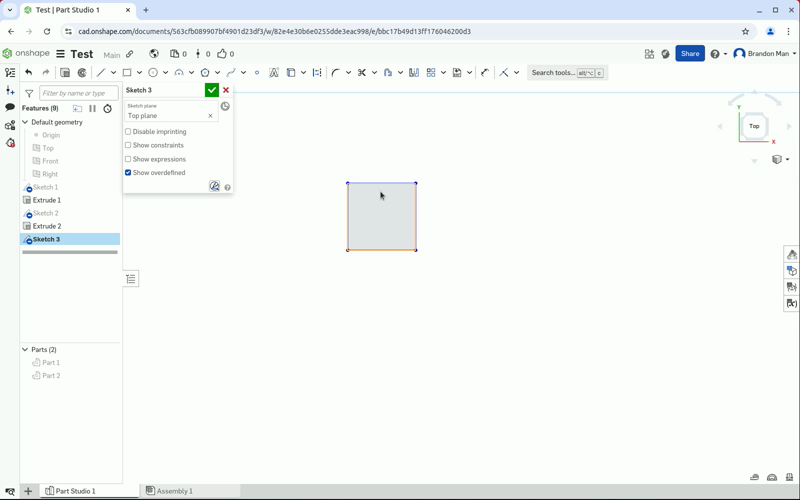
scroll(6)
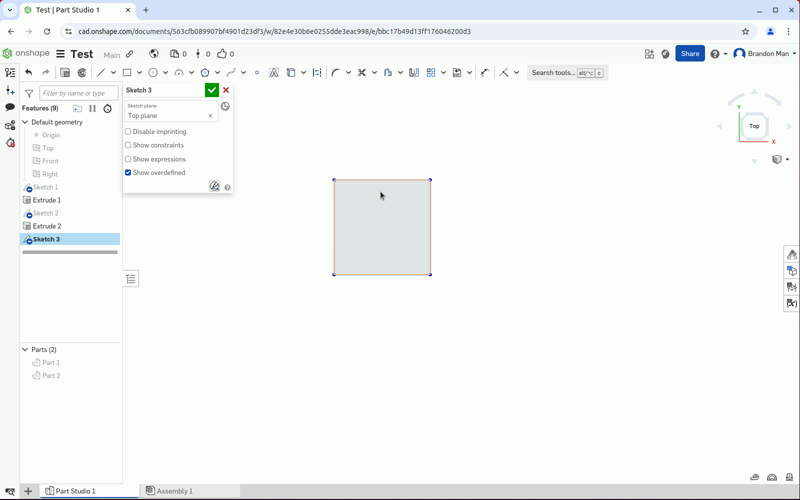
scroll(6)
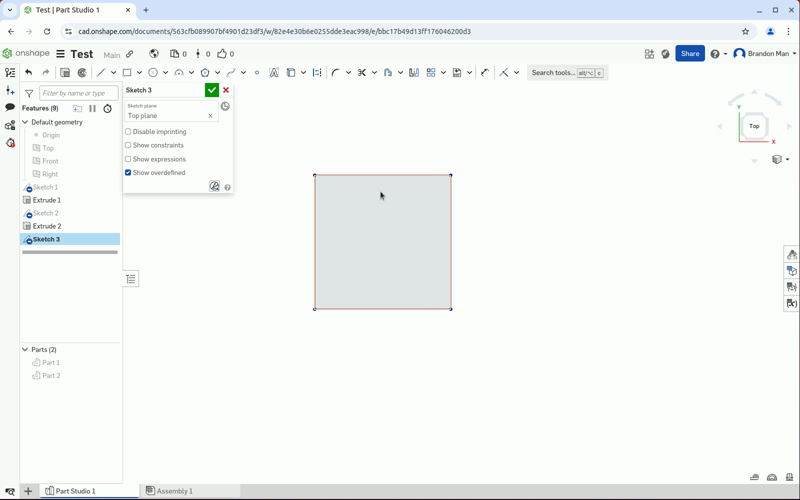
scroll(6)
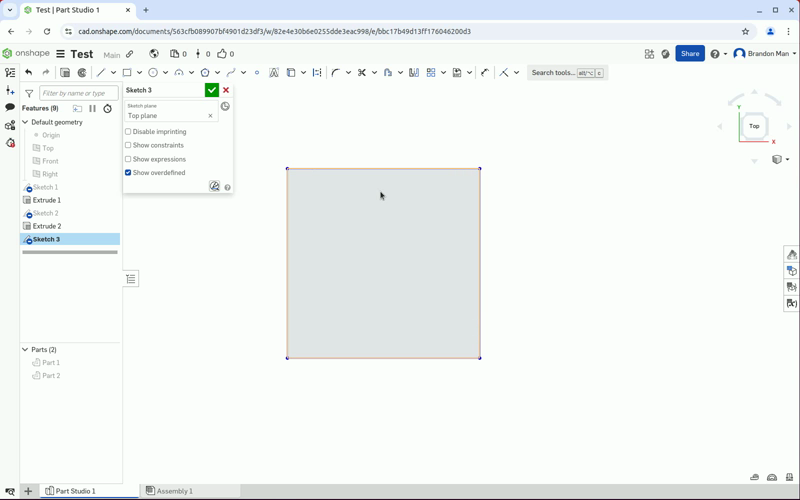
scroll(6)
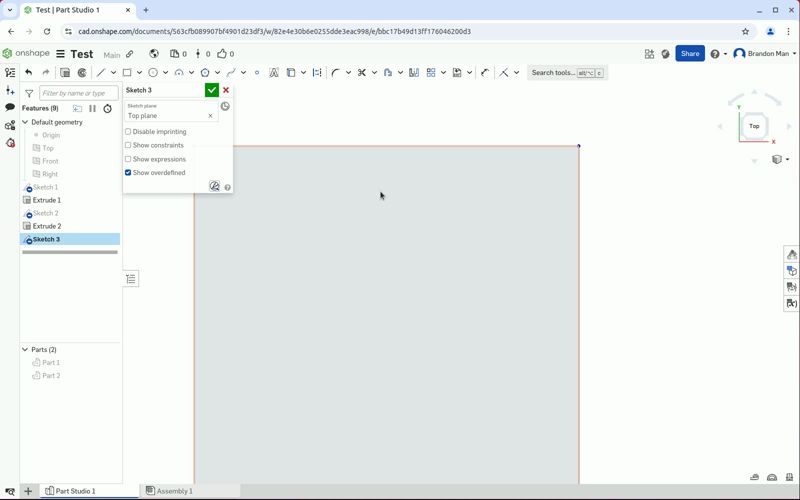
click(380, 191)
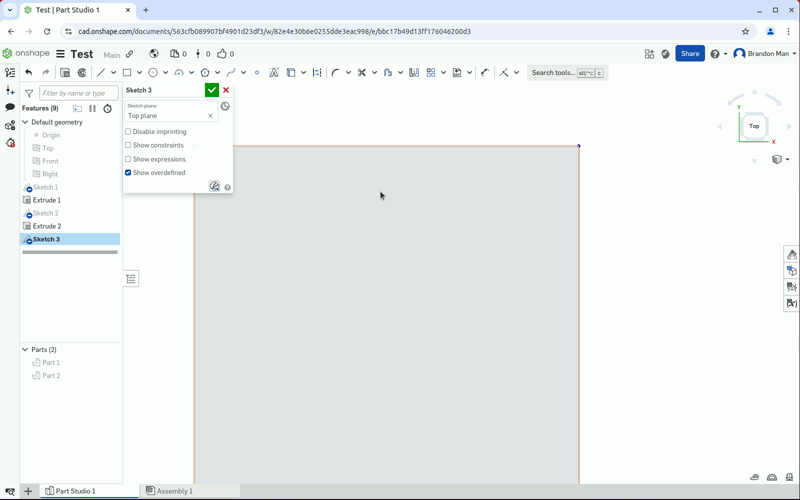
scroll(-6)
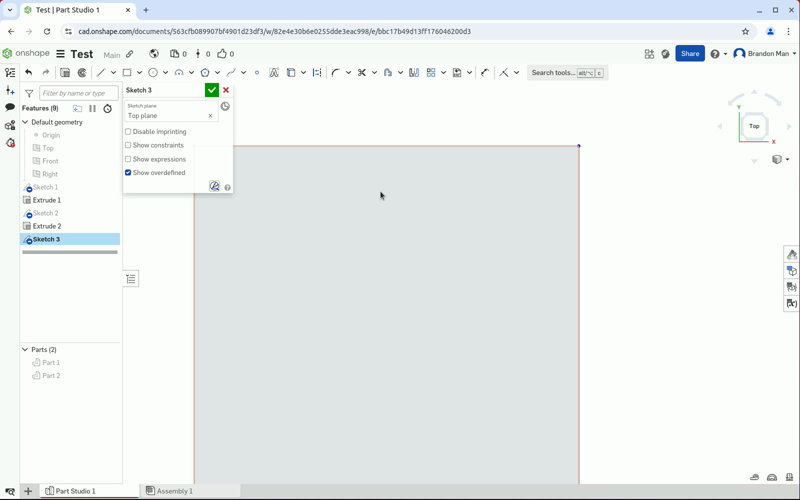
scroll(-6)
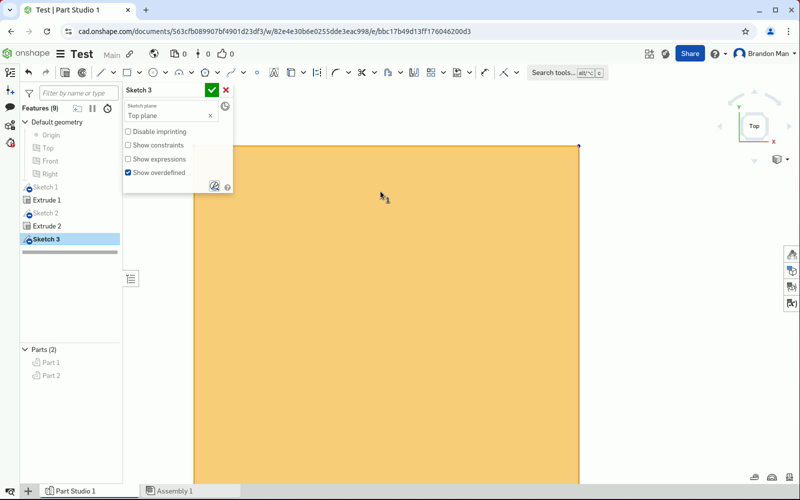
scroll(-6)
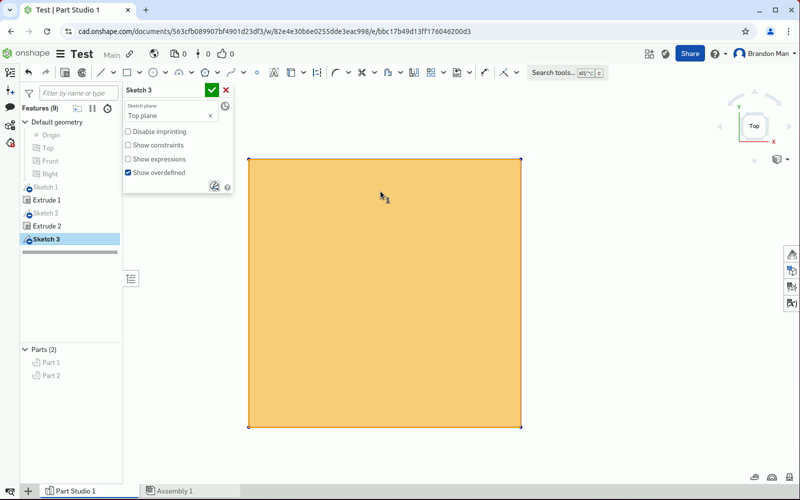
scroll(-6)
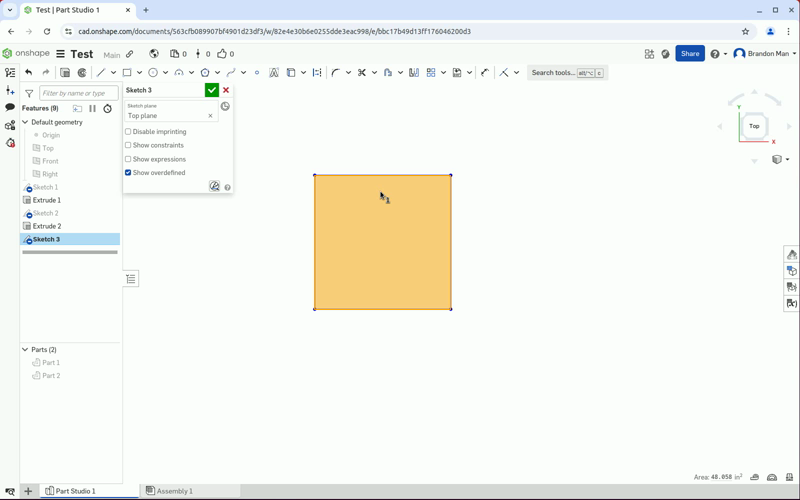
scroll(-6)
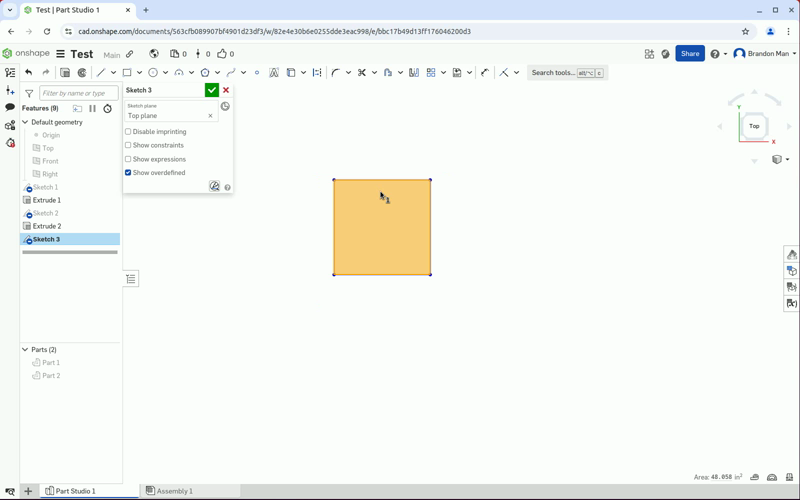
scroll(-6)
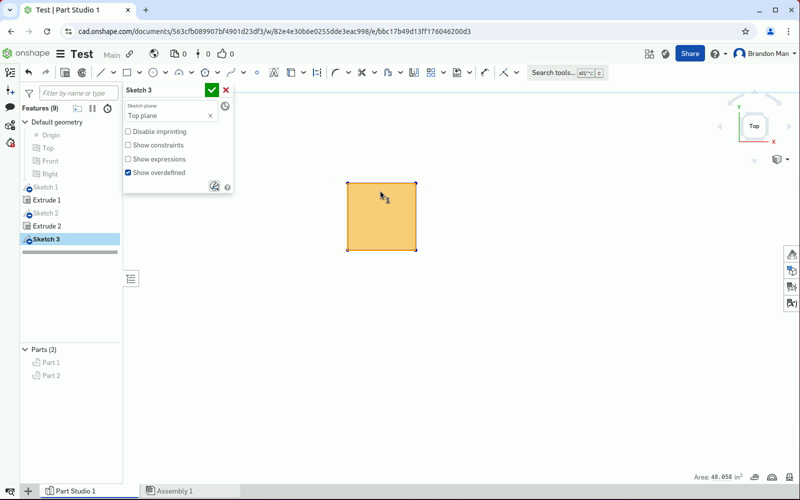
scroll(-6)
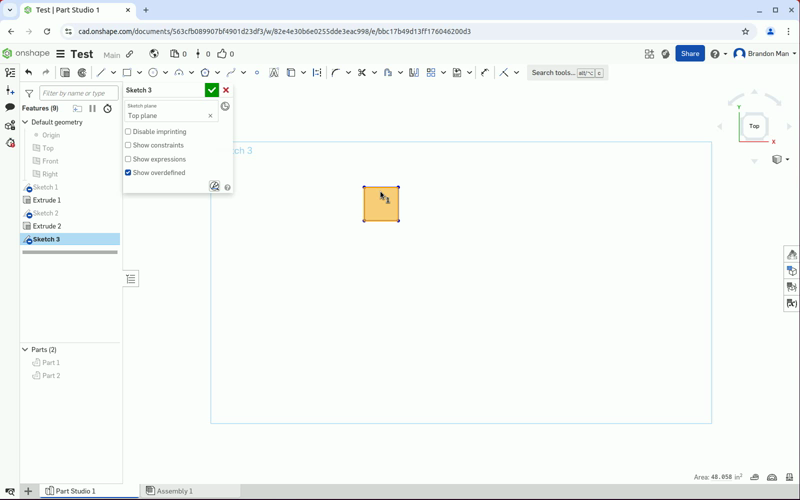
mouse_move(73, 352)
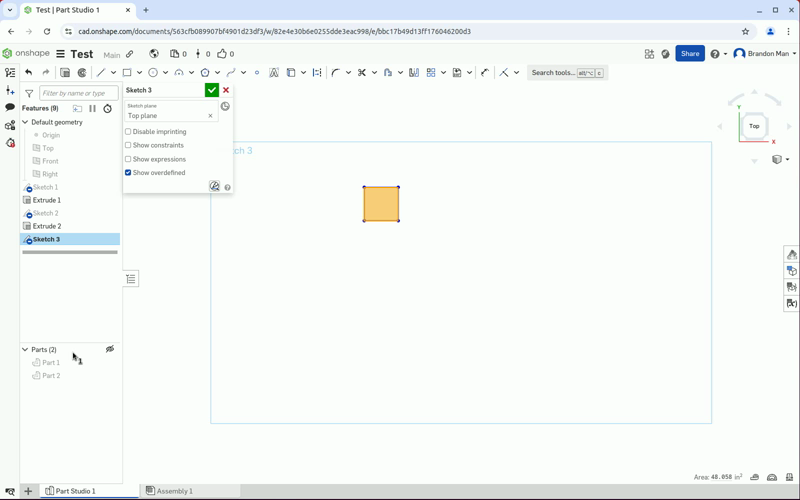
key(shift+y)
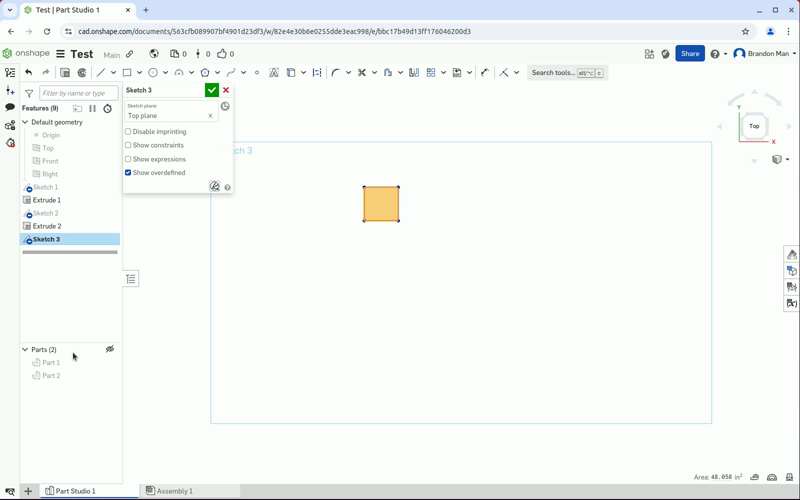
key(shift+e)
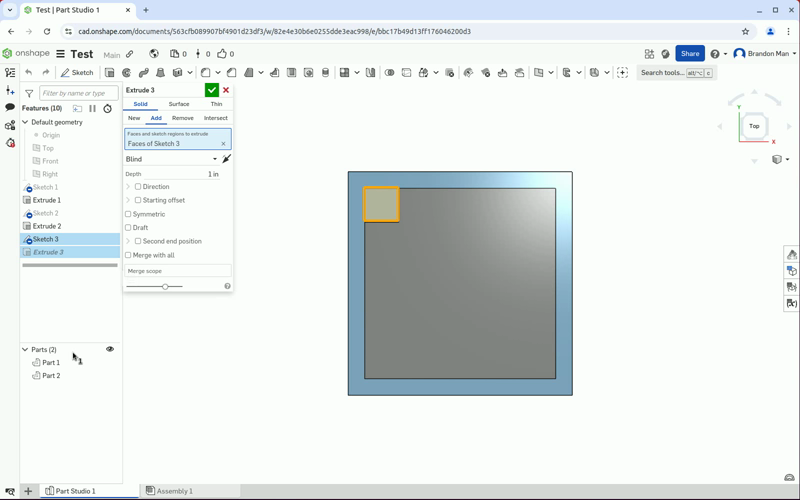
mouse_move(143, 106)
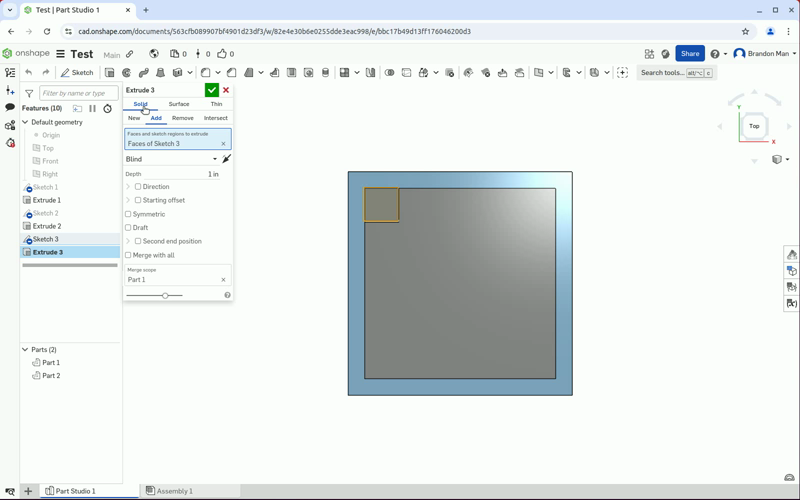
click(143, 106)
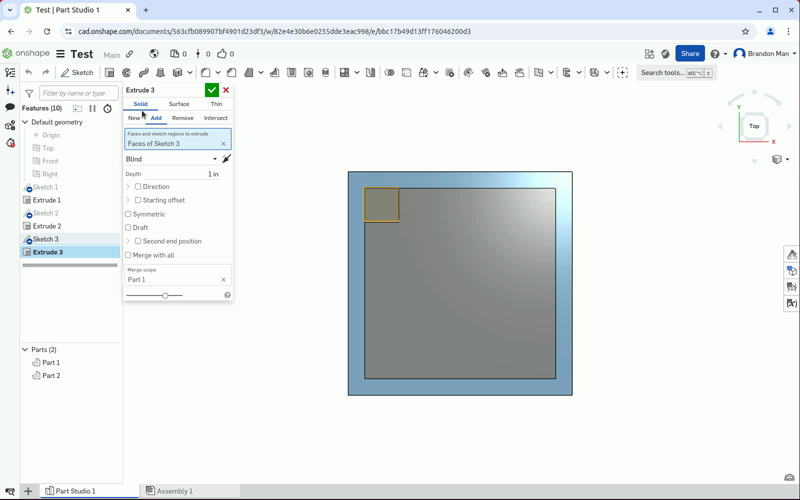
mouse_move(137, 120)
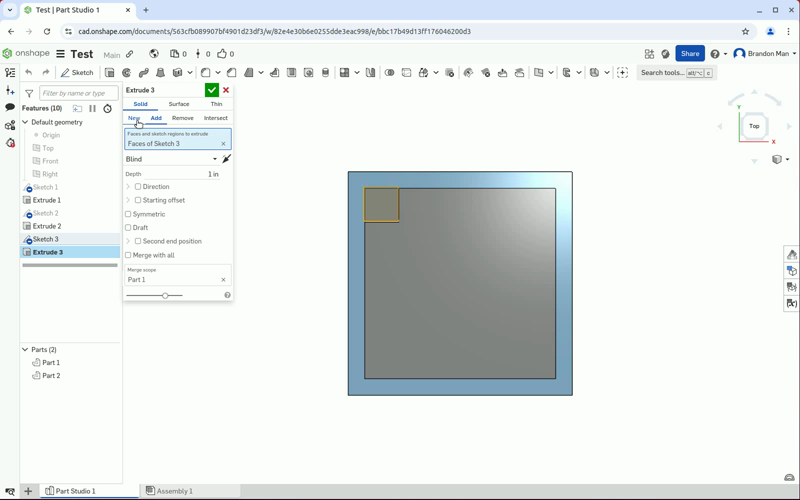
click(137, 120)
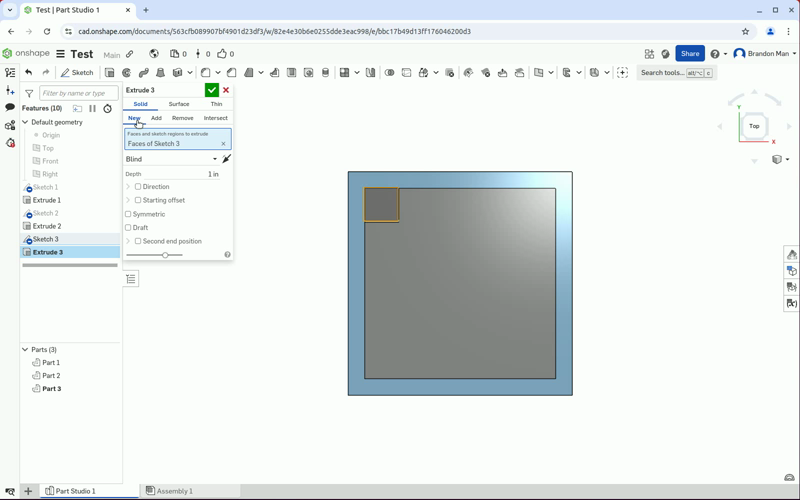
key(tab, 4)
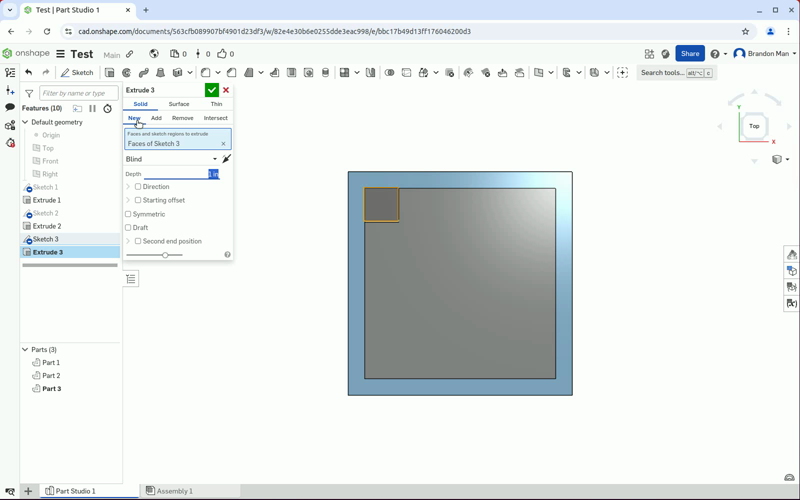
text(3.37)
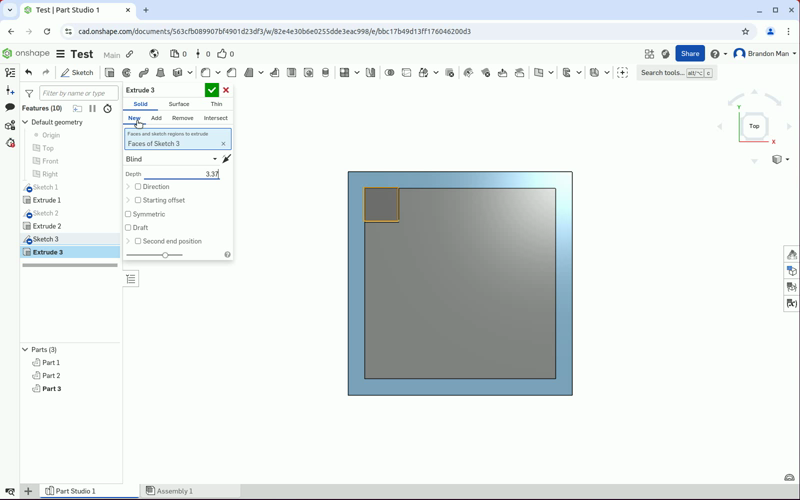
key(enter)
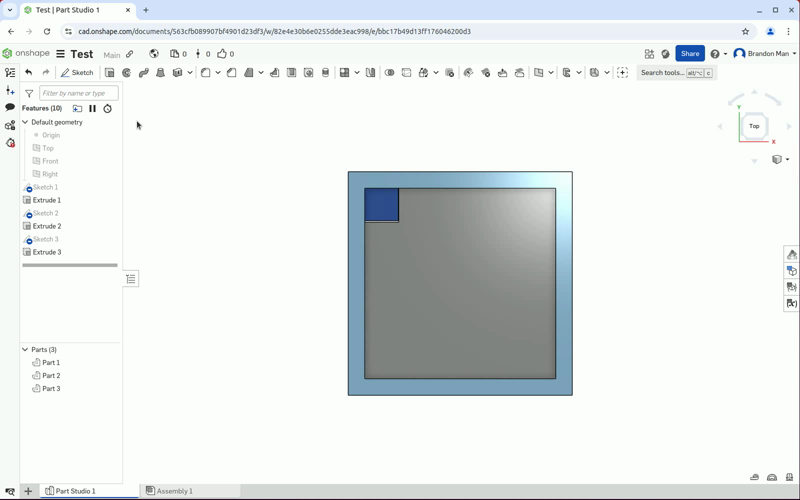
key(shift+h)
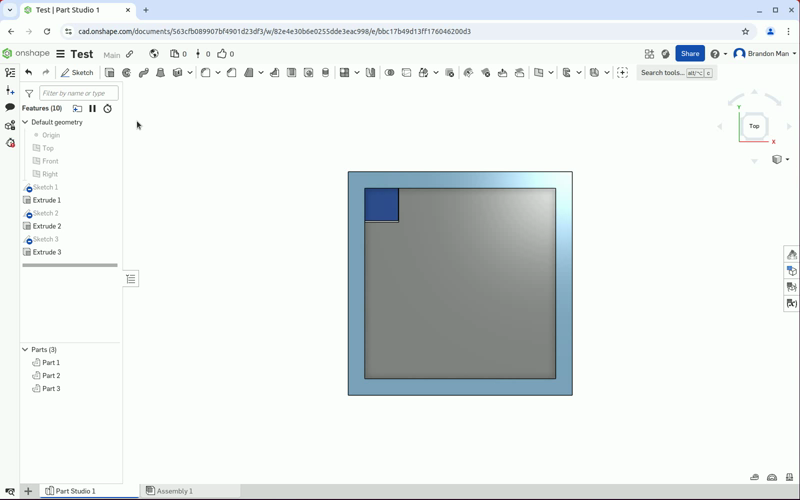
key(shift+h)
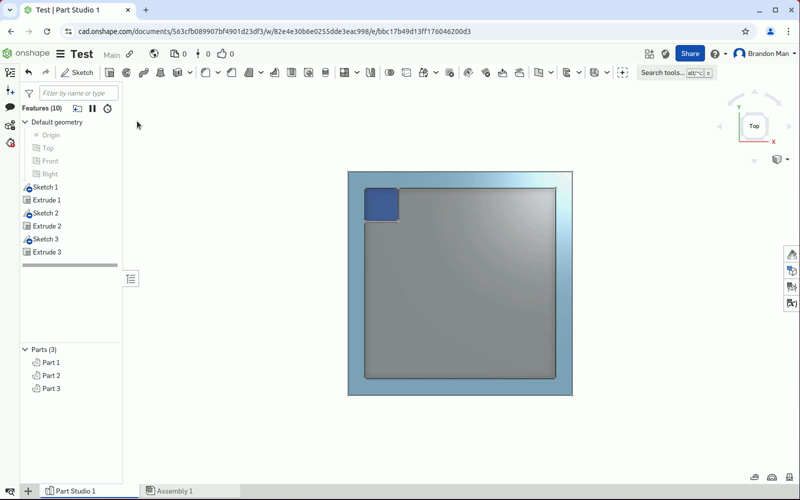
key(shift+7)
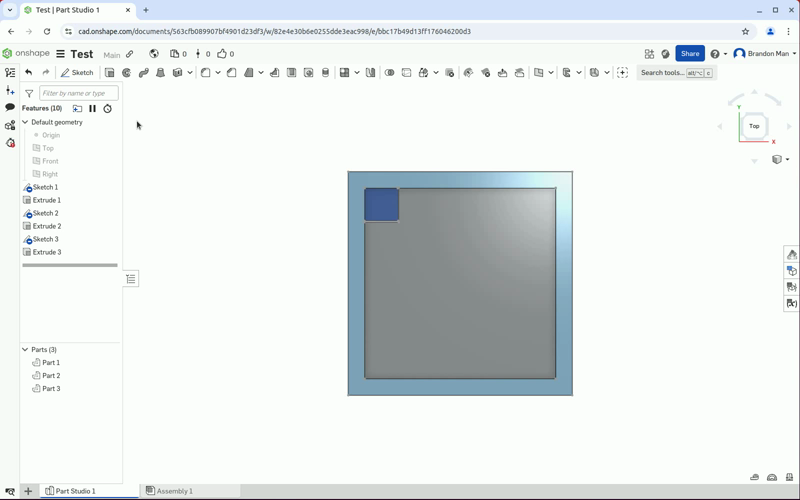
key(up, 3)
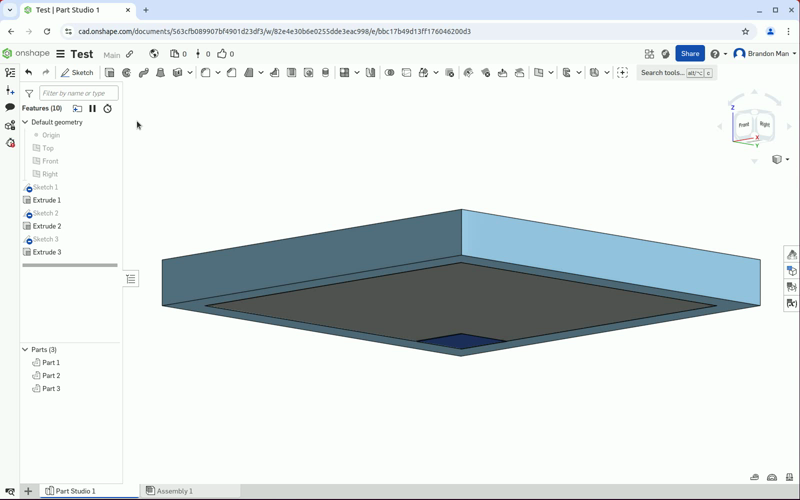
key(left, 3)
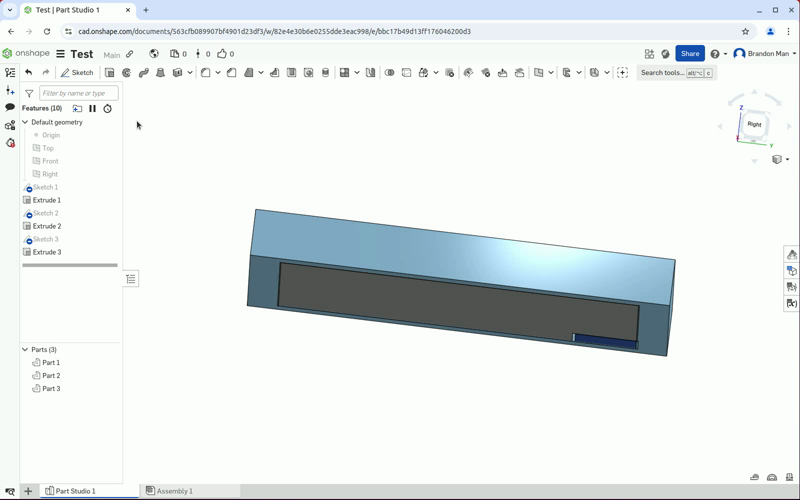
key(right, 3)
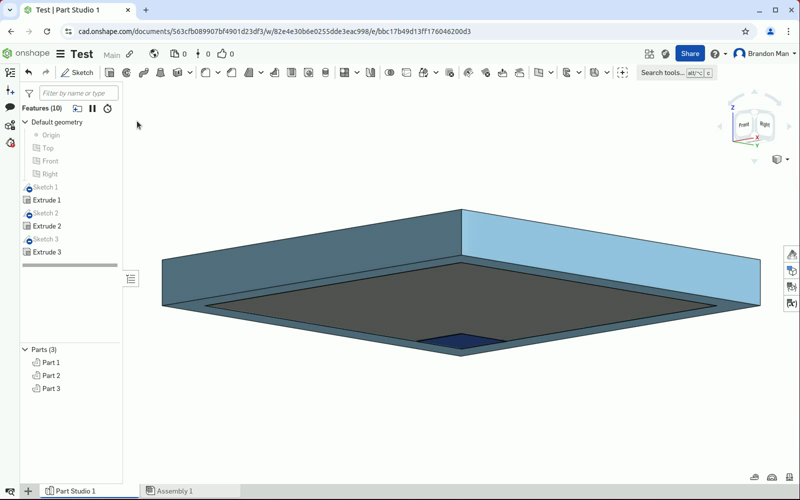
key(down, 3)
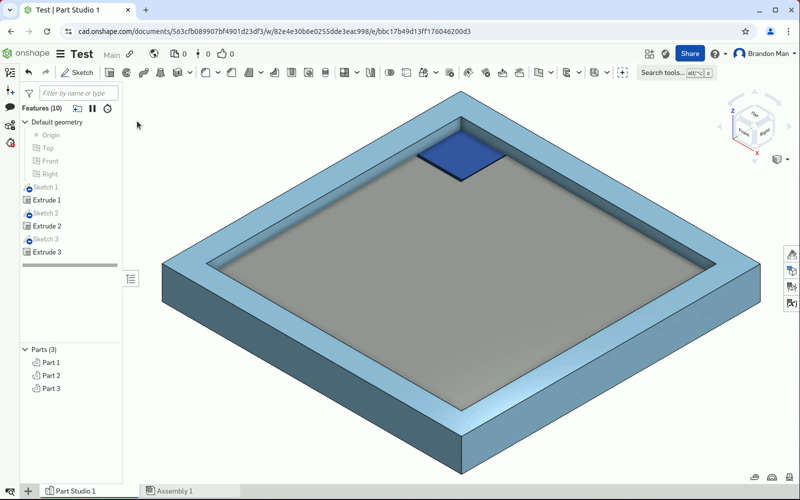
mouse_move(73, 189)
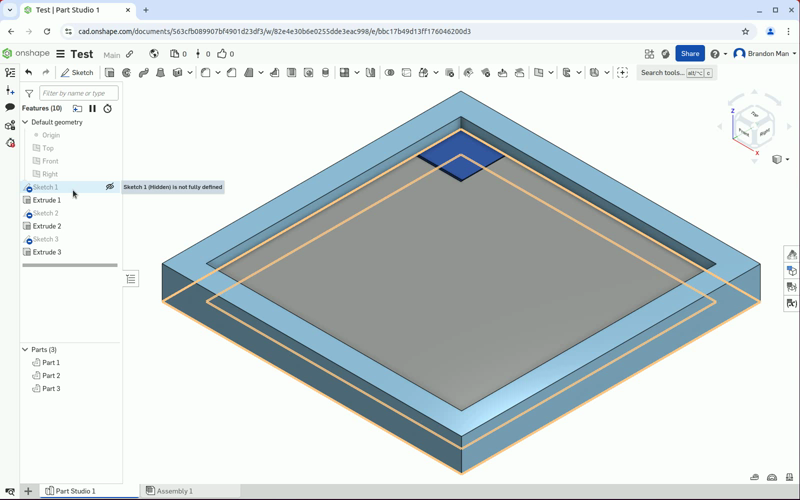
click(73, 189)